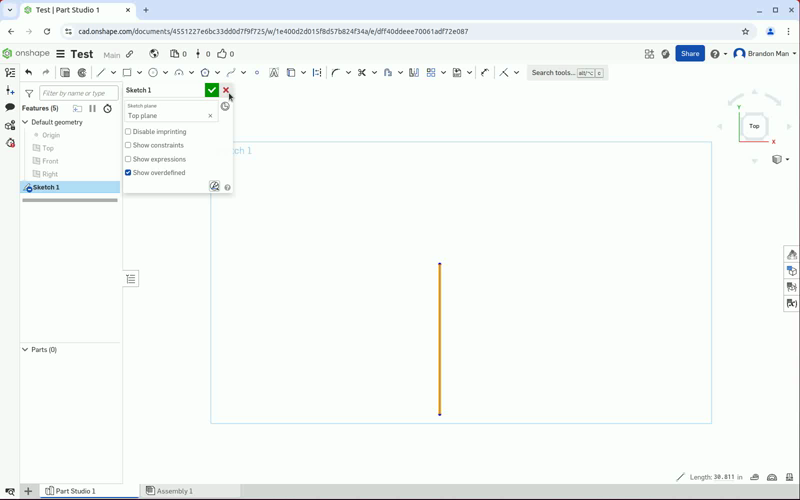
key(shift+h)
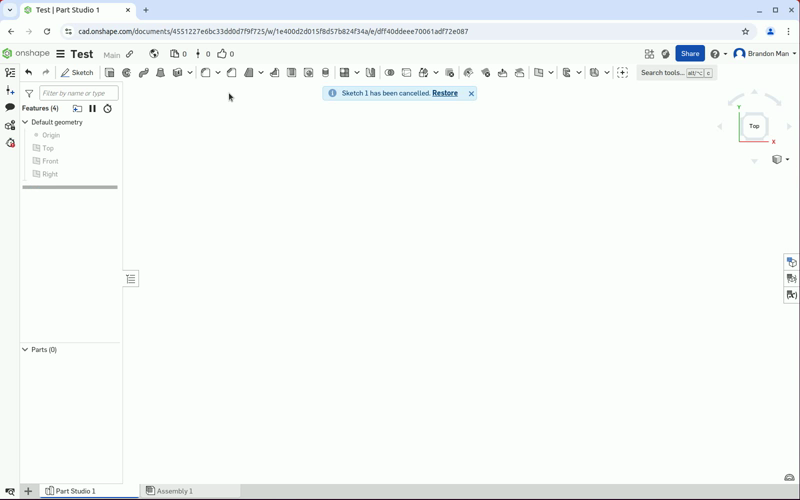
mouse_move(73, 352)
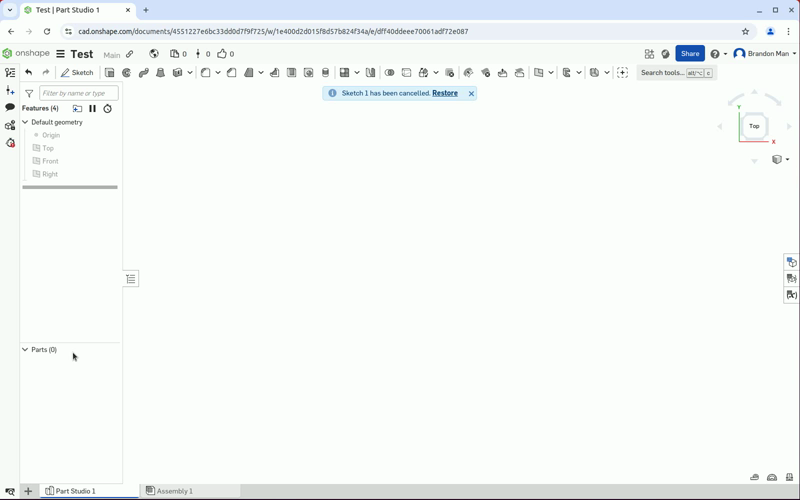
key(y)
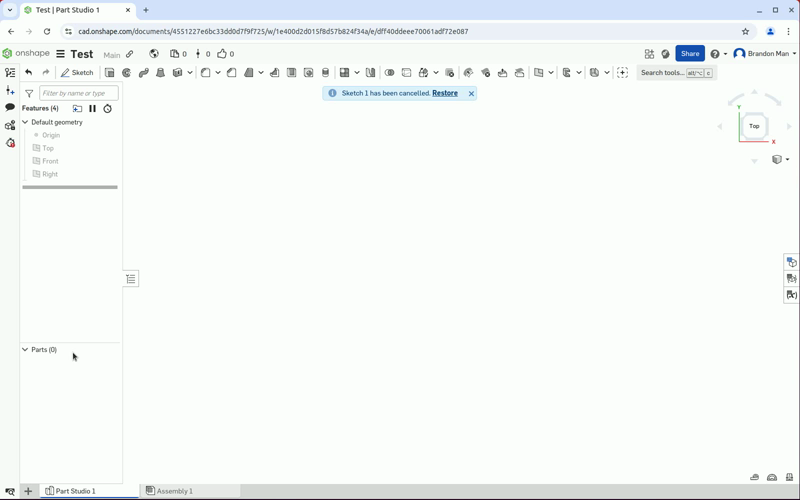
key(shift+p)
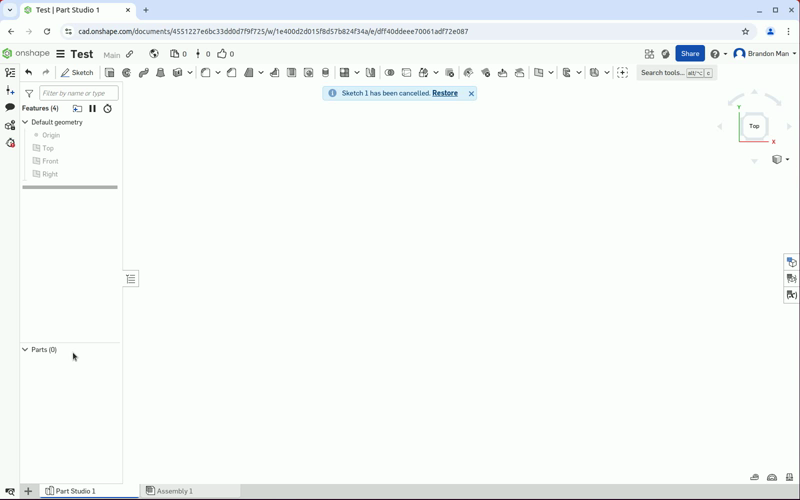
key(space)
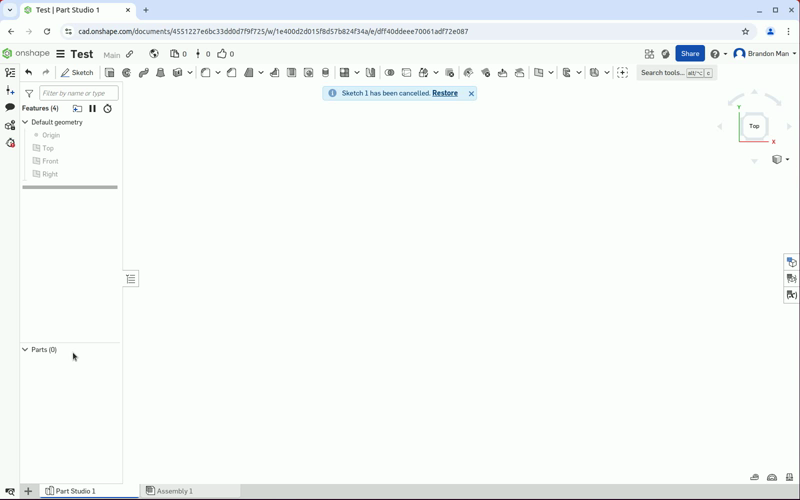
key_down(shift)
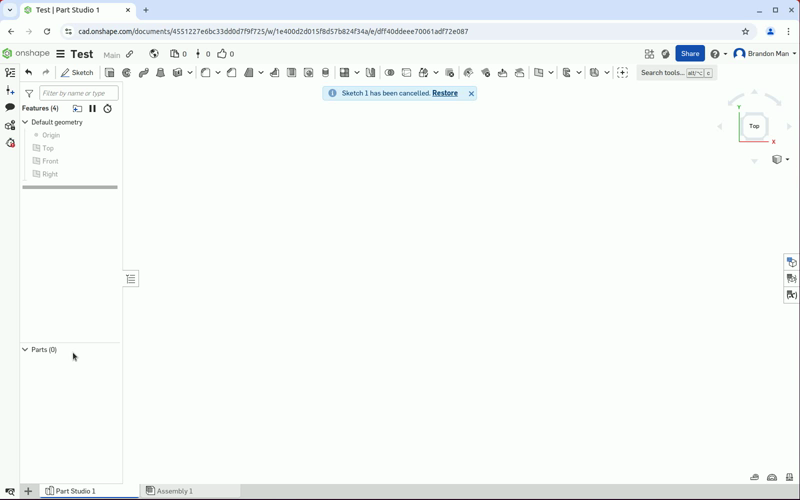
key(up)
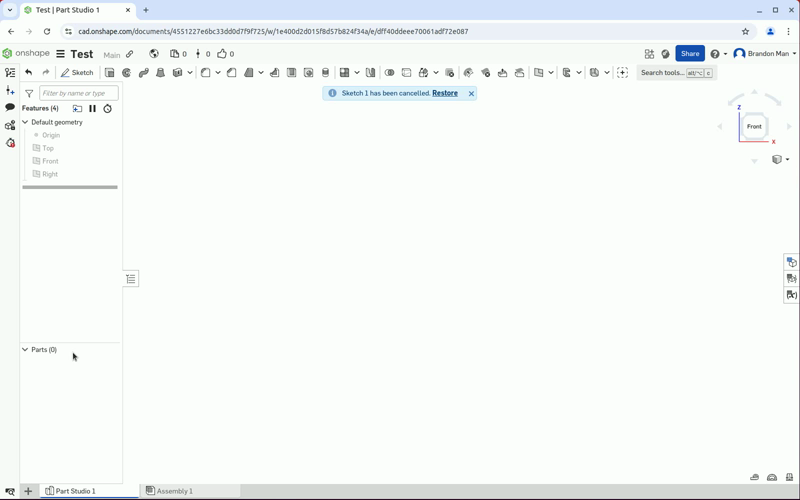
key_up(shift)
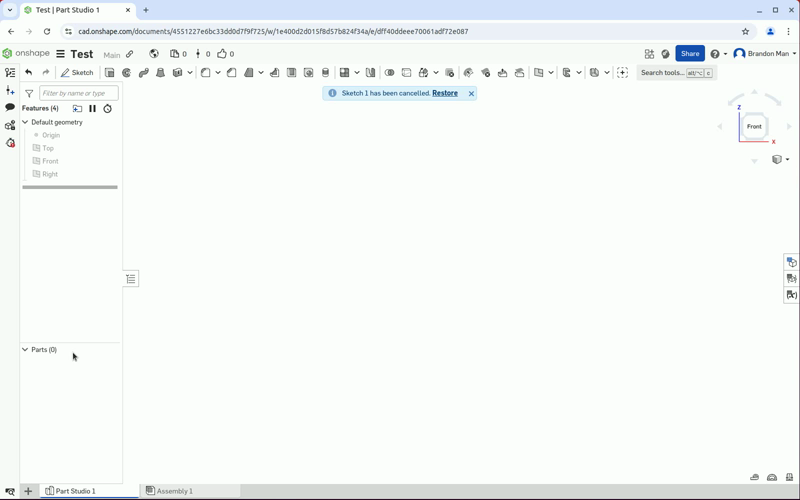
mouse_move(73, 352)
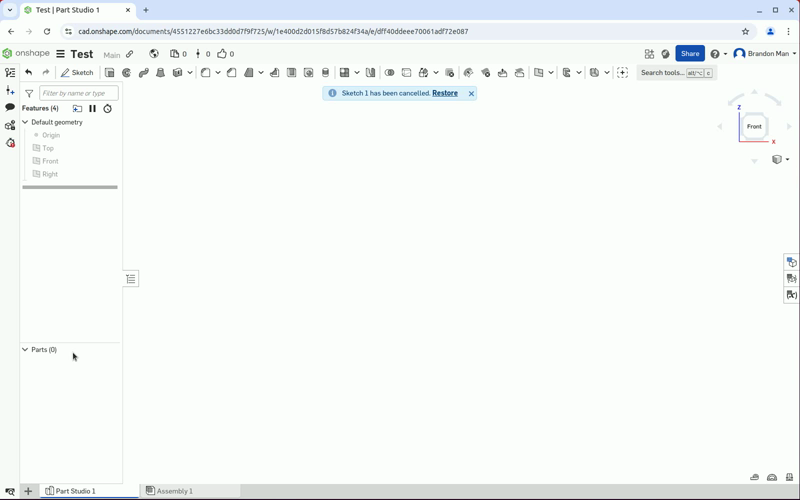
key(shift+y)
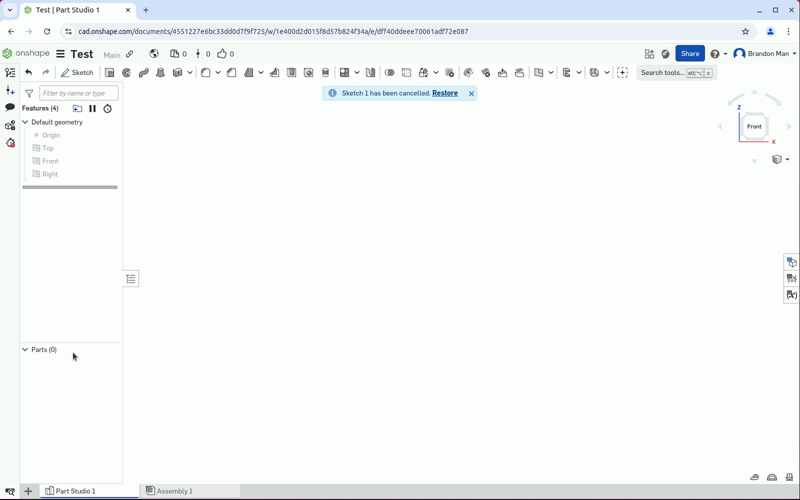
key(shift+s)
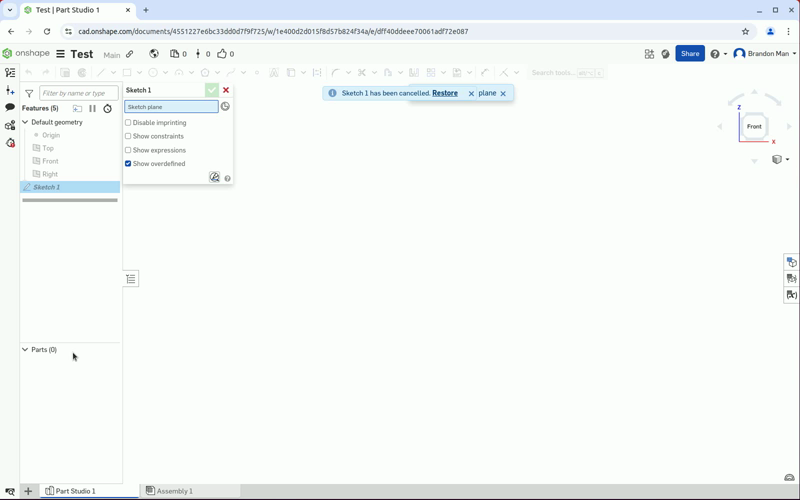
mouse_move(73, 163)
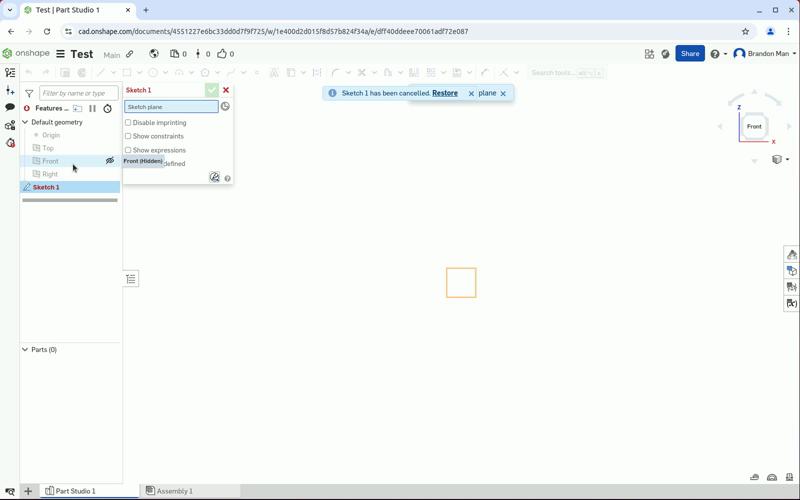
click(73, 163)
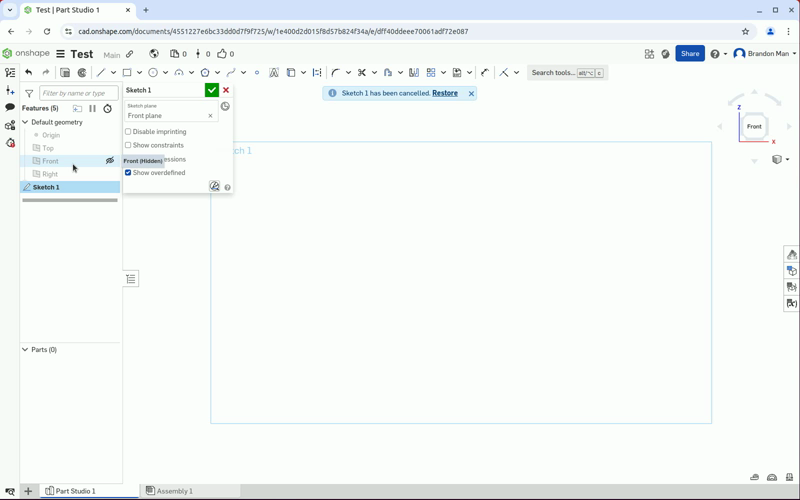
mouse_move(73, 352)
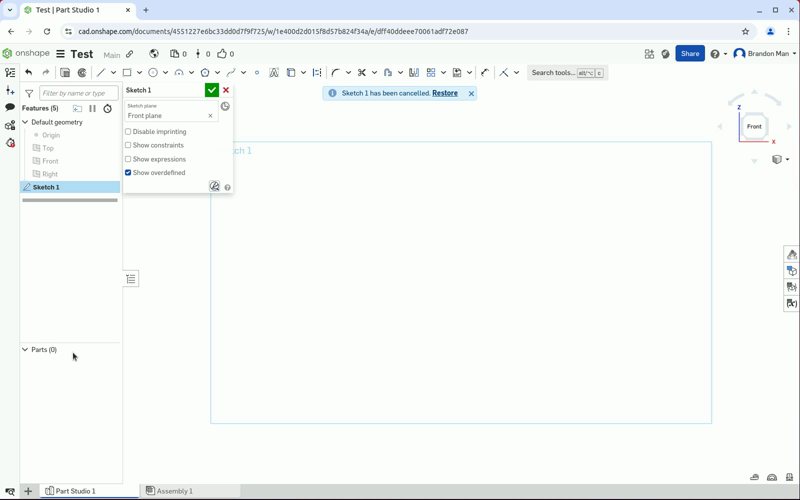
key(y)
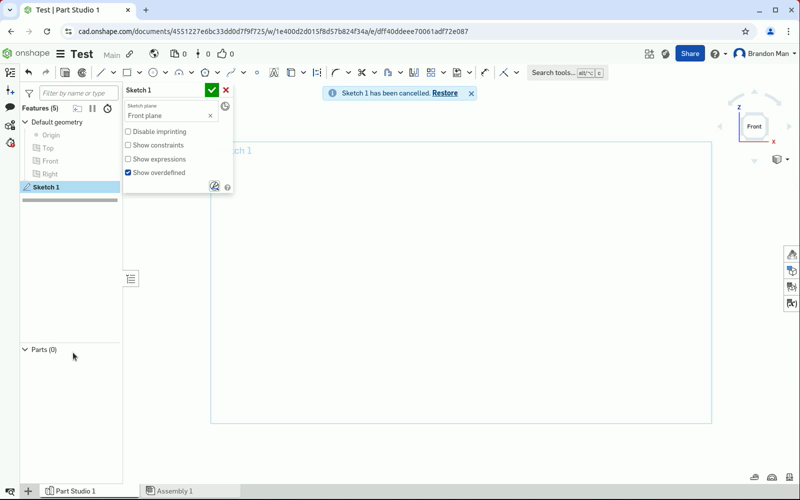
key(l)
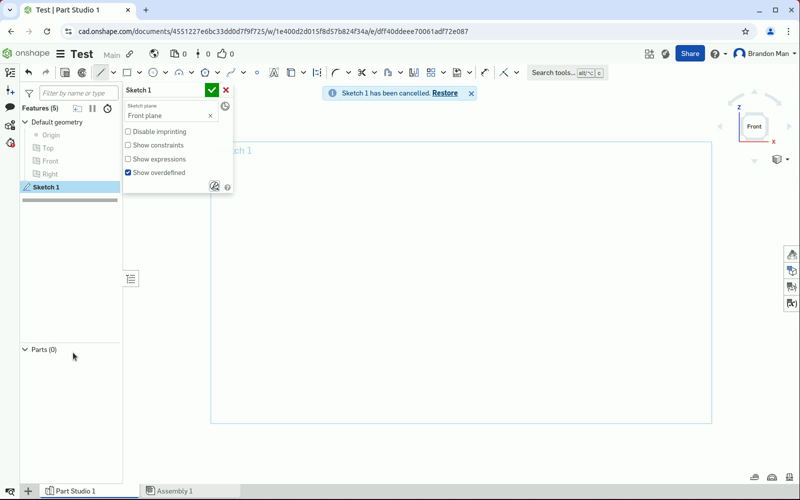
key_down(shift)
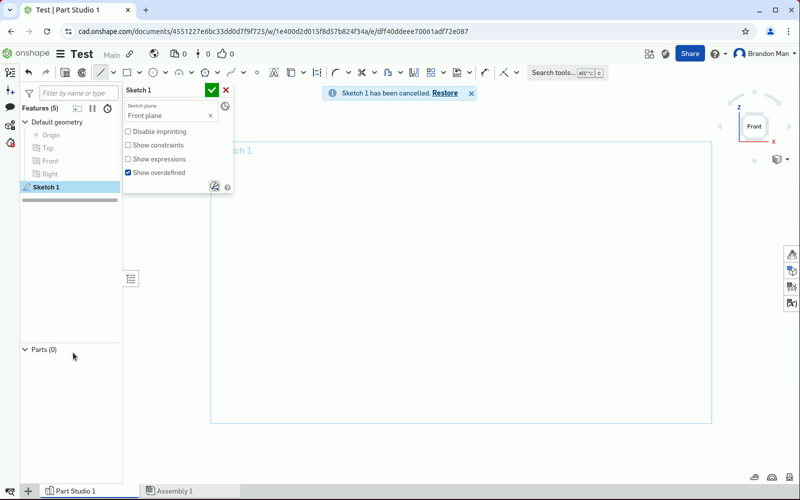
mouse_move(460, 282)
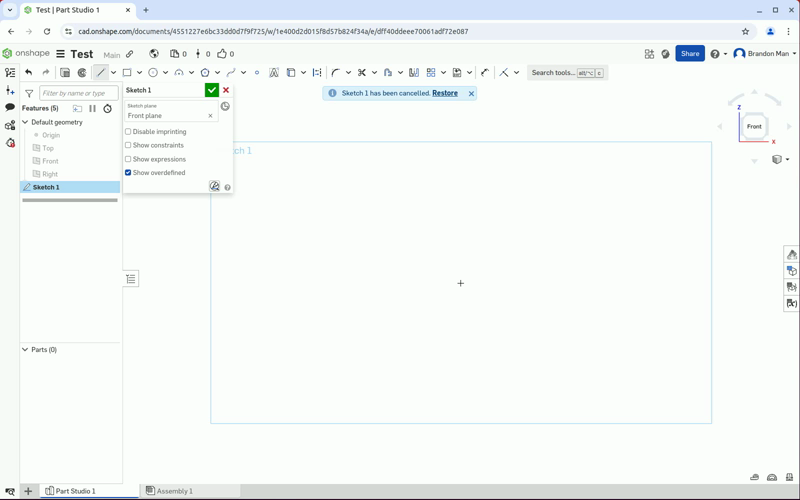
click(460, 282)
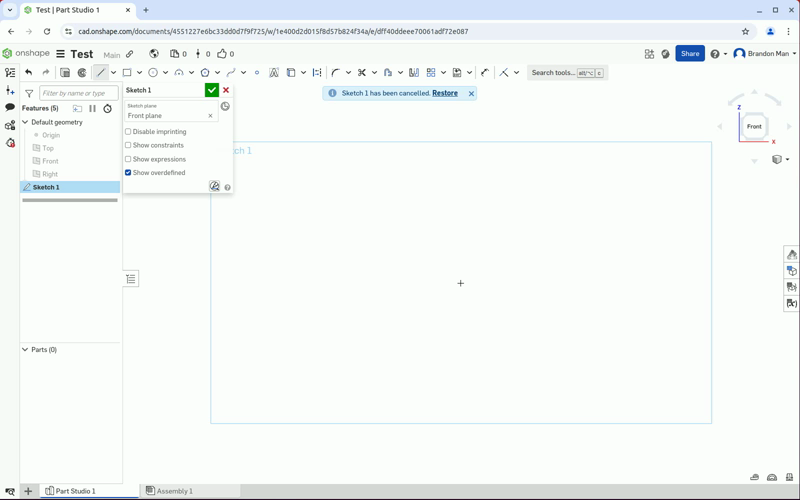
key_up(shift)
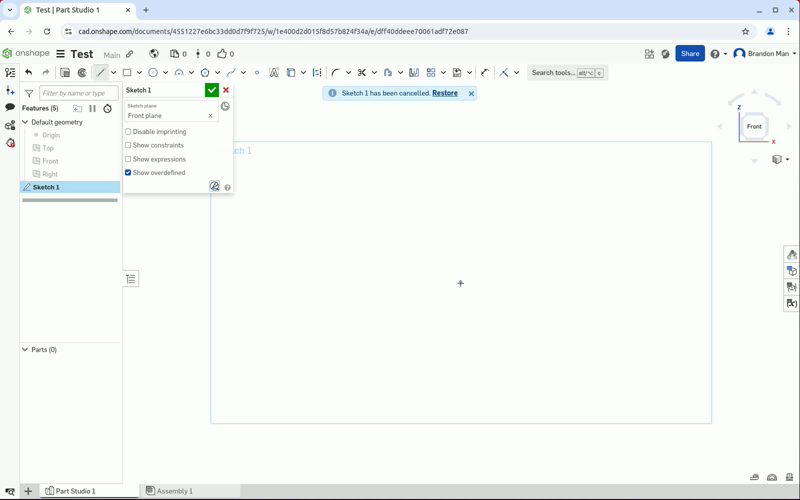
key_down(shift)
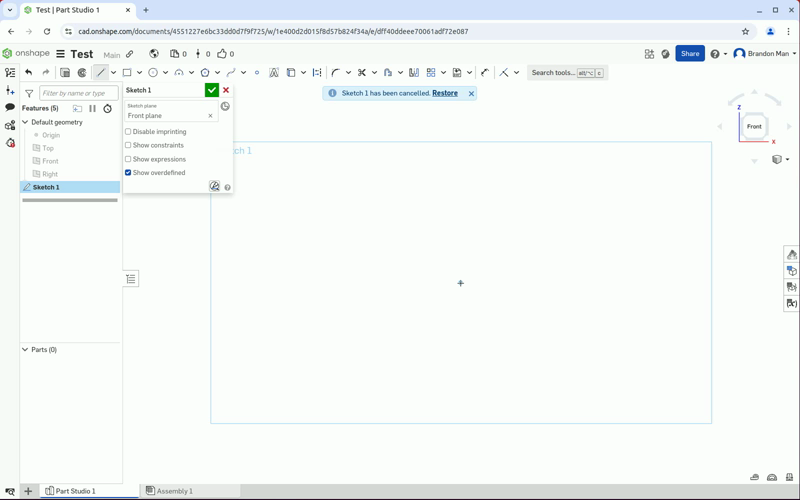
mouse_move(573, 282)
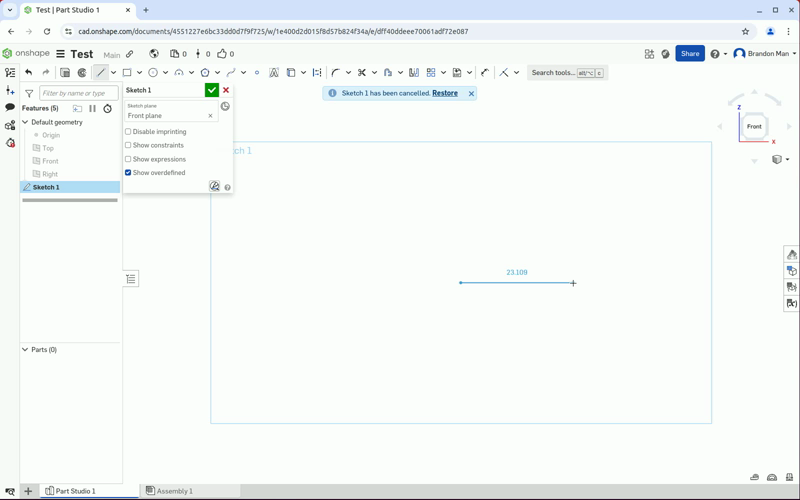
click(573, 282)
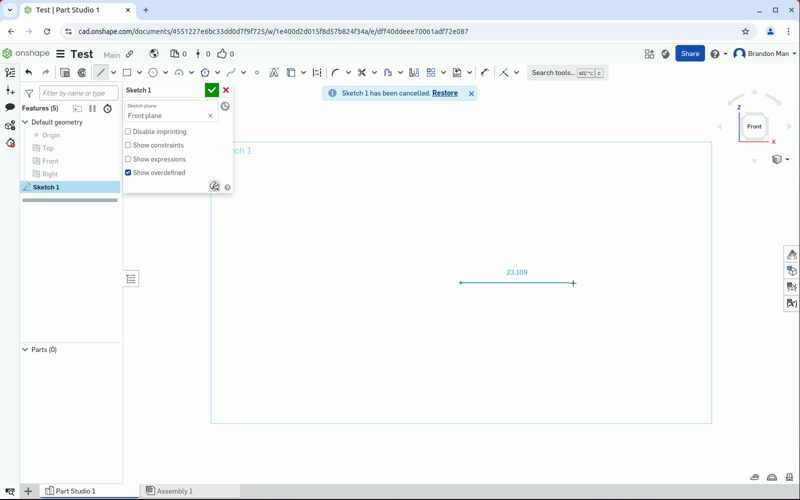
key_up(shift)
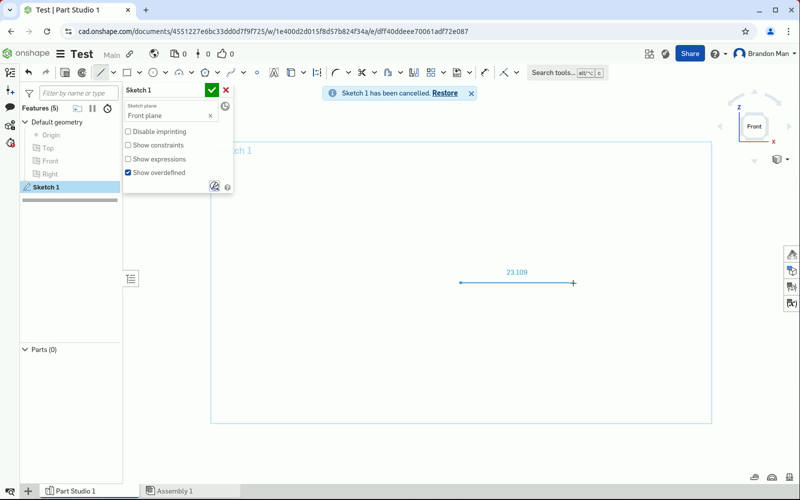
key_down(shift)
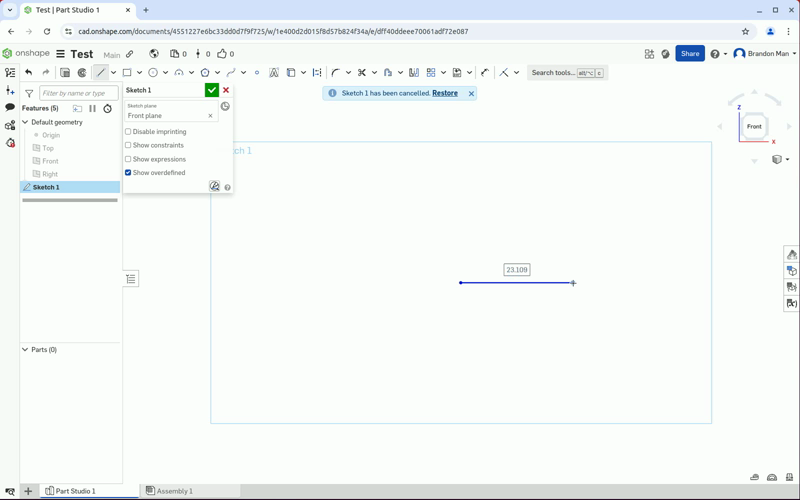
mouse_move(589, 282)
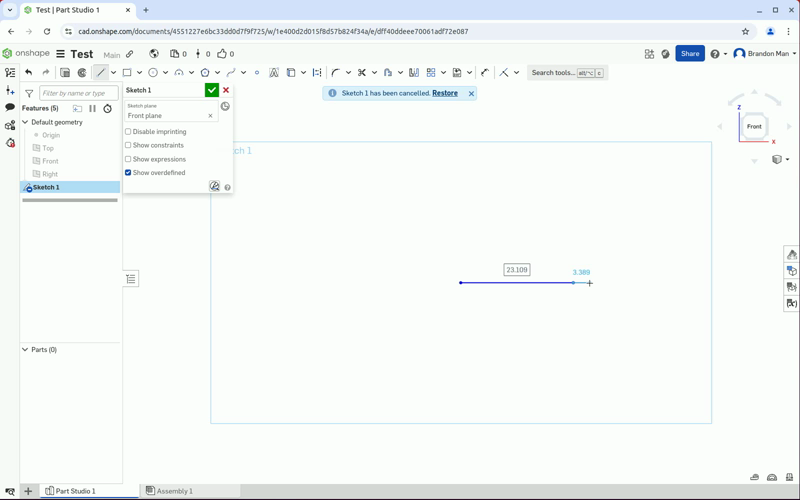
mouse_move(573, 245)
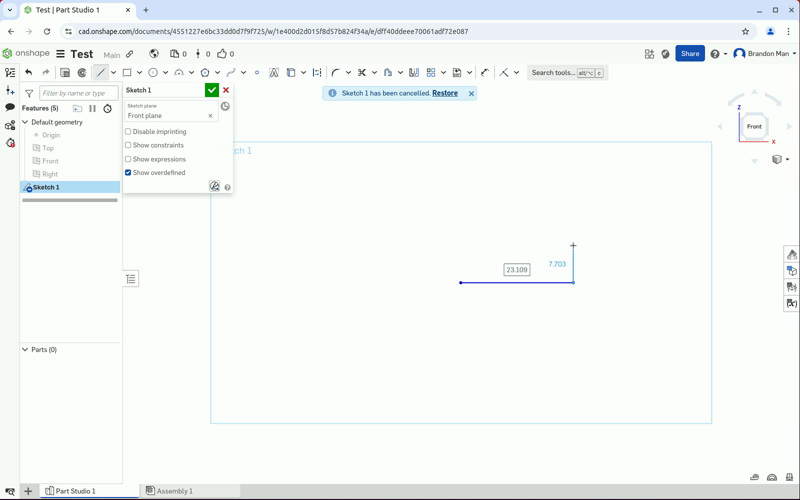
click(573, 245)
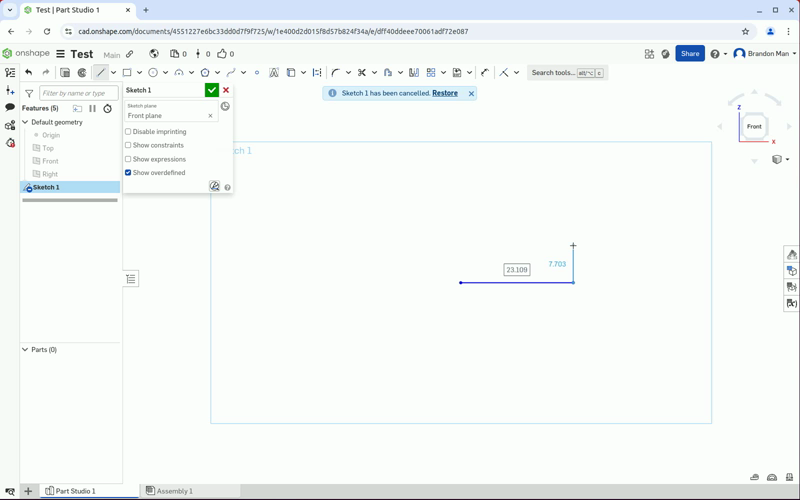
key_up(shift)
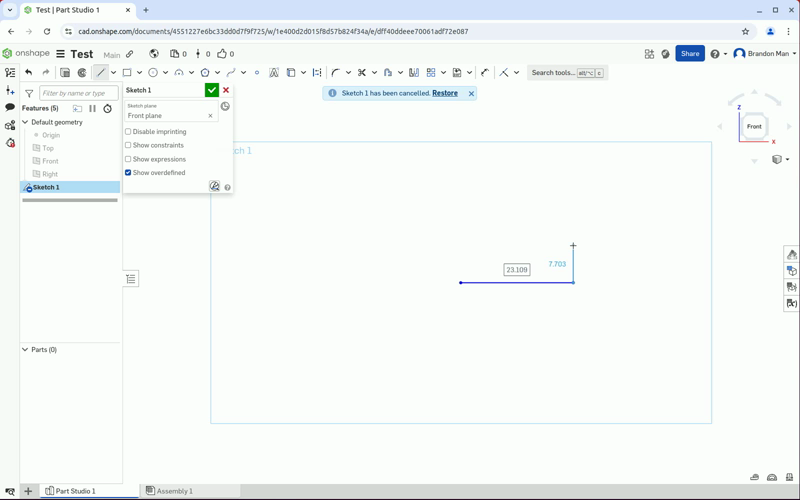
key_down(shift)
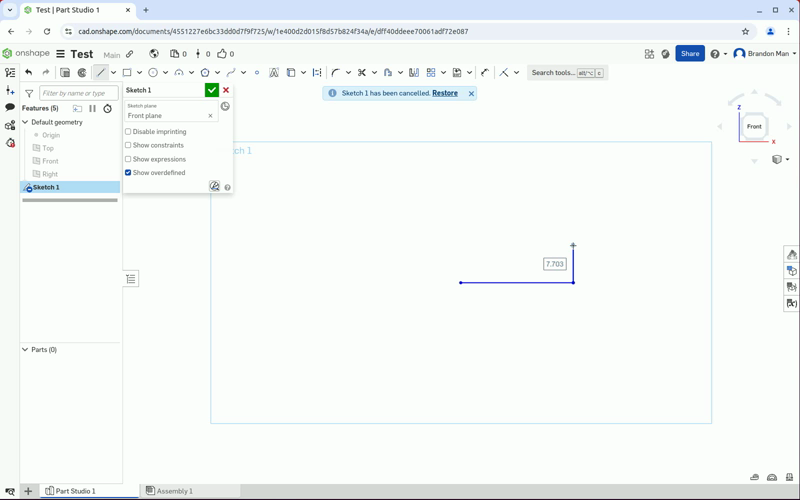
mouse_move(460, 245)
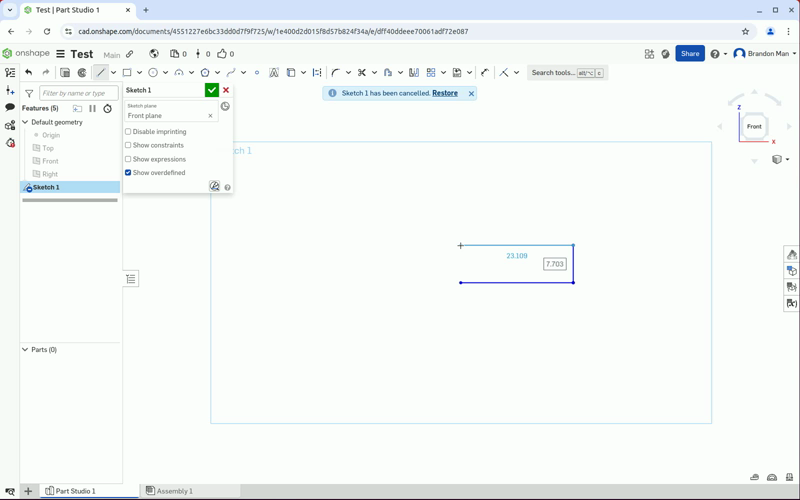
click(460, 245)
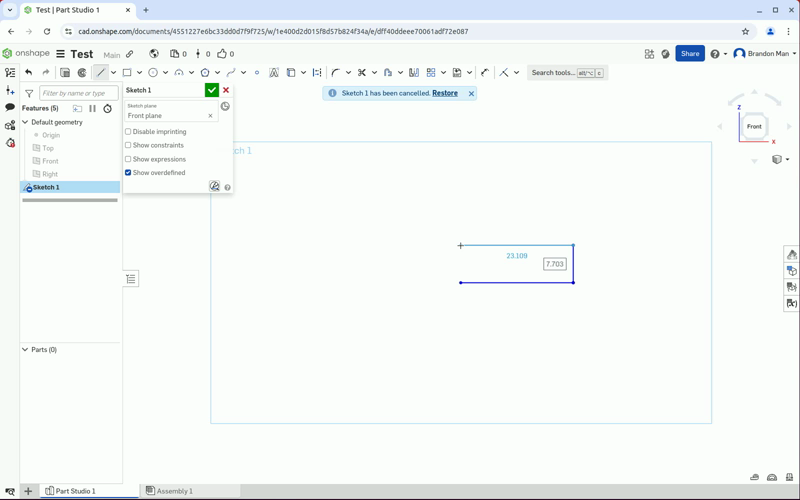
key_up(shift)
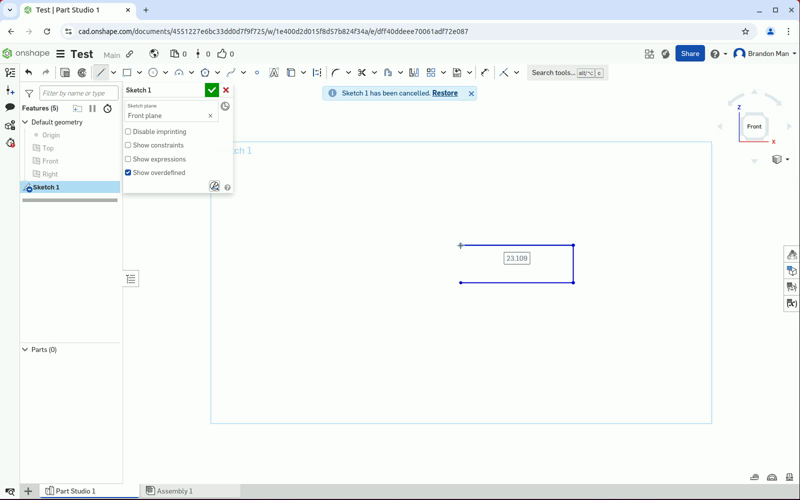
mouse_move(490, 245)
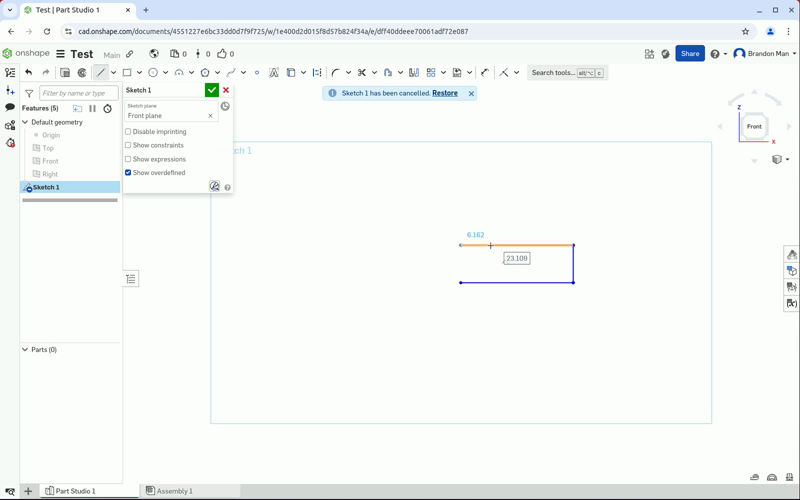
key_down(shift)
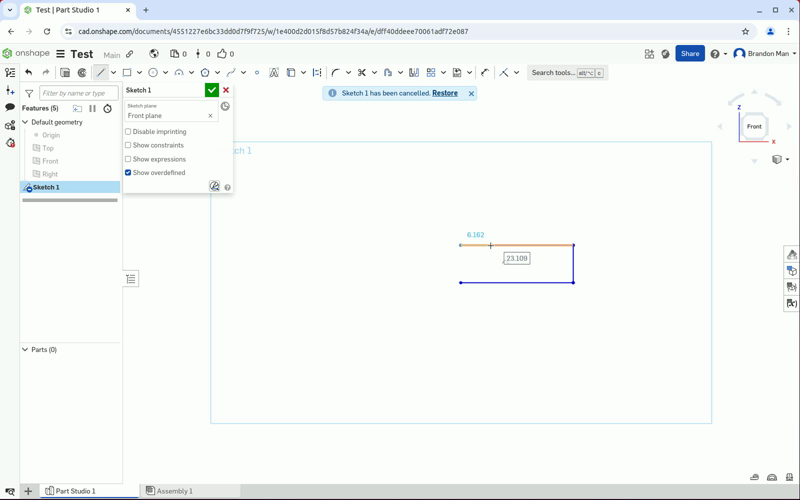
mouse_move(460, 282)
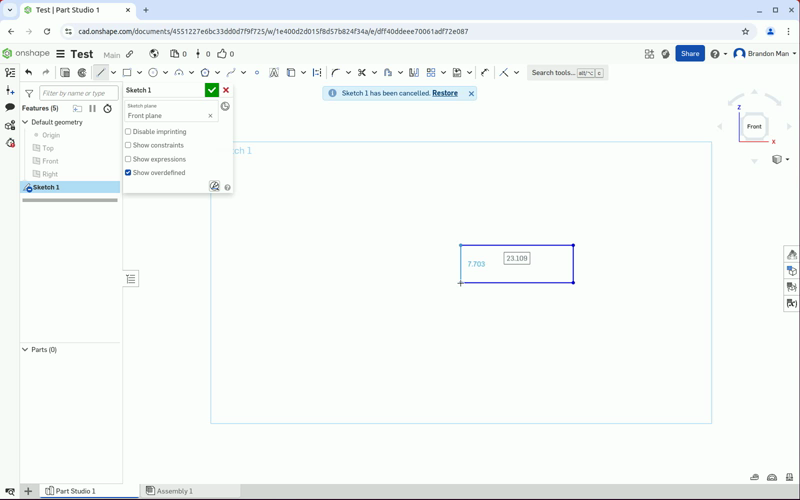
key_up(shift)
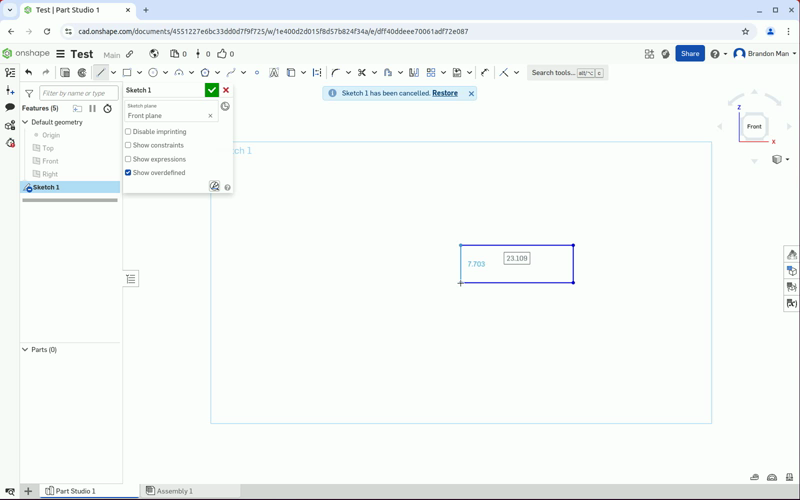
click(460, 282)
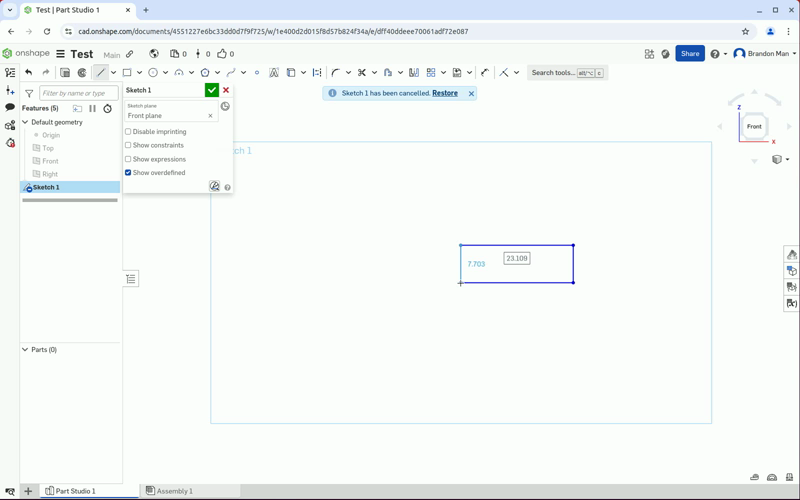
key(esc)
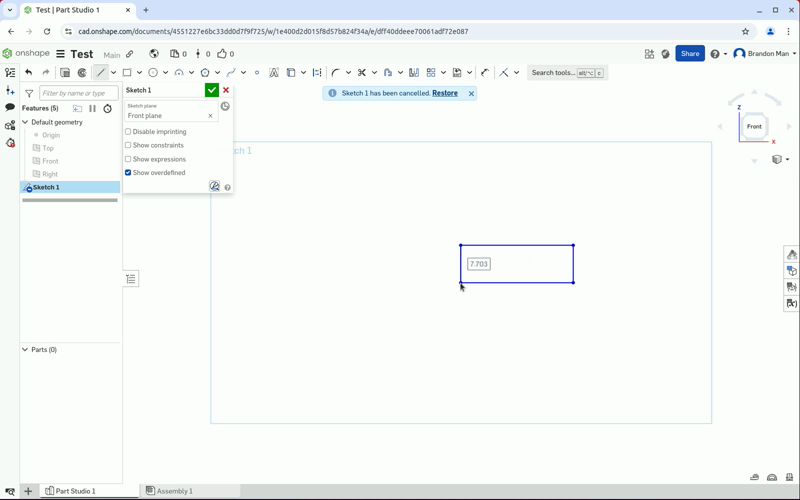
mouse_move(529, 273)
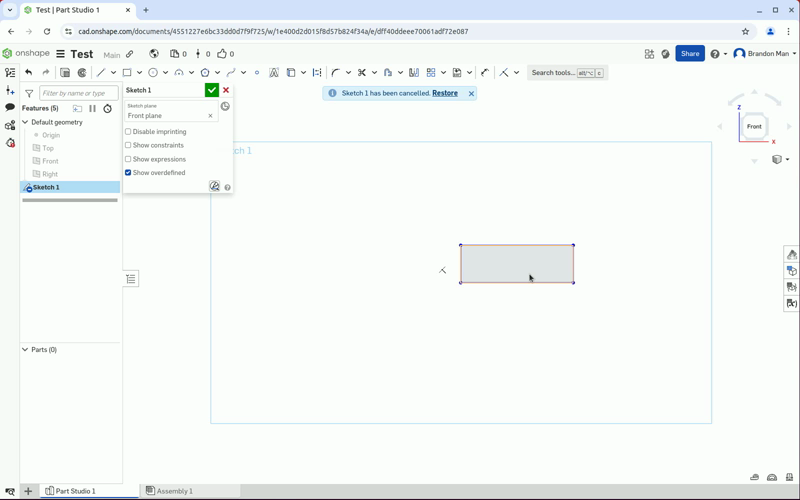
click(529, 273)
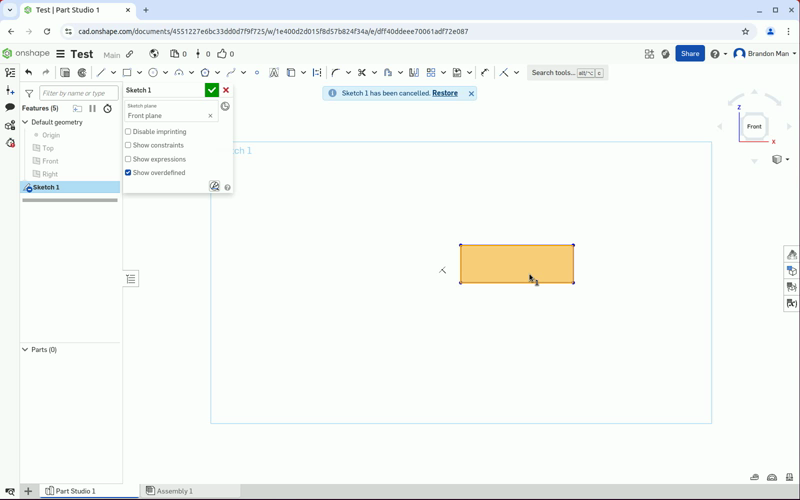
mouse_move(73, 352)
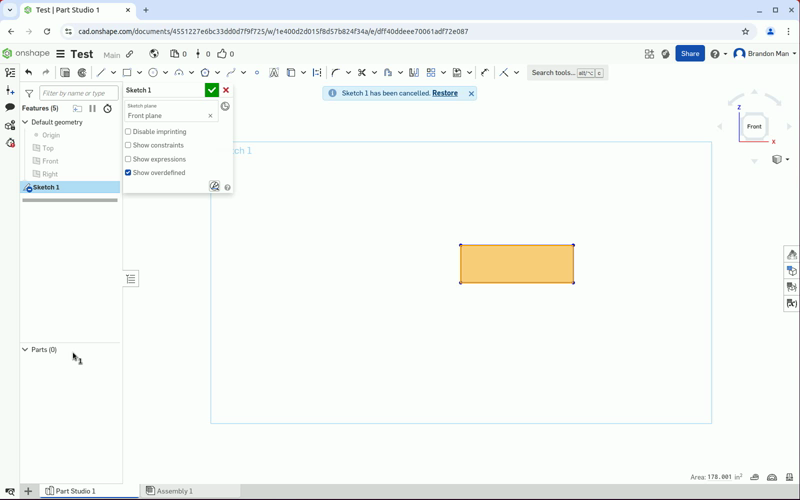
key(shift+y)
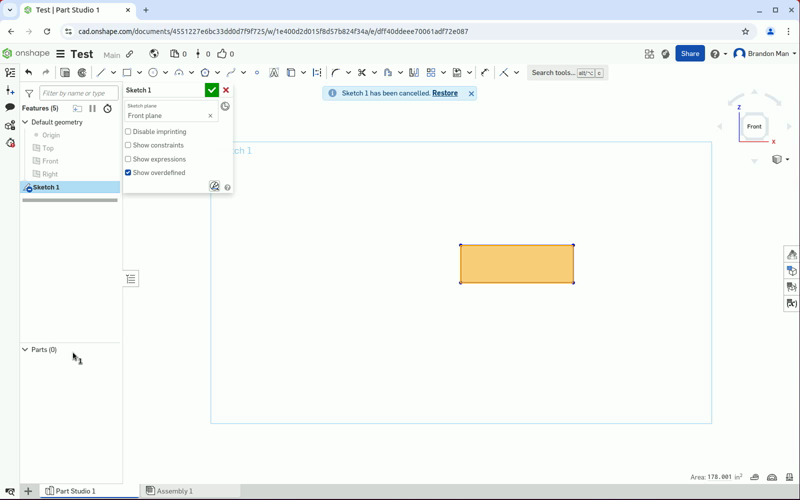
key(shift+e)
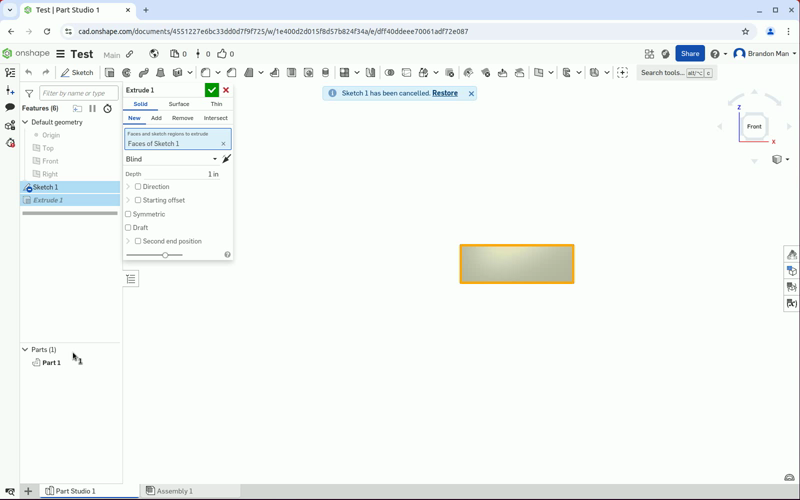
mouse_move(143, 106)
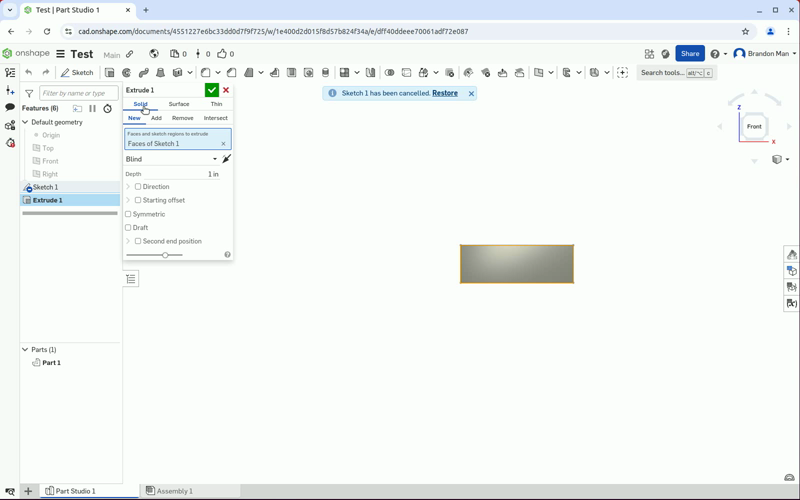
click(143, 106)
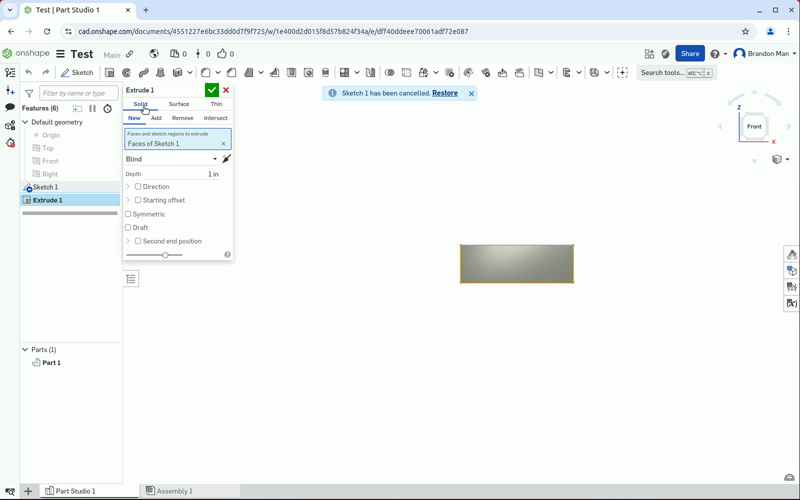
mouse_move(137, 120)
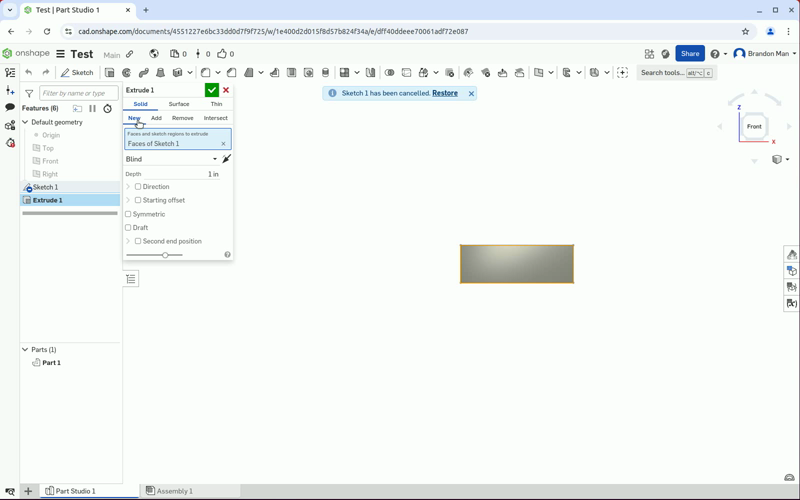
click(137, 120)
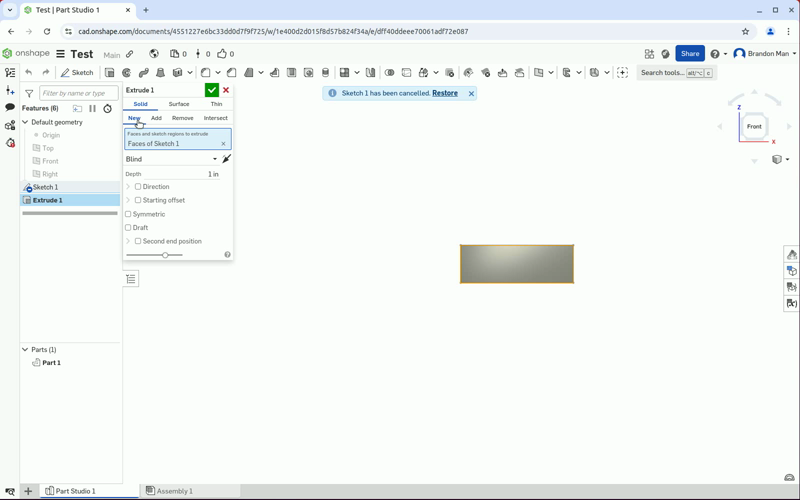
key(tab, 4)
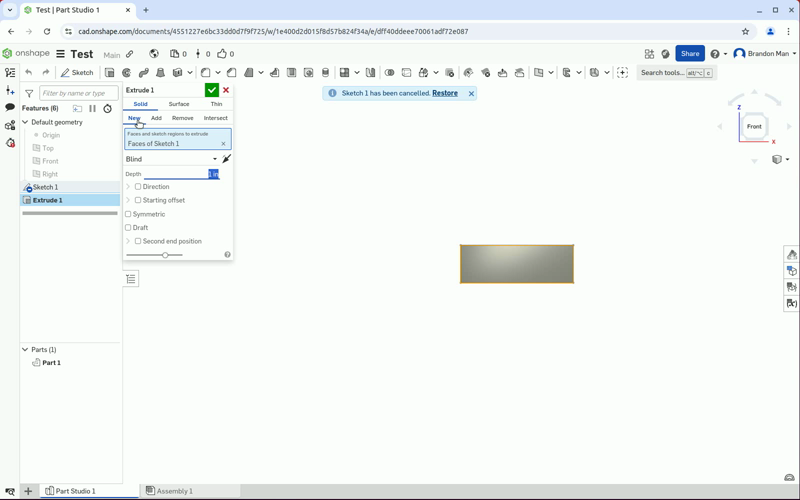
text(15.405)
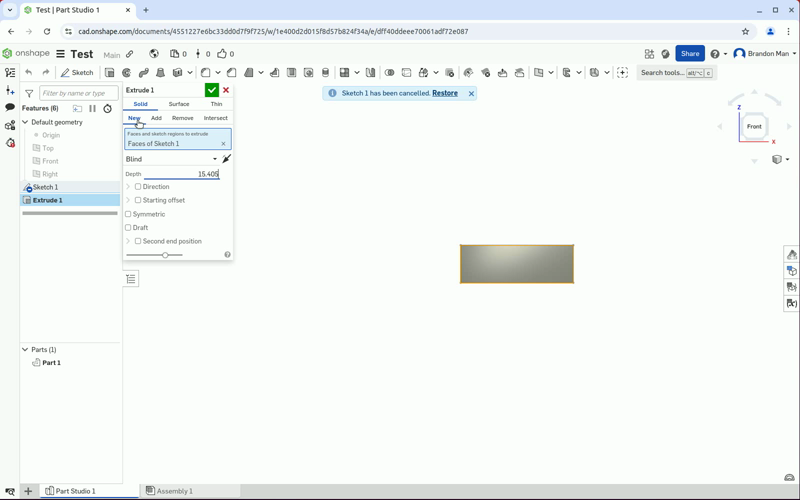
key(enter)
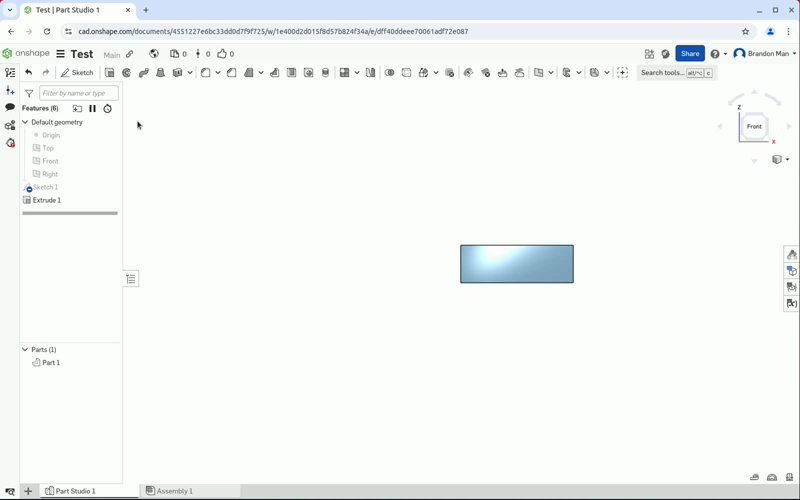
key(shift+h)
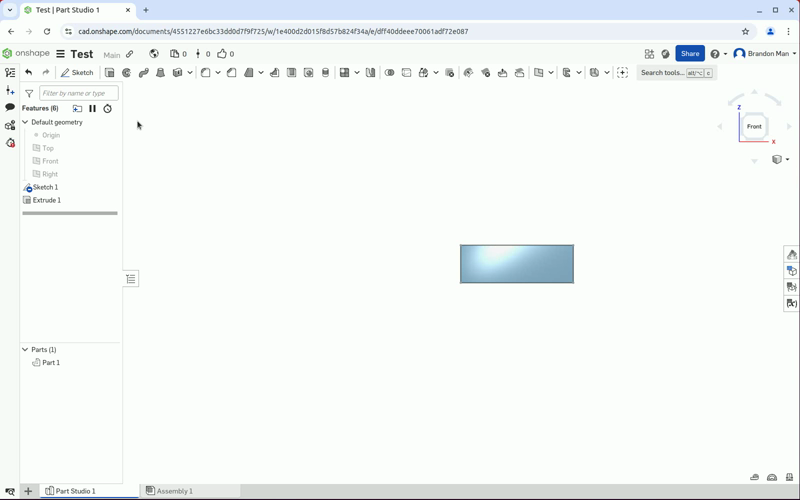
key(shift+h)
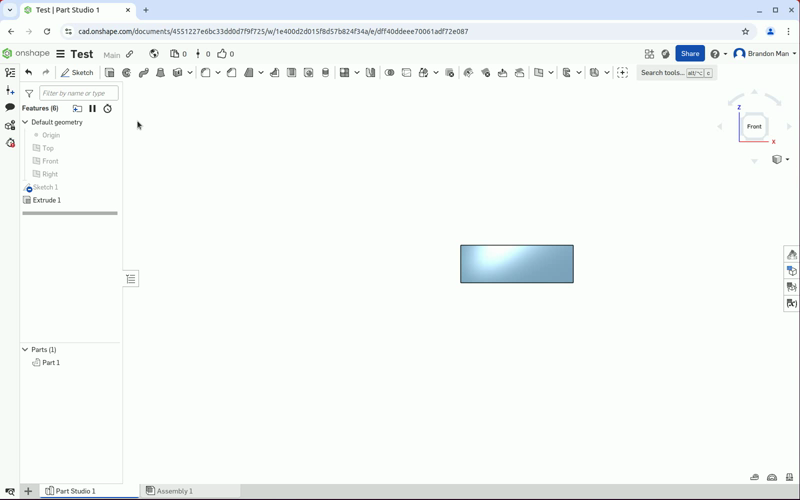
mouse_move(73, 189)
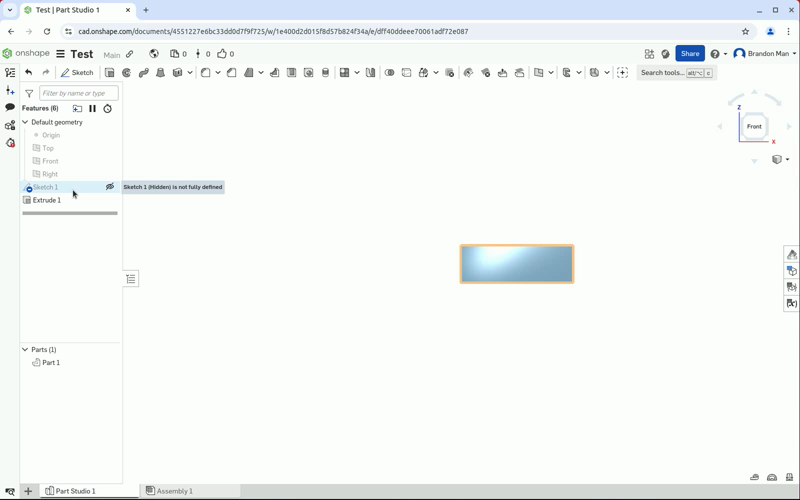
click(73, 189)
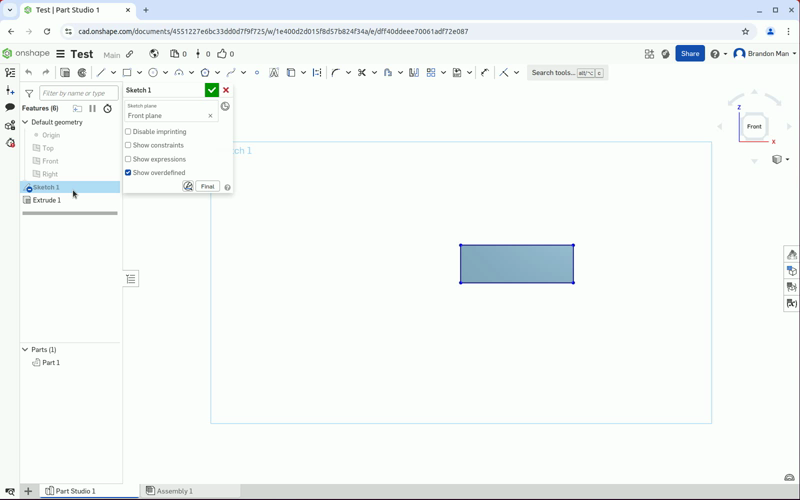
mouse_move(229, 92)
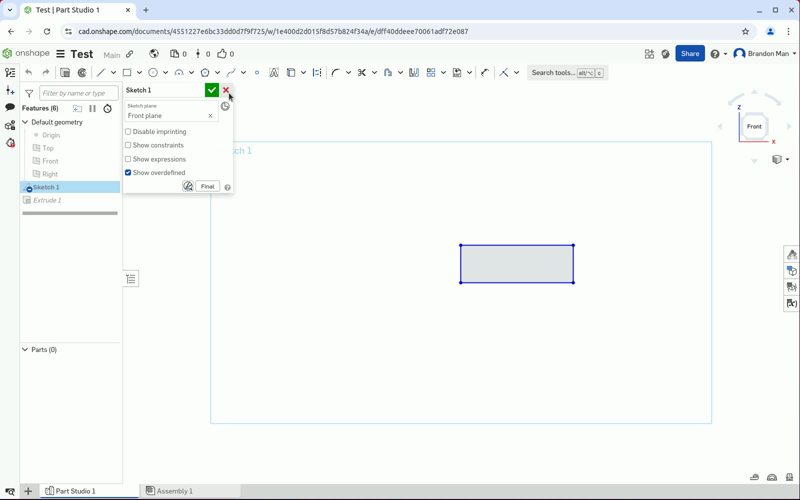
click(229, 92)
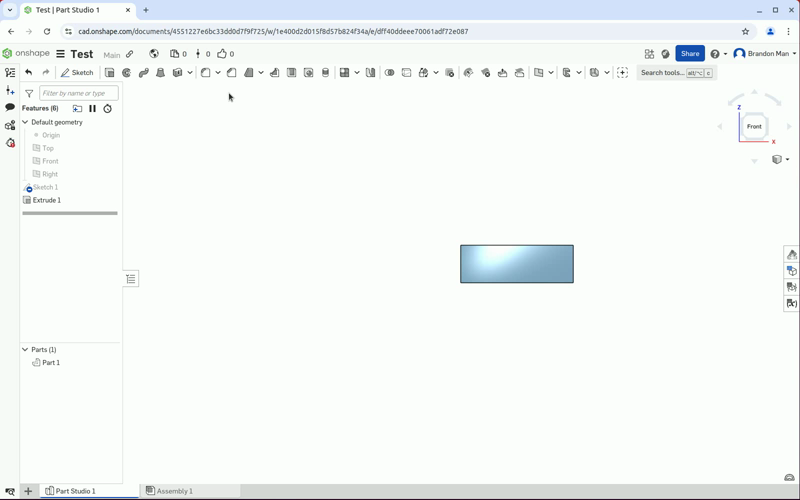
mouse_move(73, 352)
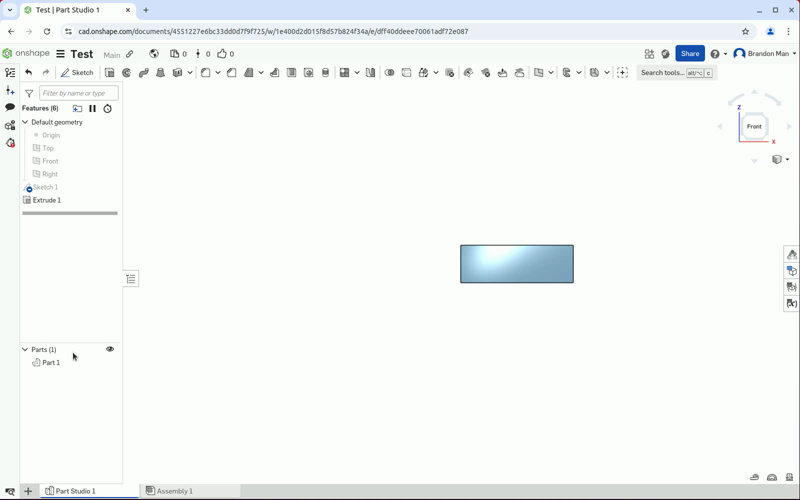
key(y)
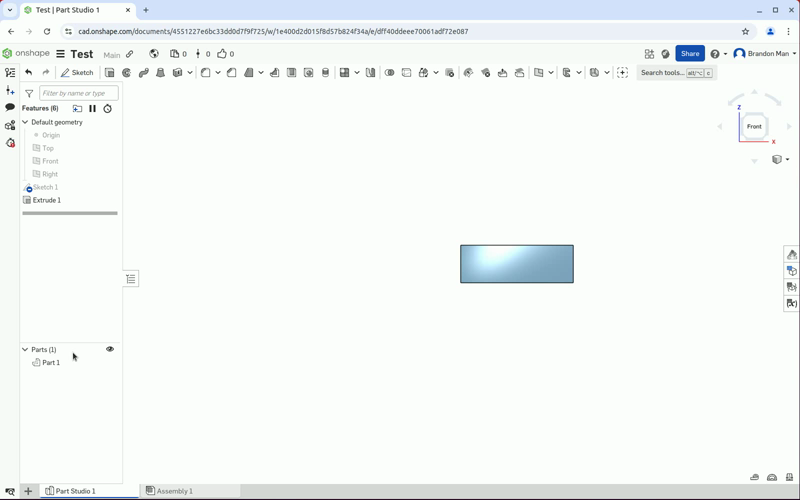
key(shift+p)
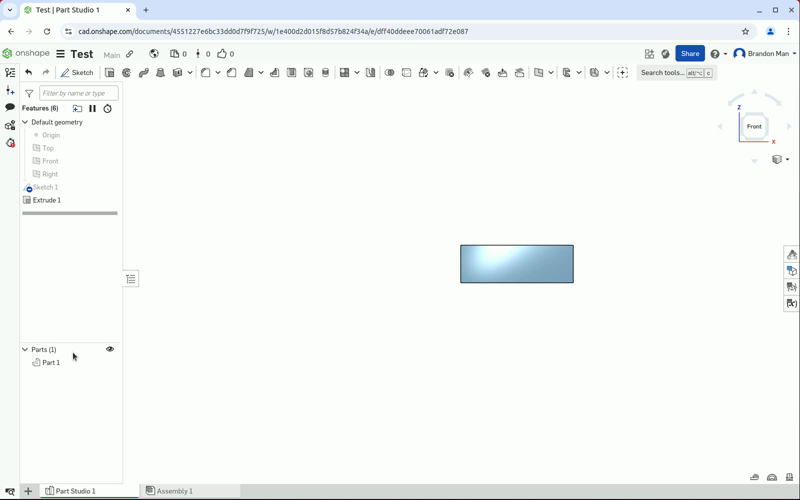
key(space)
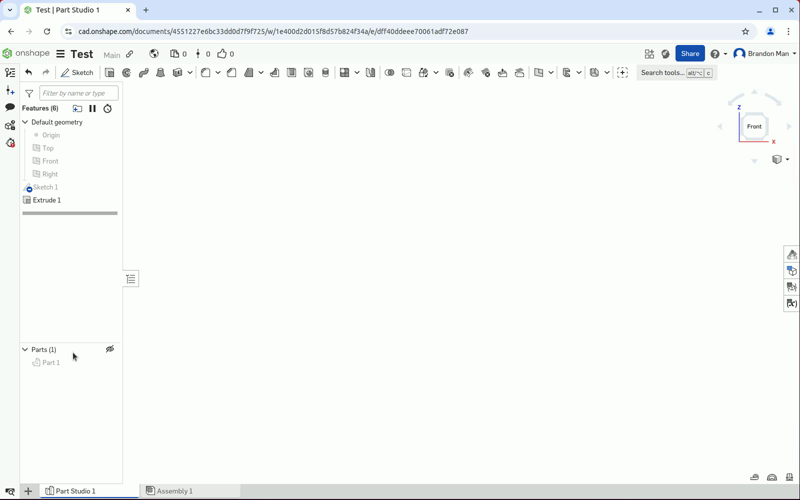
key_down(shift)
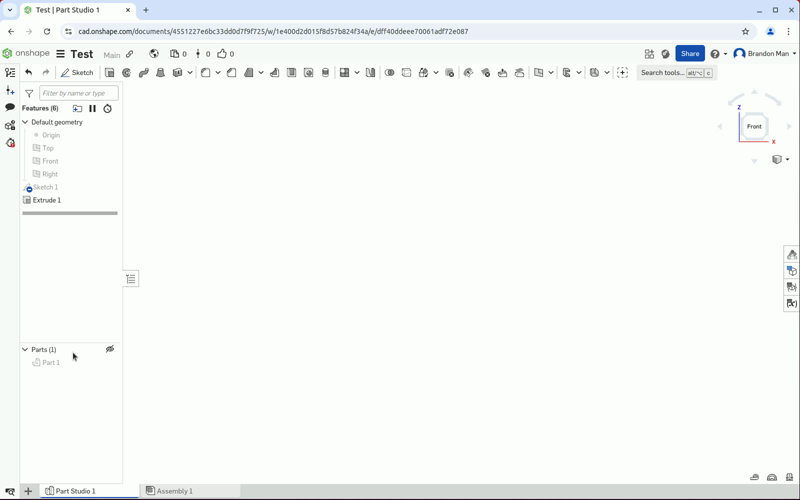
key(down)
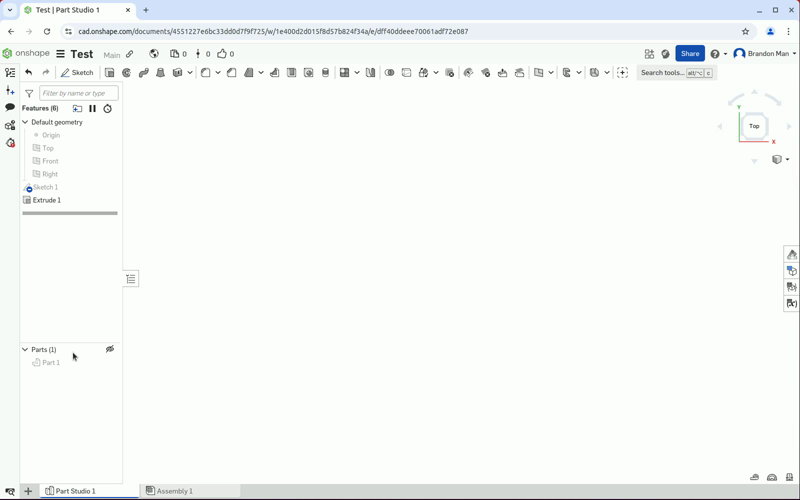
key_up(shift)
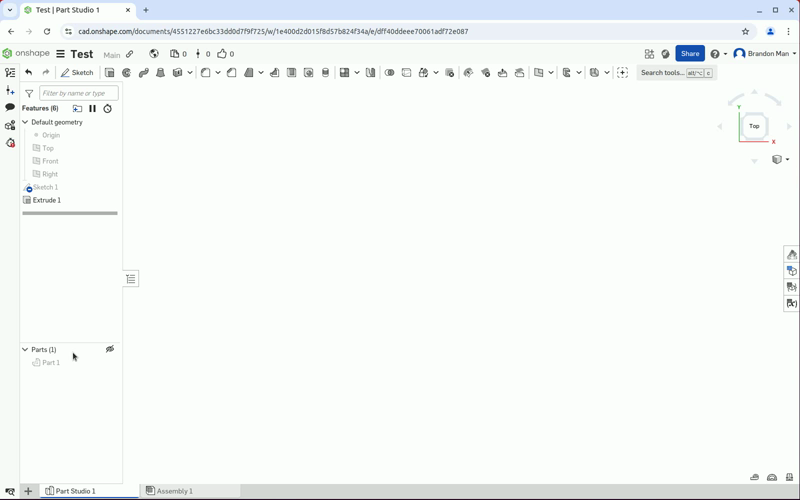
mouse_move(73, 352)
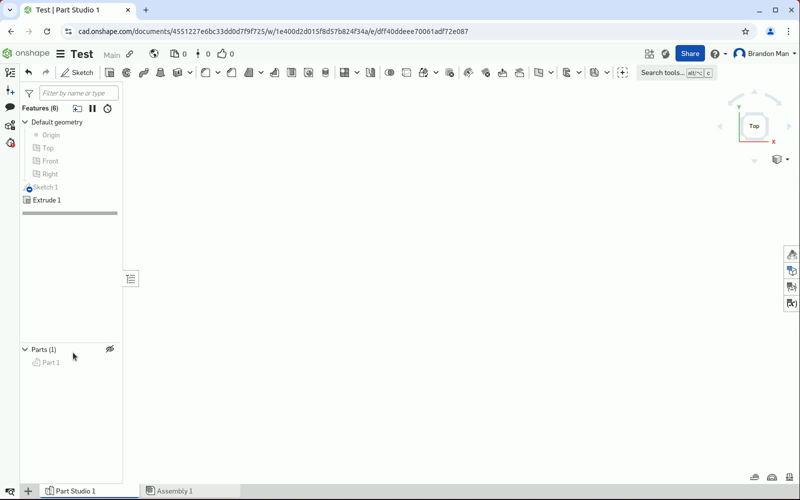
key(shift+y)
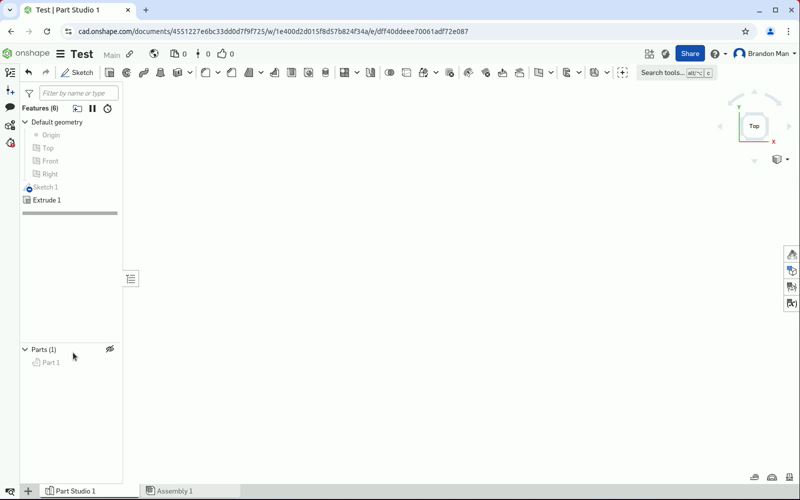
key(shift+s)
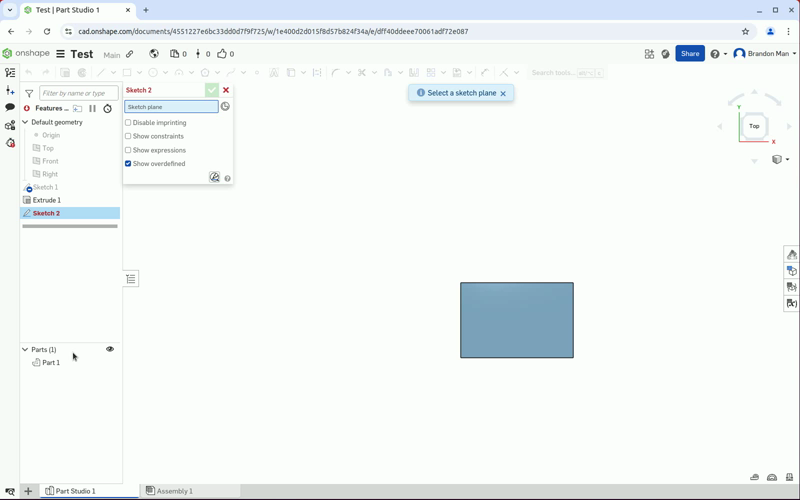
mouse_move(73, 150)
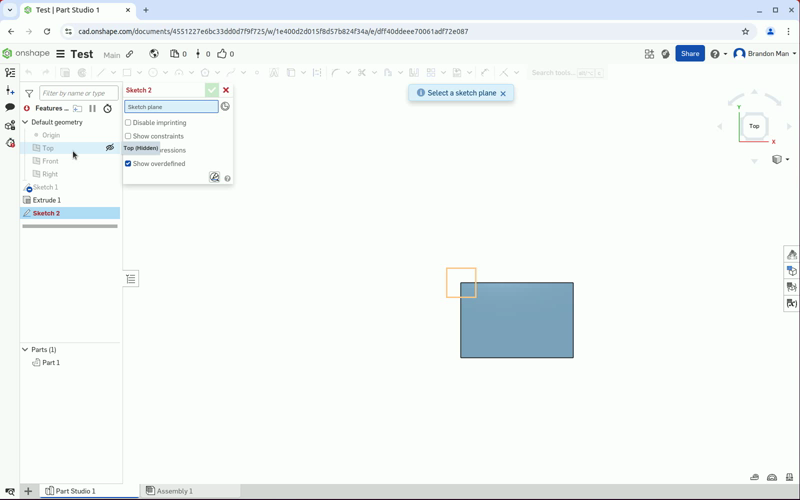
click(73, 150)
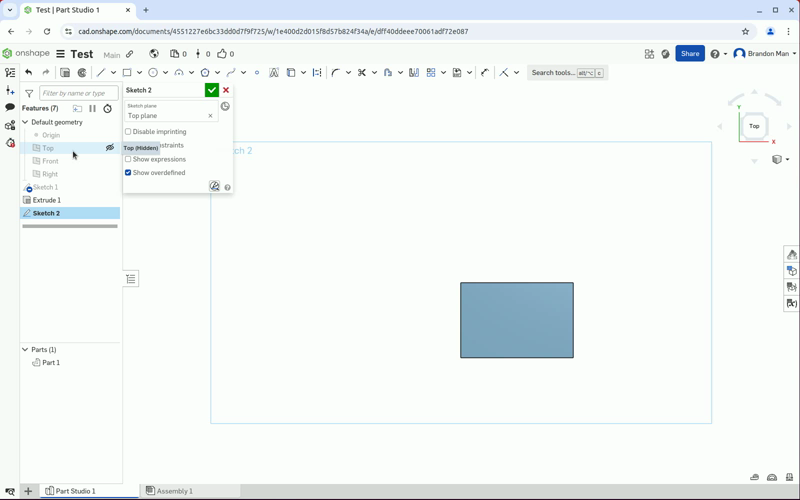
mouse_move(73, 352)
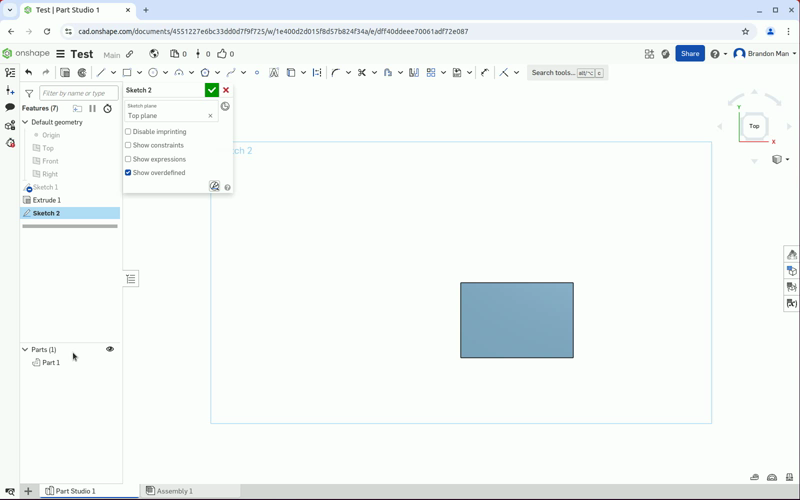
key(y)
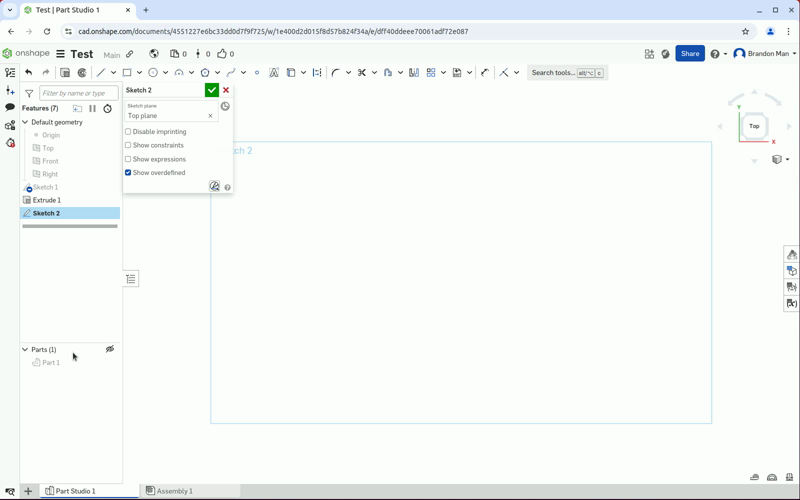
key(l)
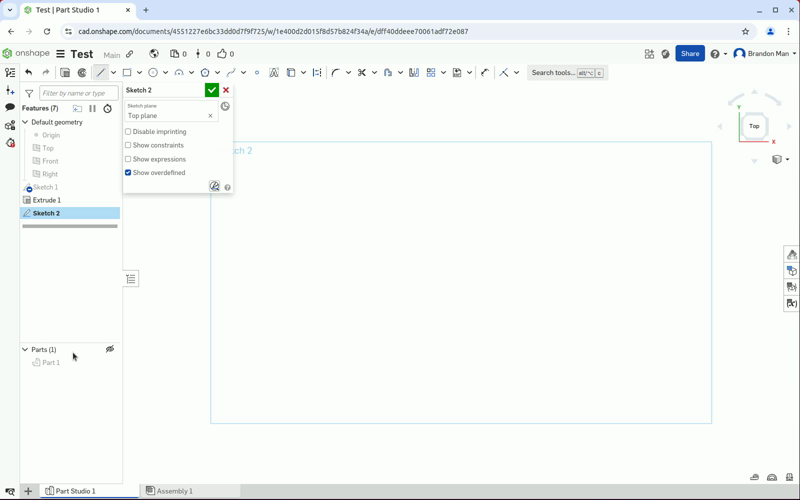
key_down(shift)
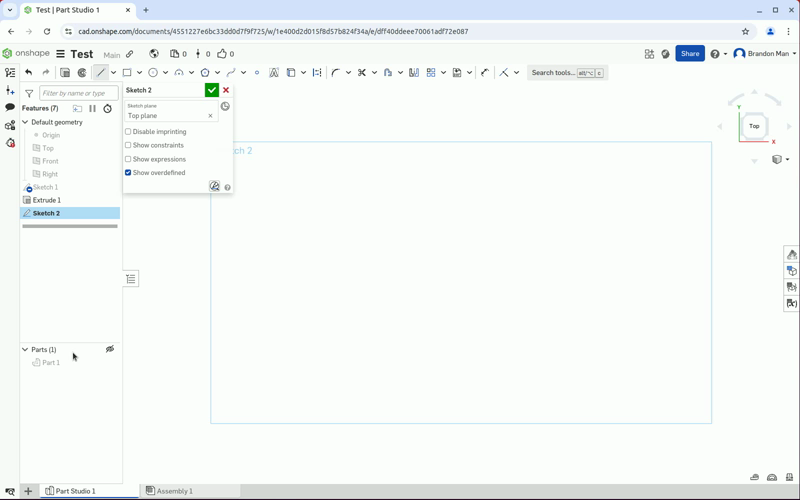
mouse_move(516, 357)
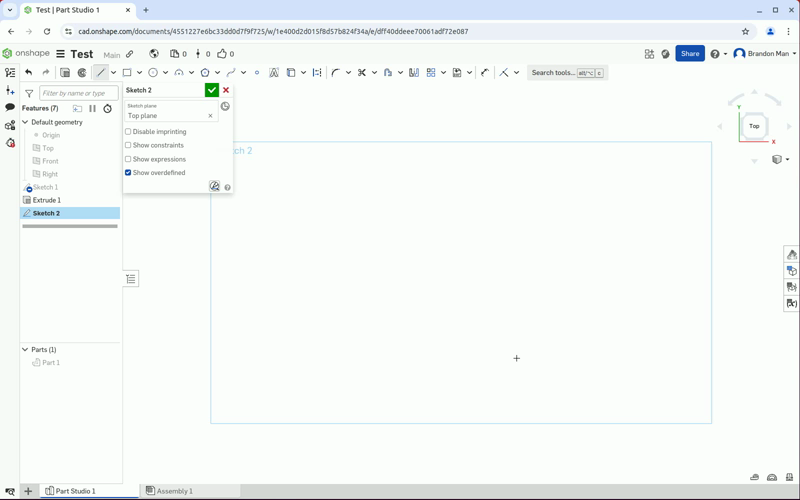
click(516, 357)
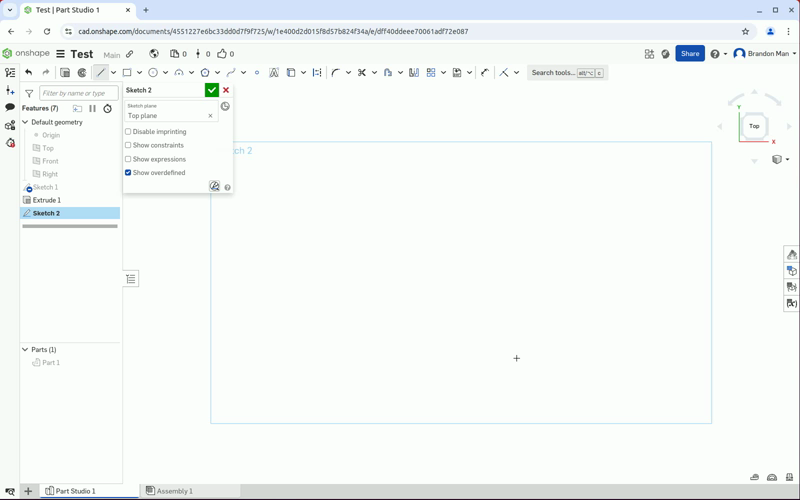
key_up(shift)
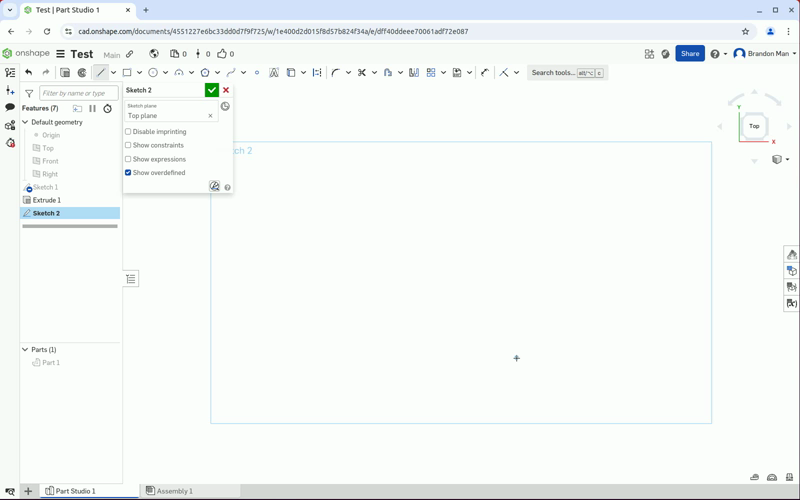
key_down(shift)
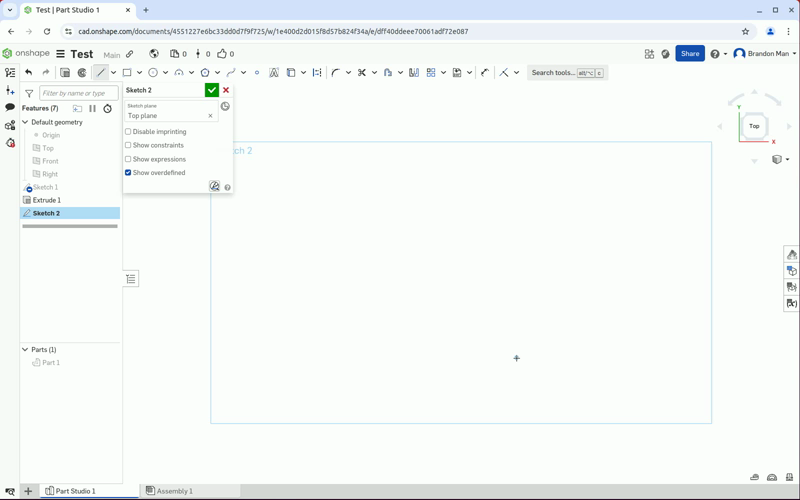
mouse_move(546, 357)
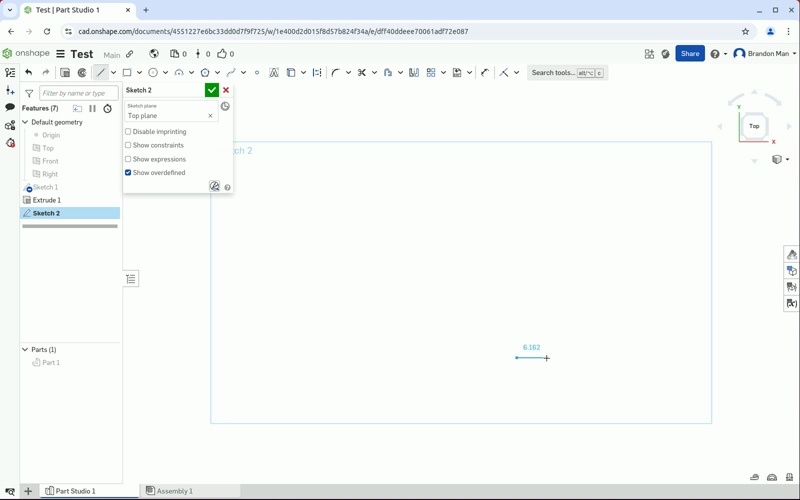
mouse_move(573, 357)
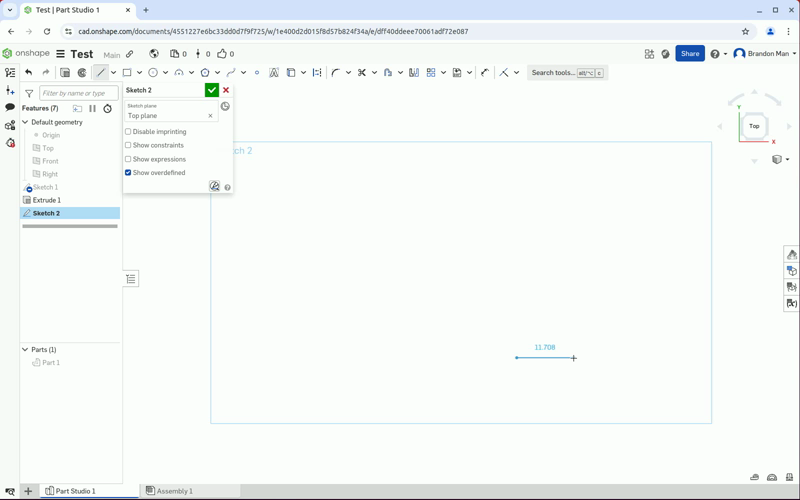
click(573, 357)
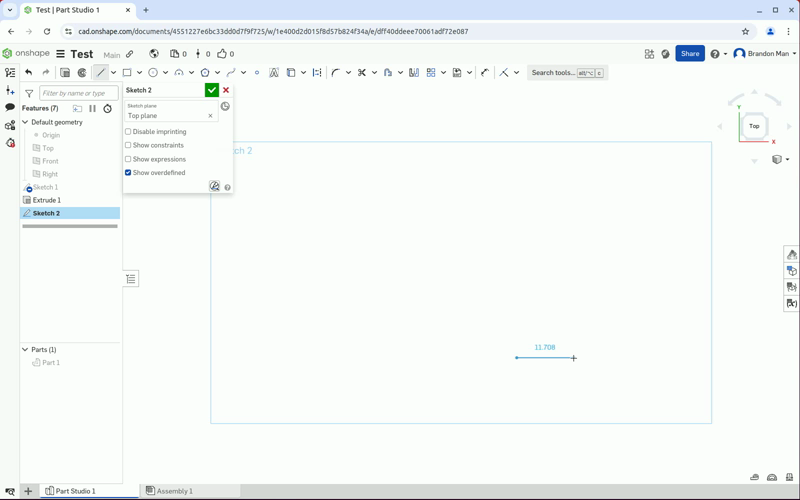
key_up(shift)
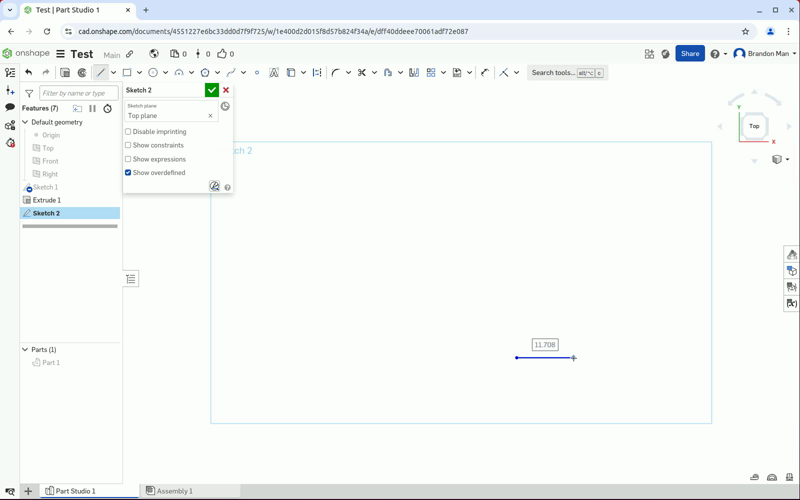
key_down(shift)
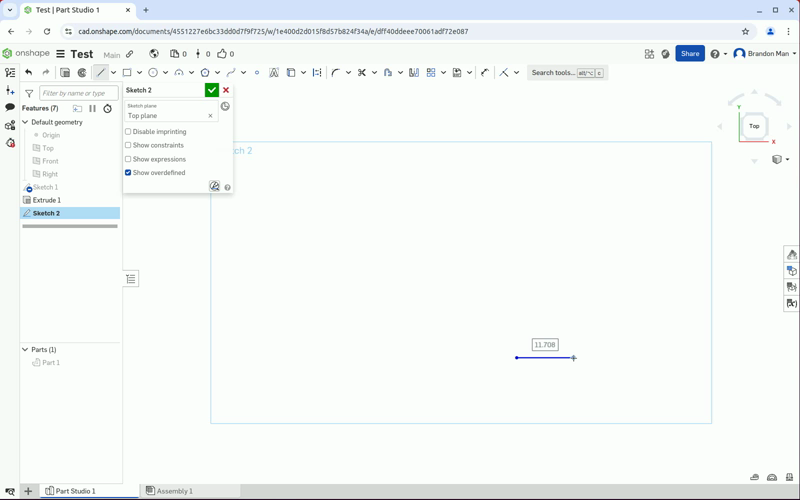
mouse_move(589, 357)
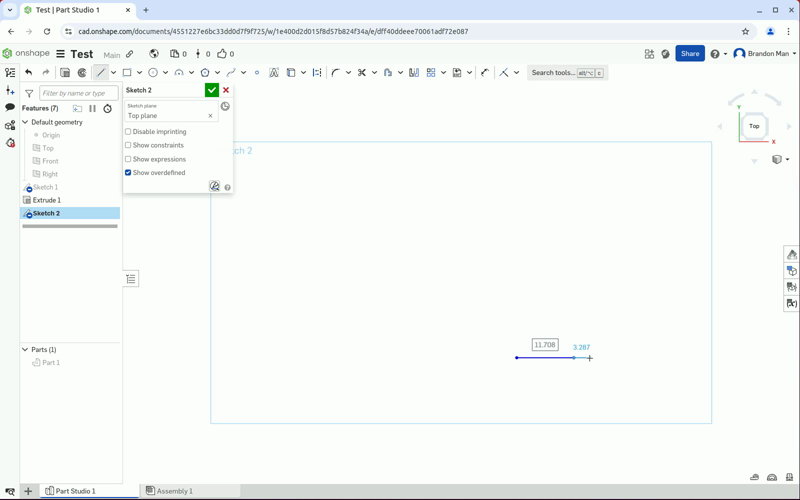
mouse_move(573, 320)
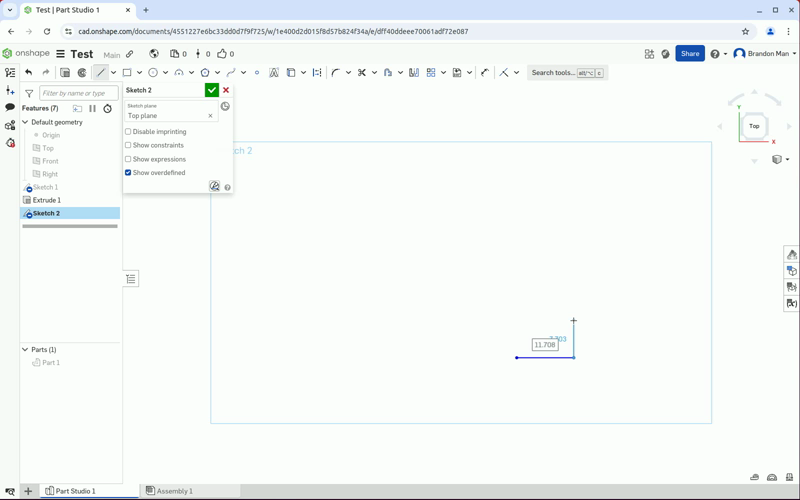
click(573, 320)
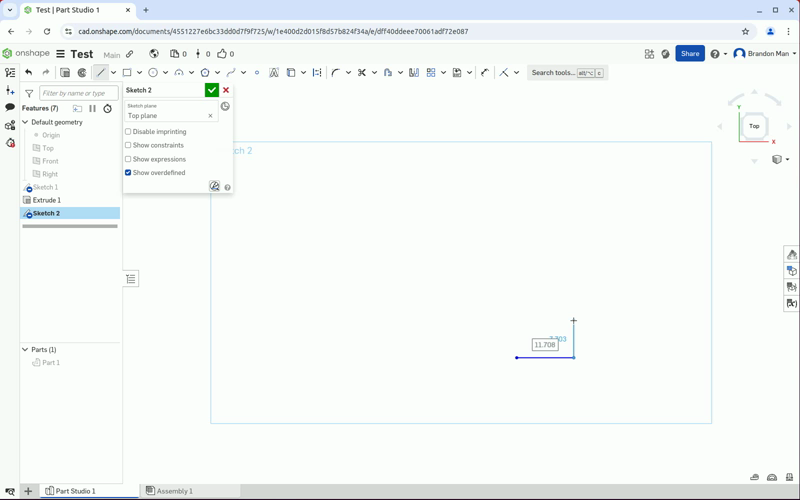
key_up(shift)
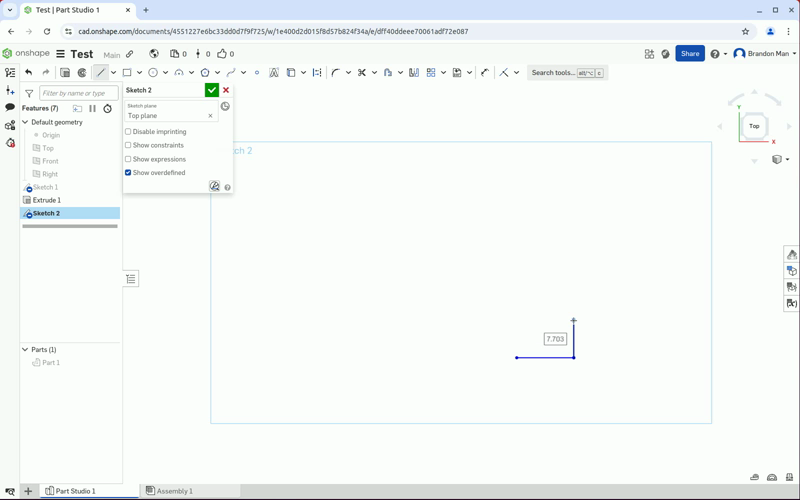
key_down(shift)
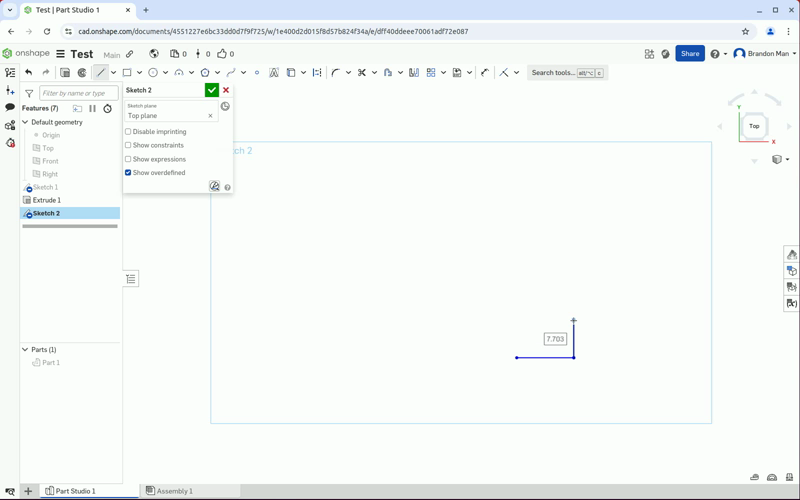
mouse_move(589, 320)
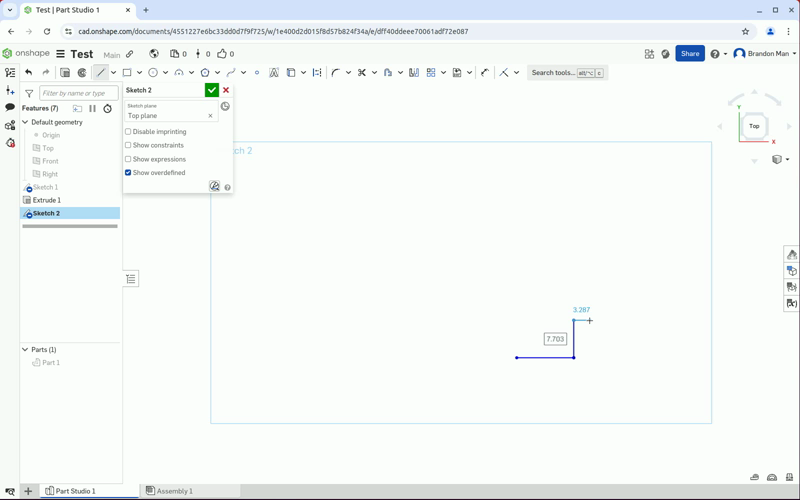
mouse_move(516, 320)
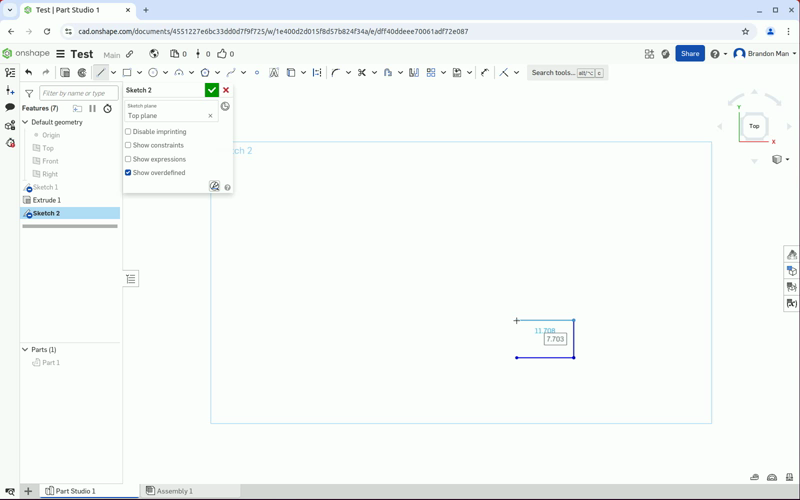
click(516, 320)
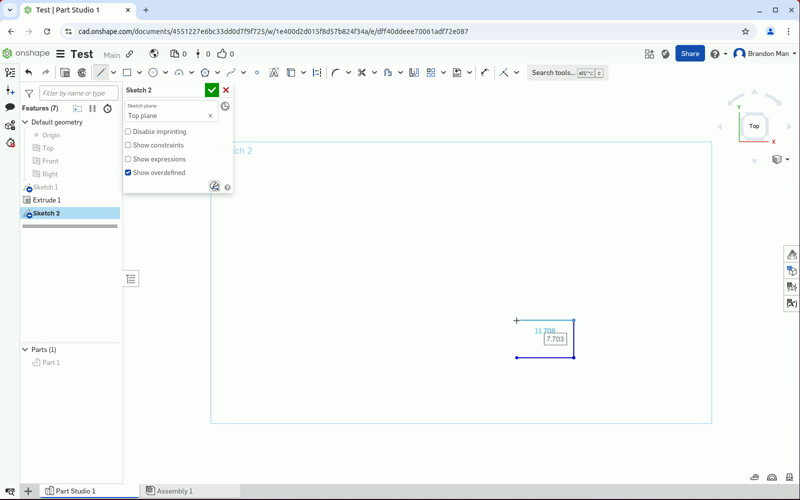
key_up(shift)
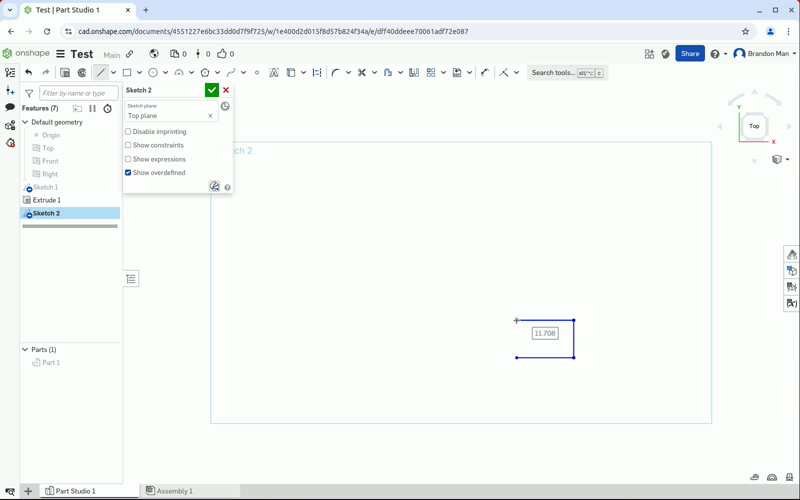
mouse_move(546, 320)
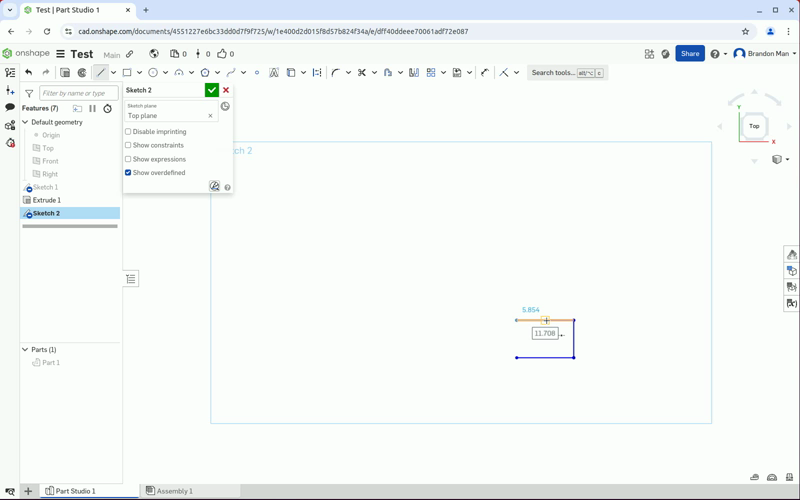
key_down(shift)
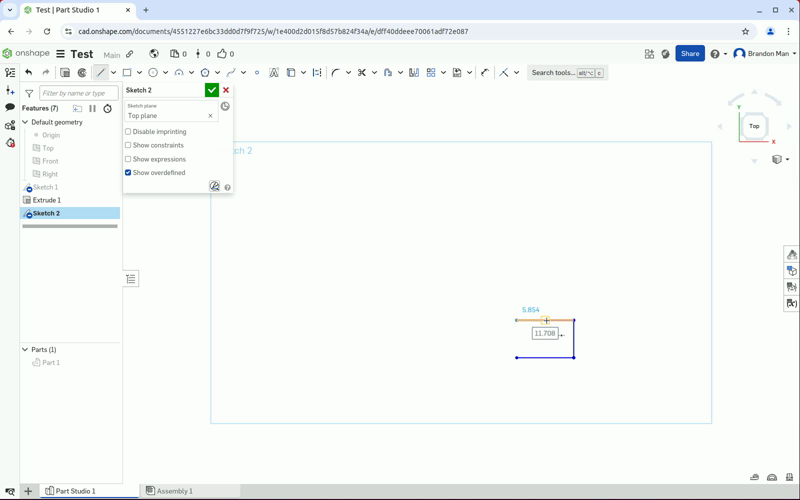
mouse_move(516, 357)
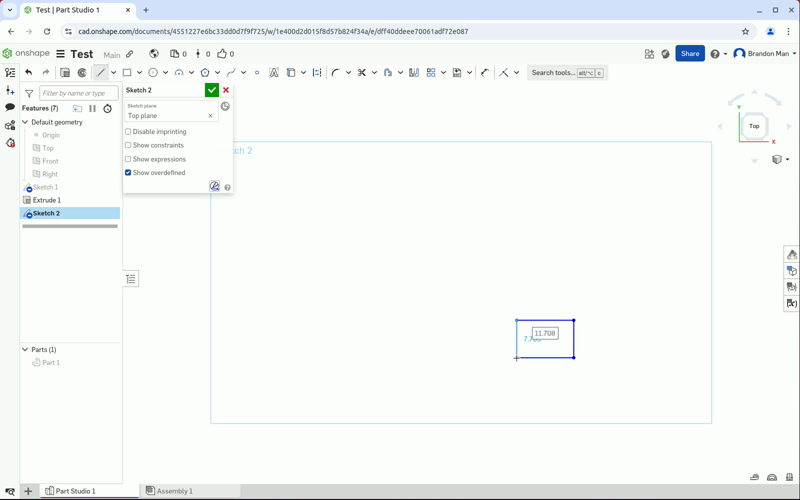
key_up(shift)
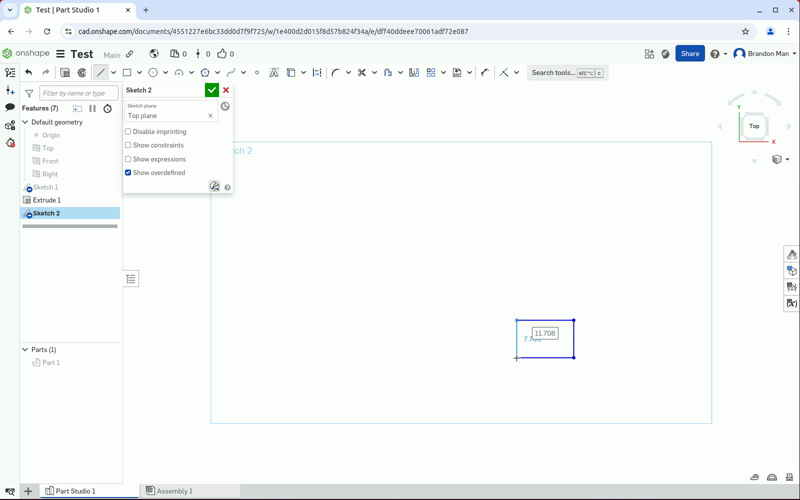
click(516, 357)
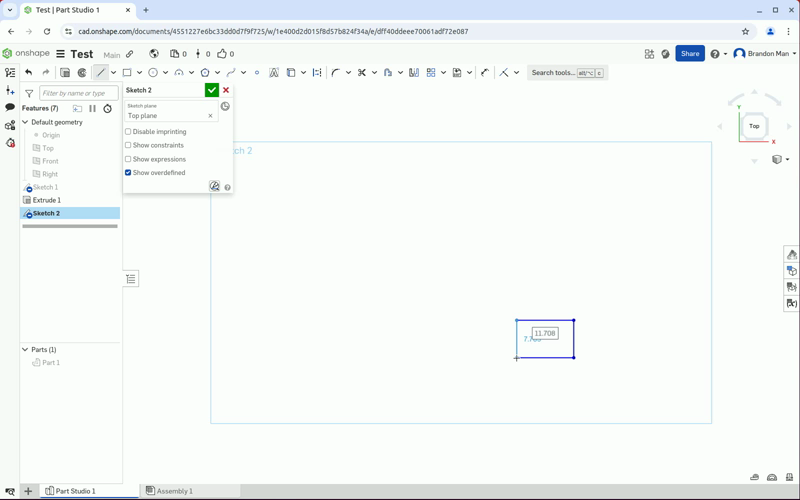
key(esc)
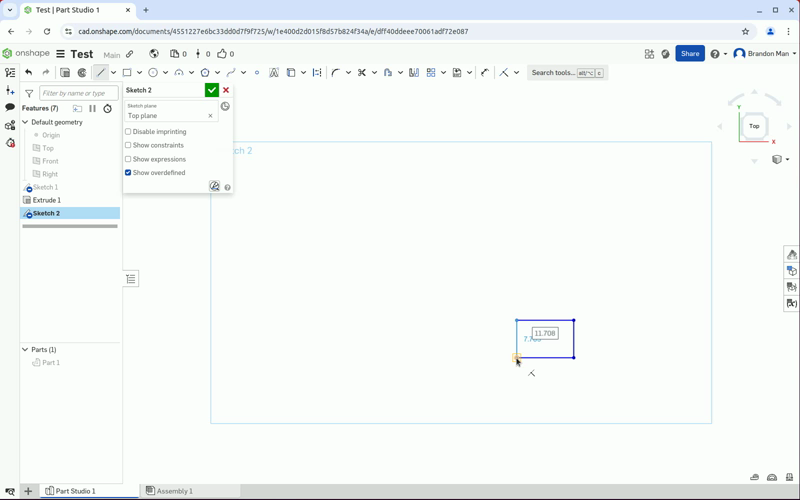
mouse_move(560, 338)
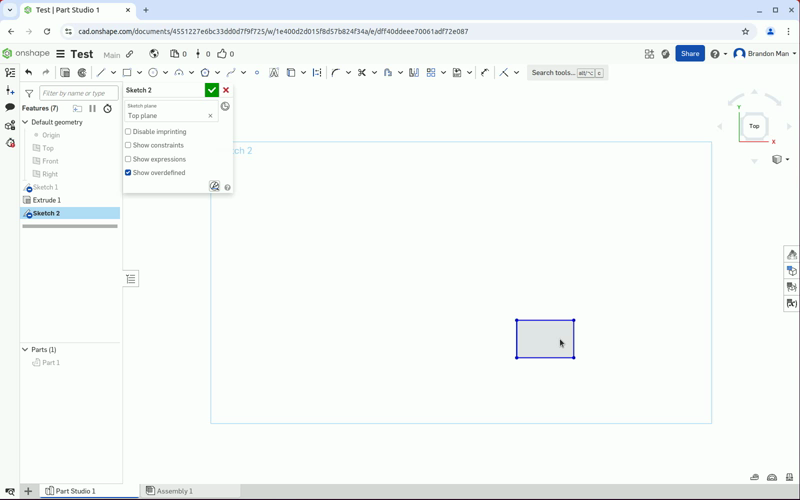
click(560, 338)
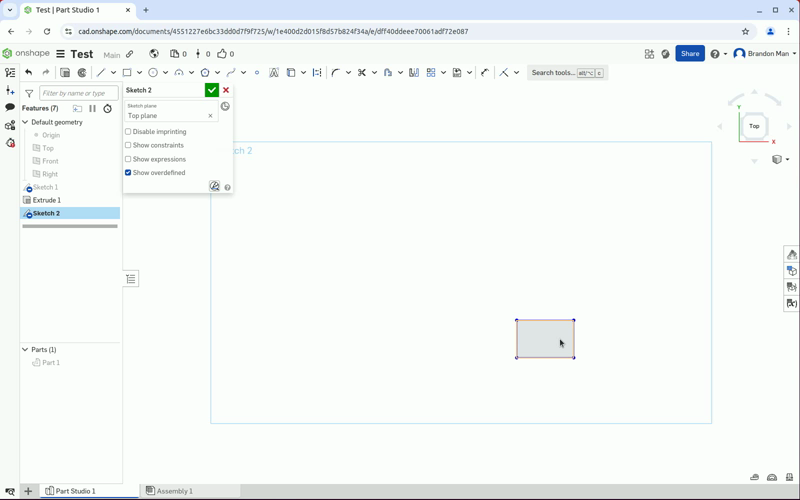
mouse_move(73, 352)
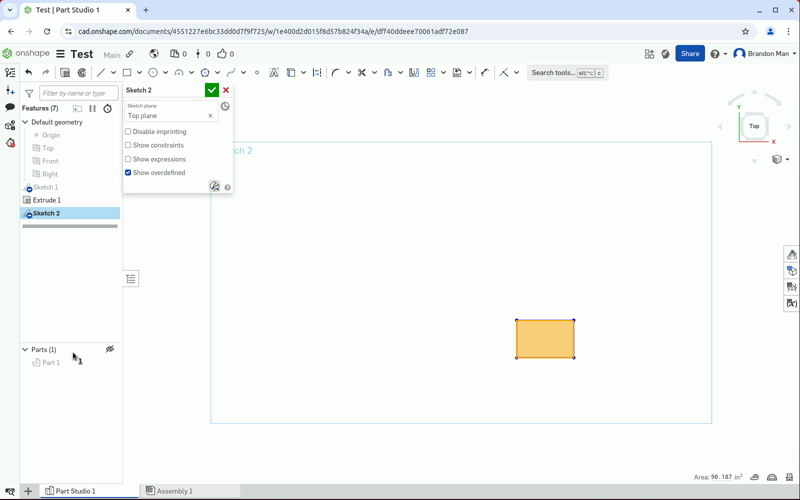
key(shift+y)
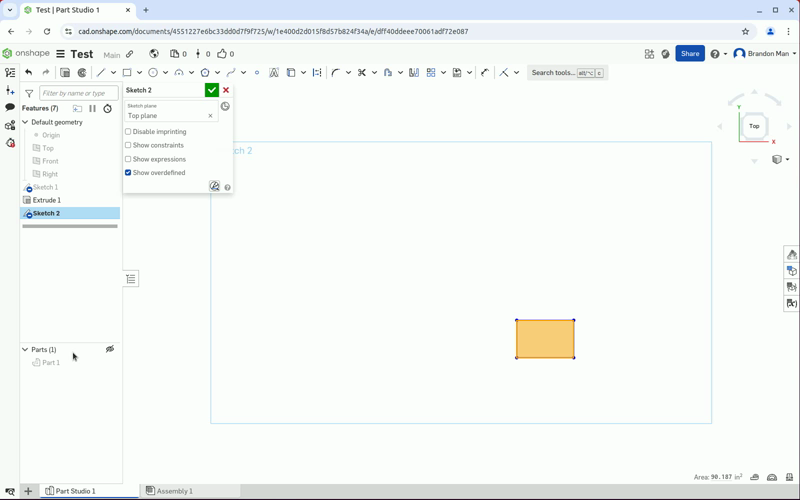
key(shift+e)
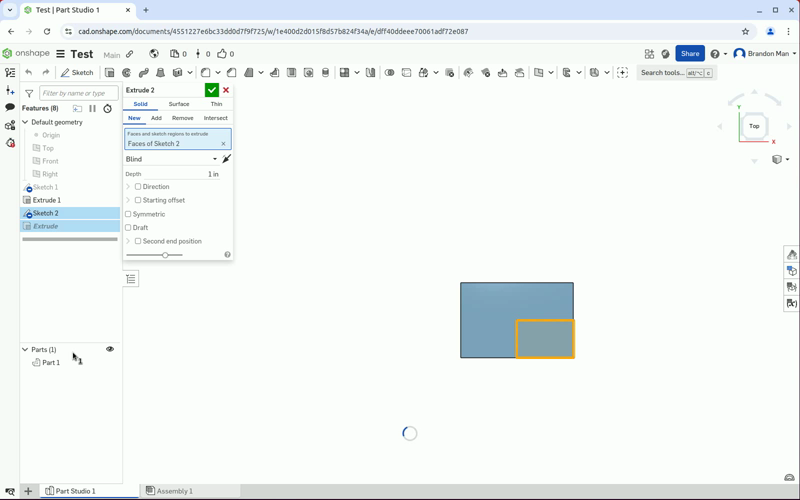
mouse_move(143, 106)
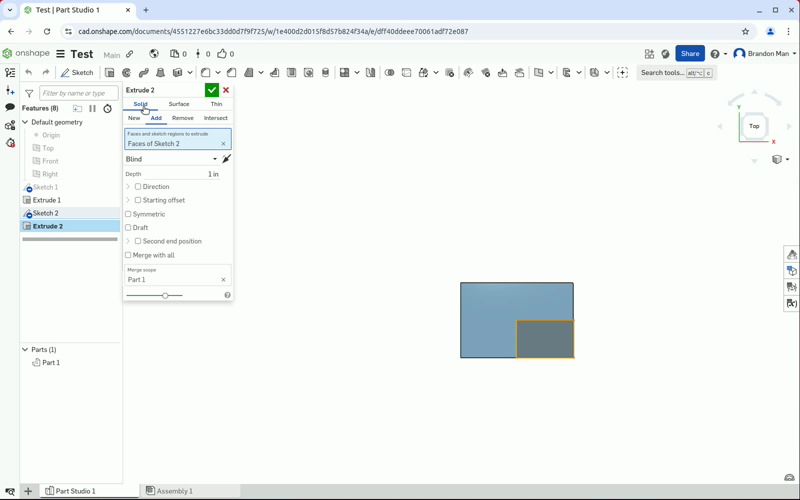
click(143, 106)
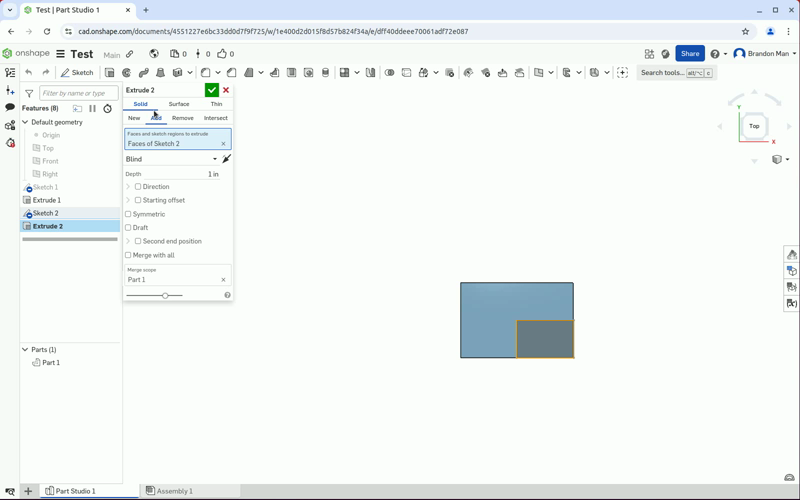
mouse_move(186, 120)
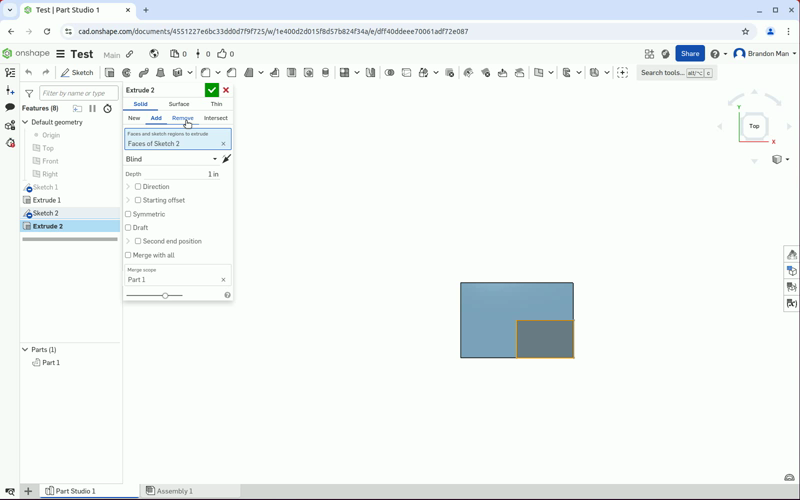
click(186, 120)
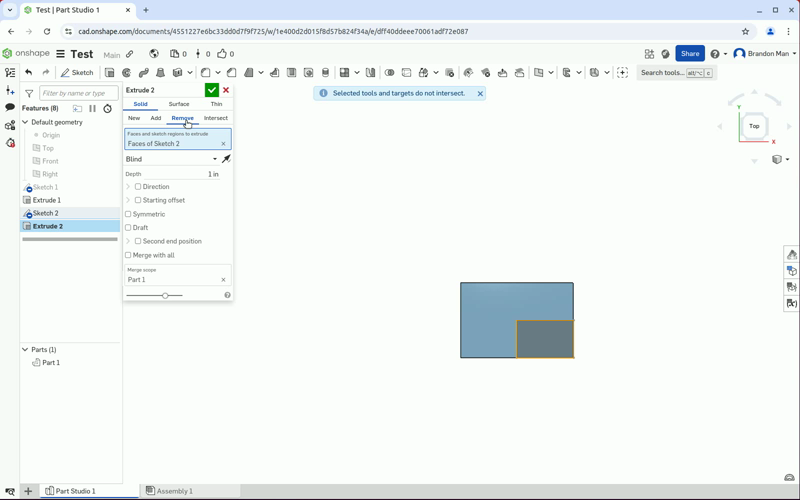
key(tab, 4)
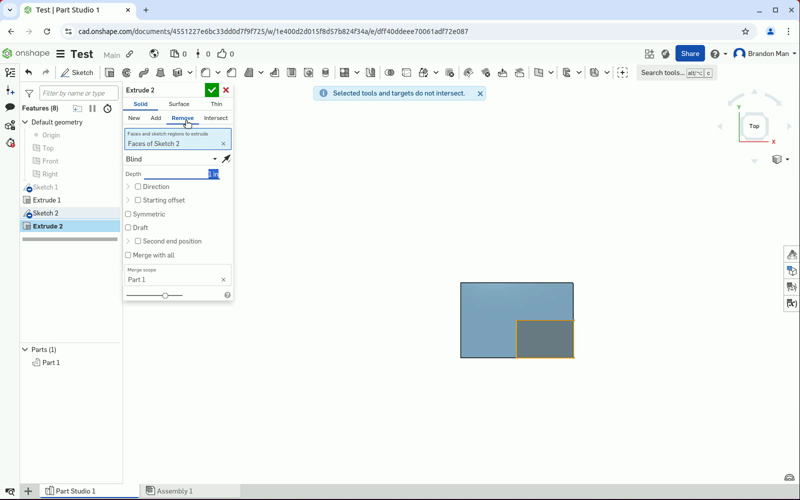
text(-15.405)
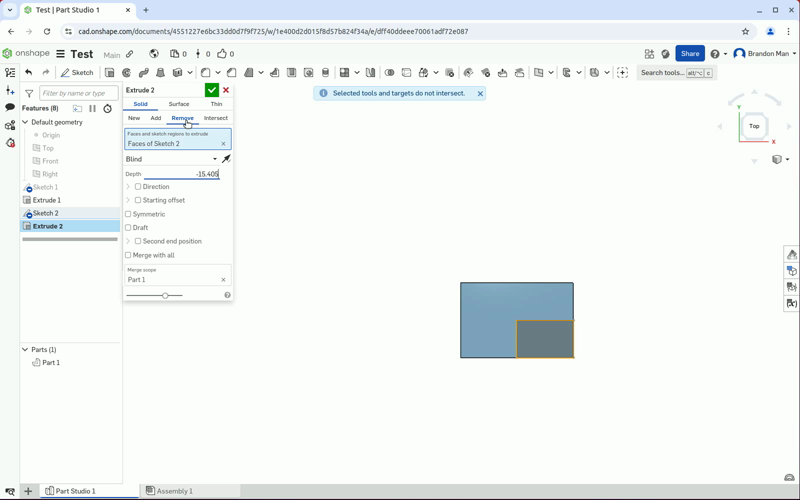
key(tab, 6)
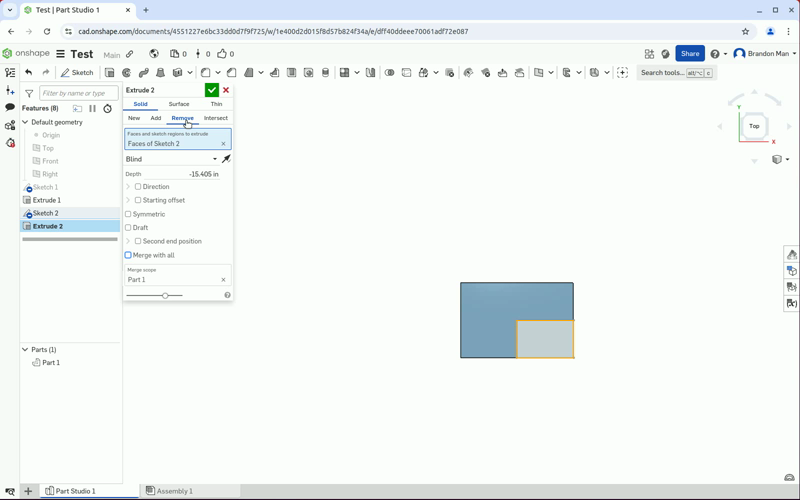
key(space)
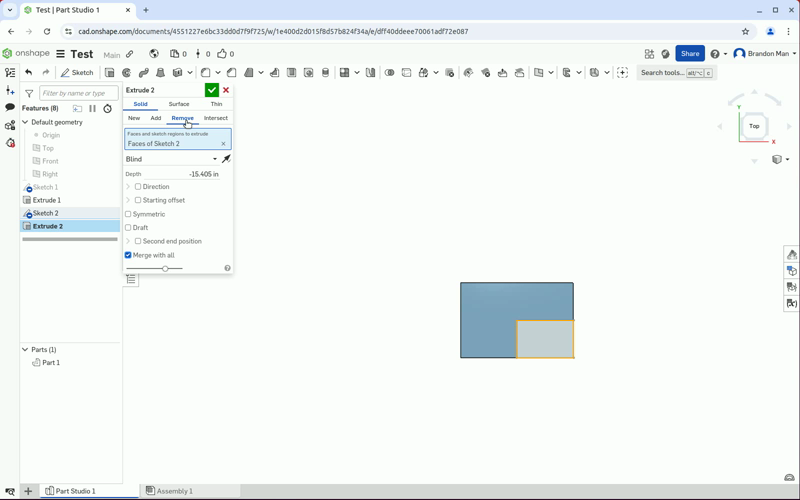
key(enter)
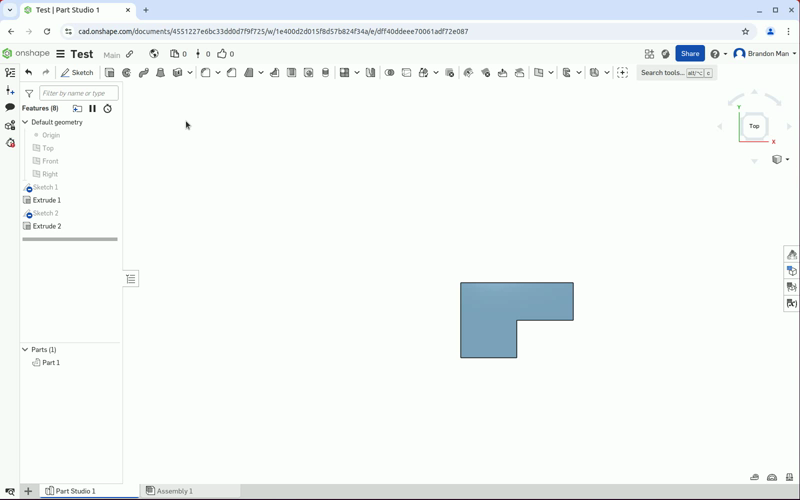
key(shift+h)
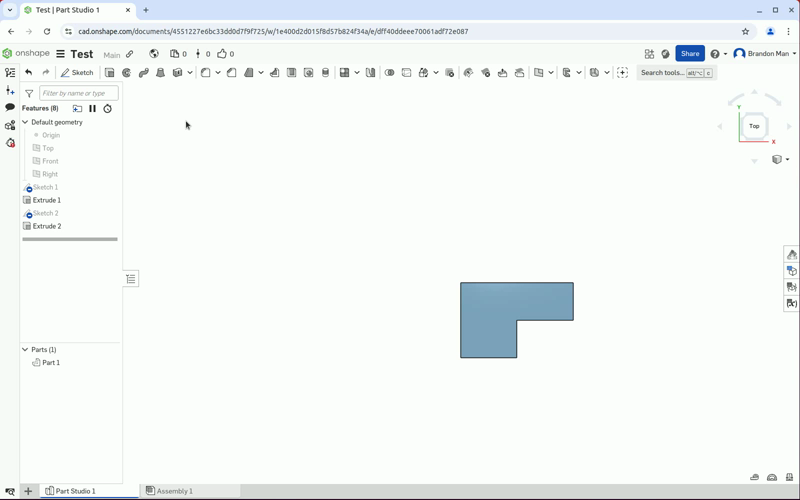
key(shift+h)
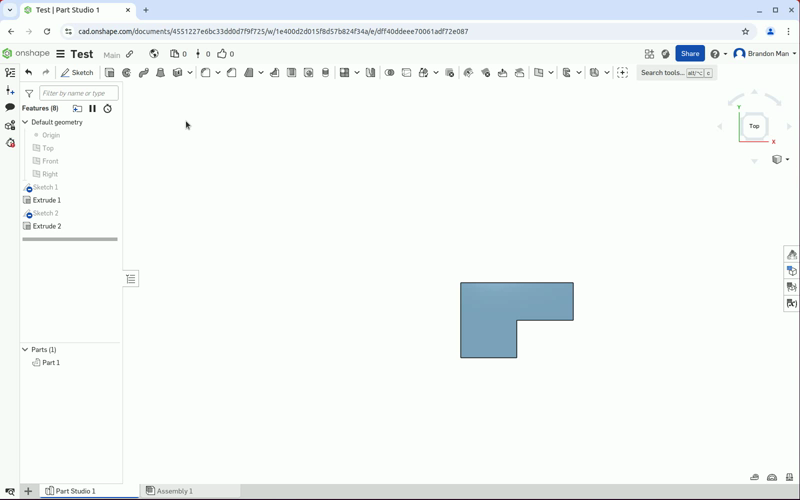
mouse_move(73, 189)
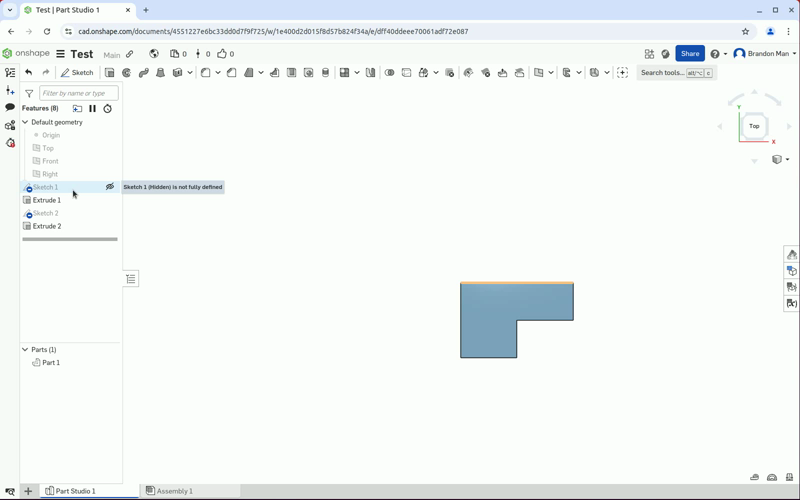
click(73, 189)
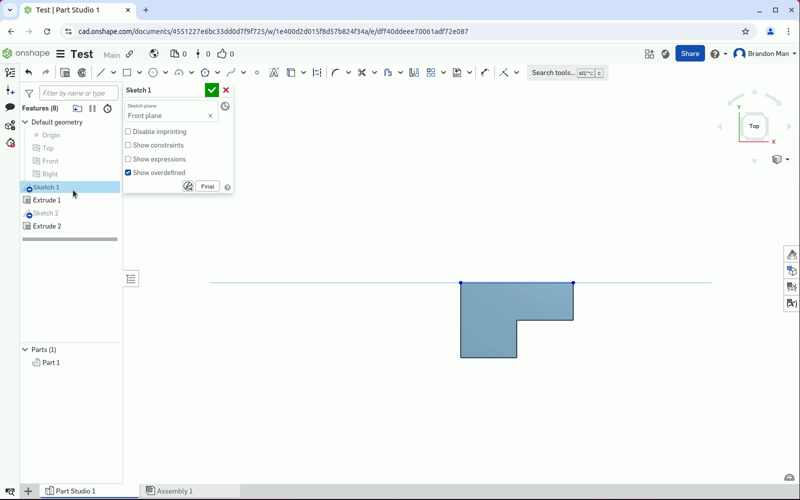
mouse_move(229, 92)
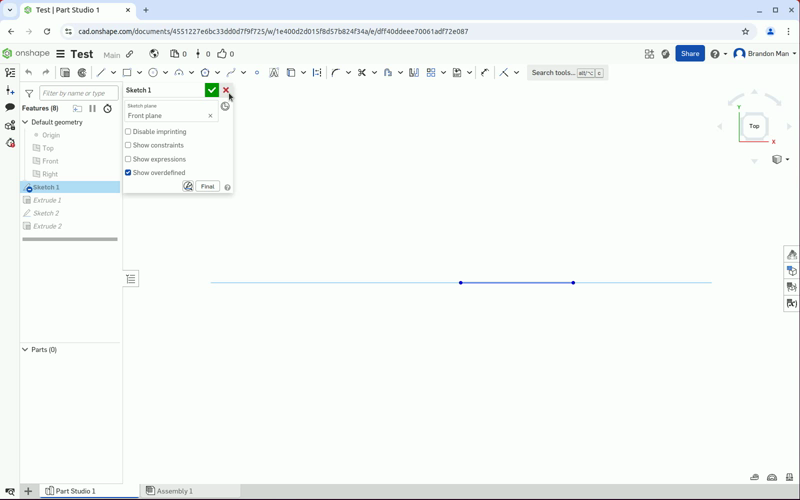
click(229, 92)
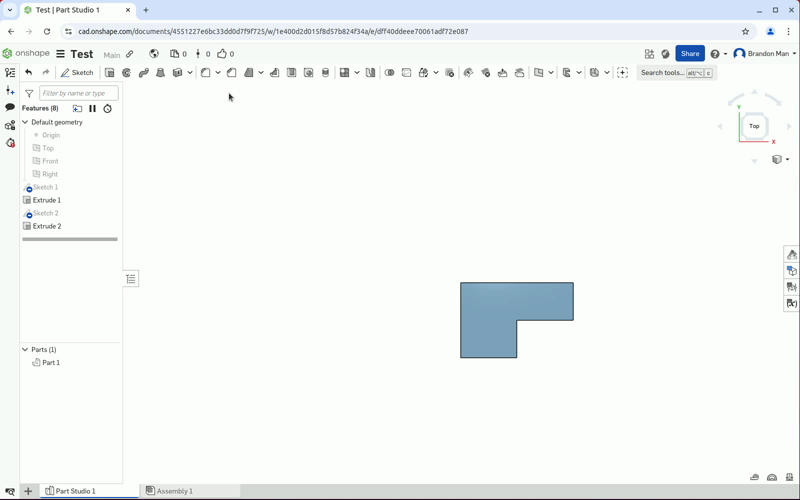
mouse_move(541, 75)
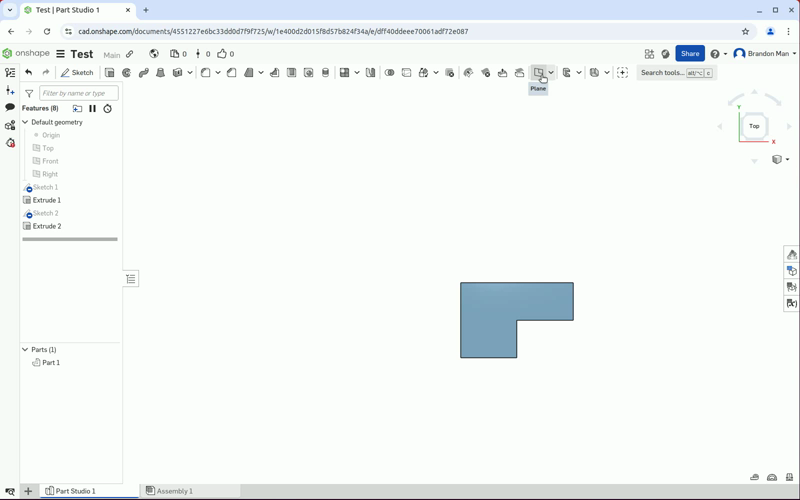
click(541, 75)
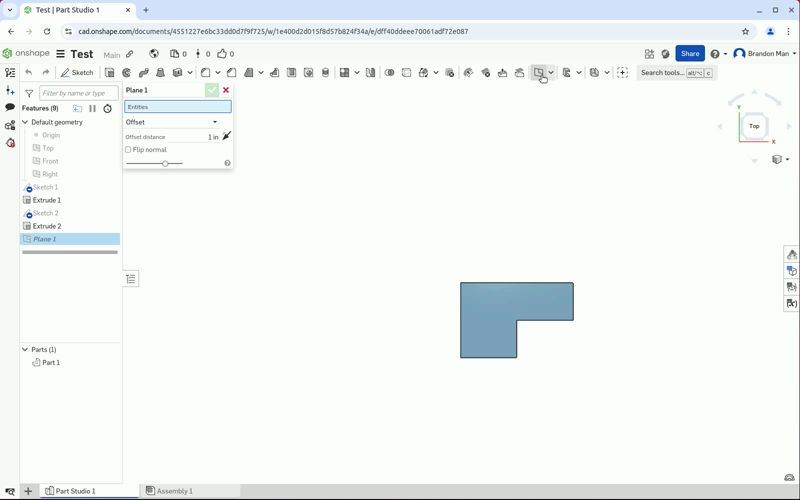
mouse_move(73, 150)
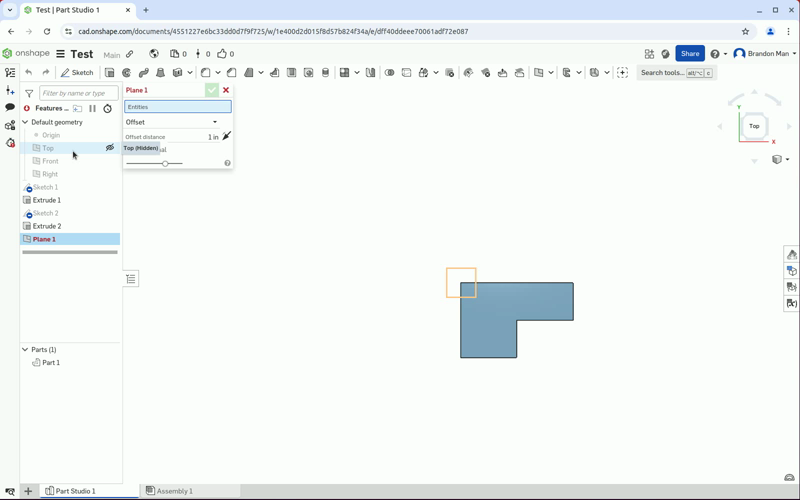
click(73, 150)
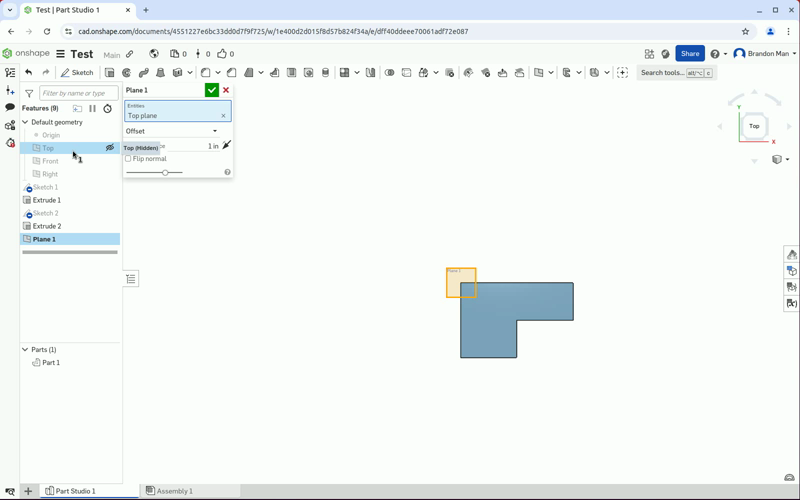
key(tab, 2)
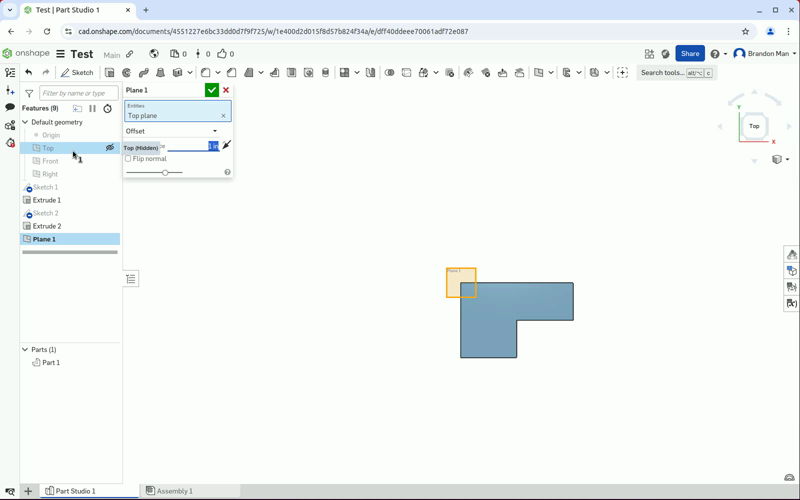
text(7.703)
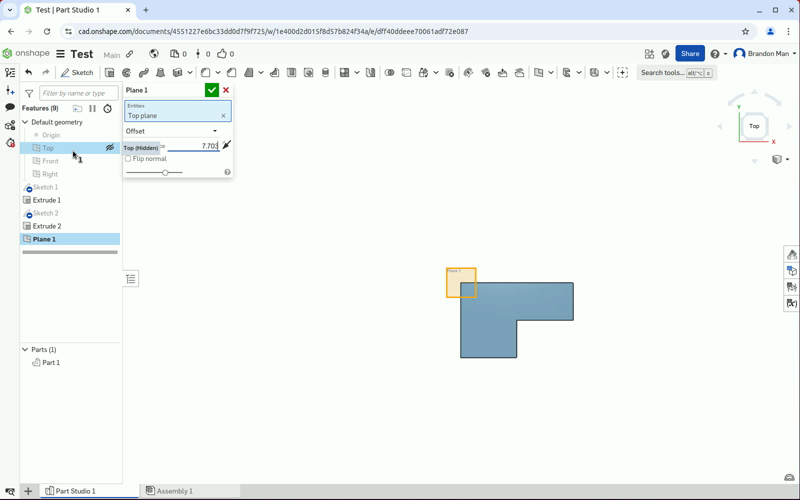
key(enter, 2)
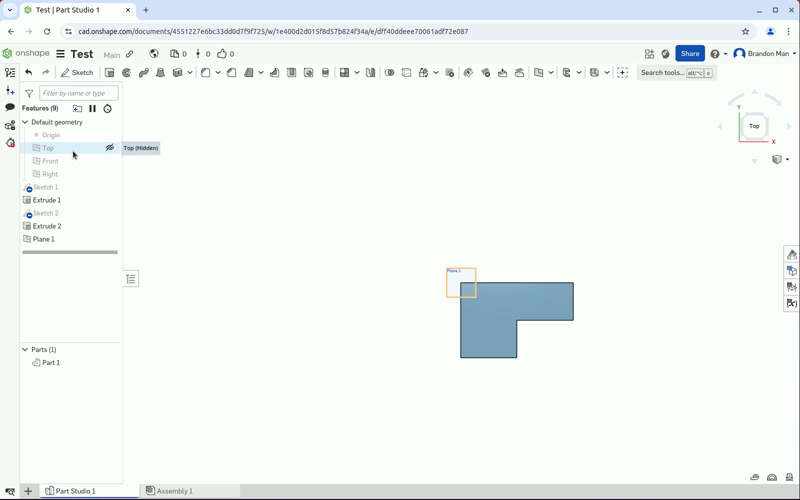
key(shift+s)
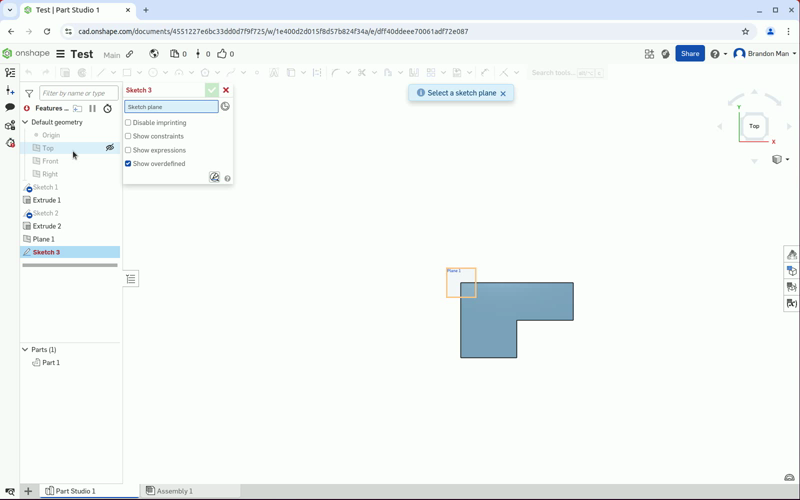
mouse_move(73, 241)
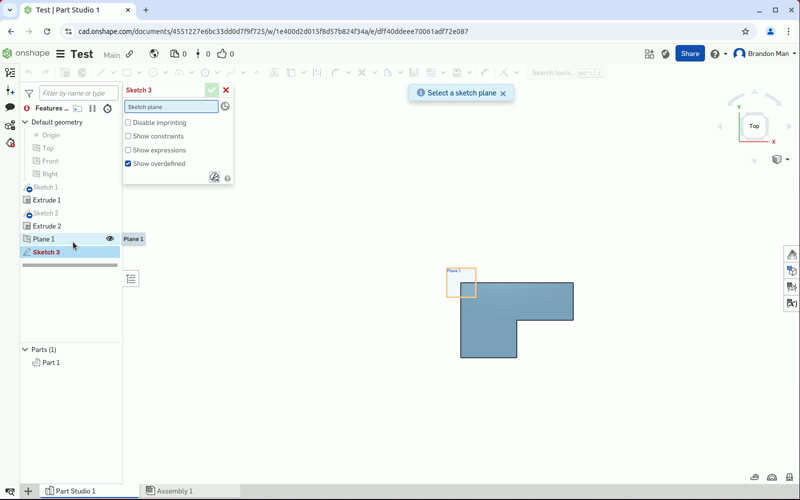
click(73, 241)
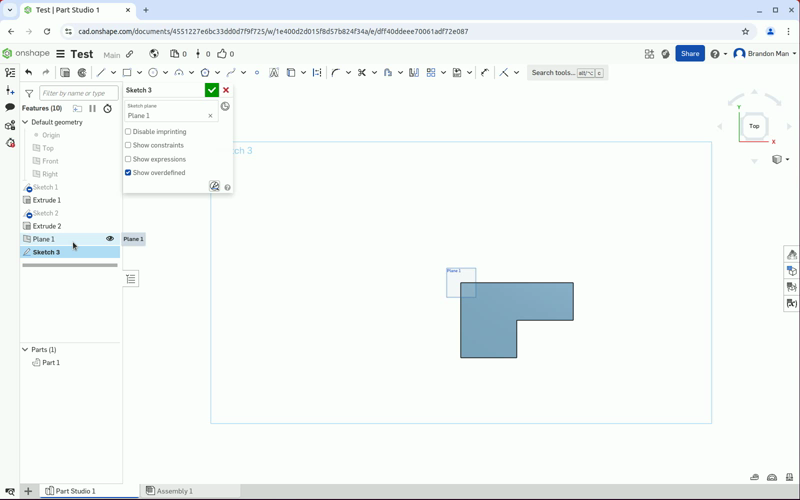
mouse_move(73, 352)
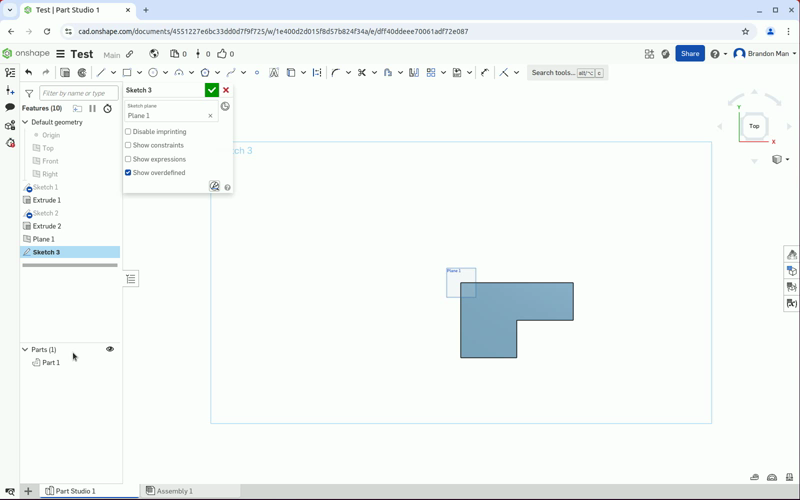
key(y)
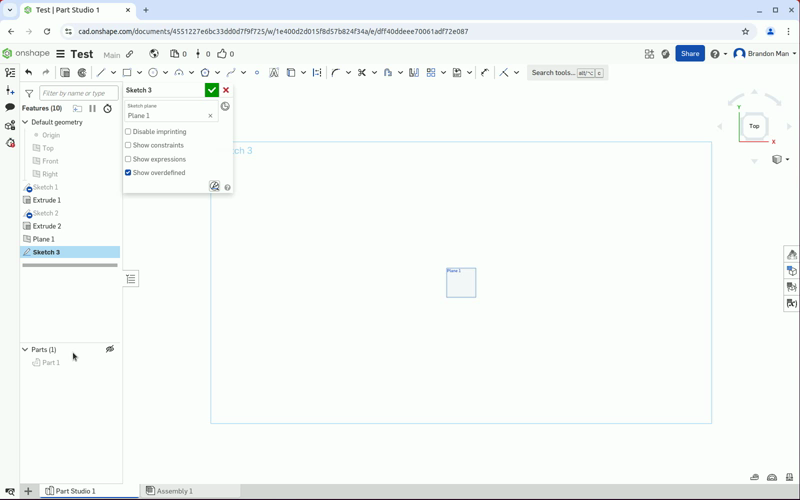
key(l)
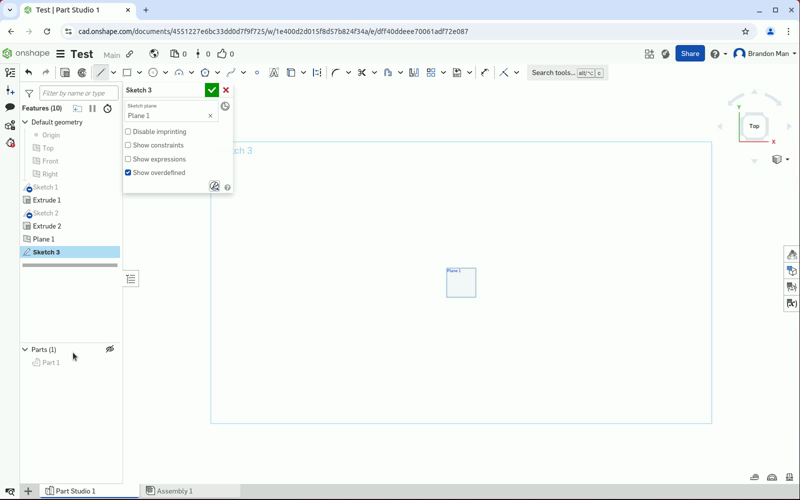
key_down(shift)
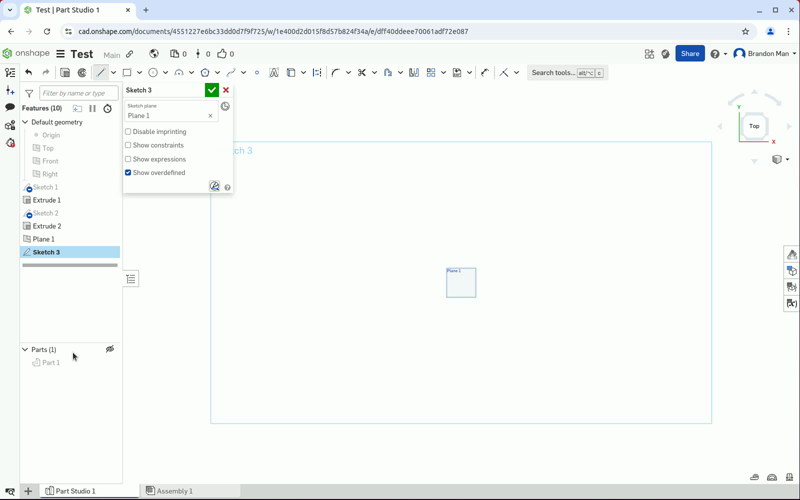
mouse_move(460, 339)
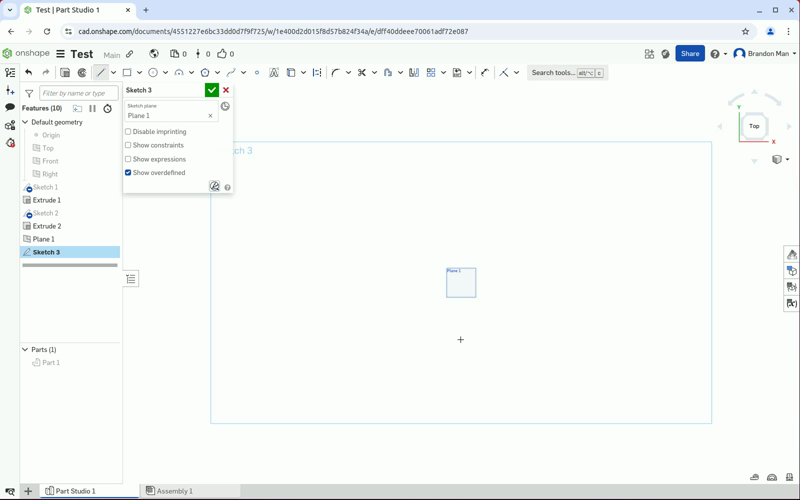
click(460, 339)
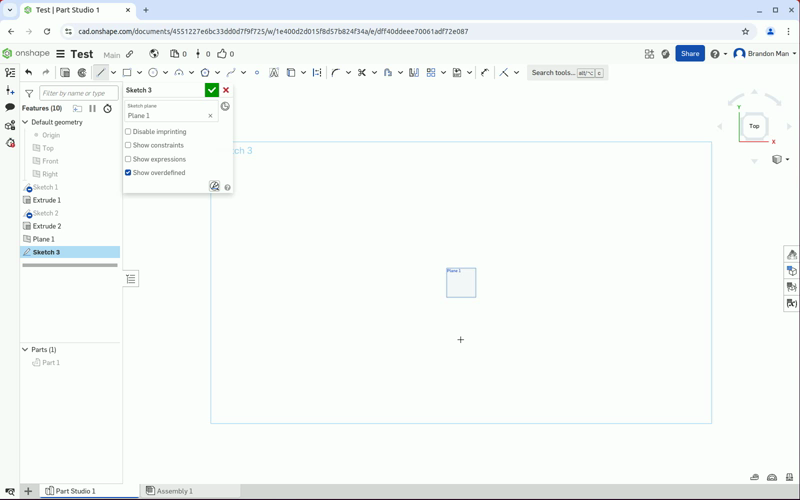
key_up(shift)
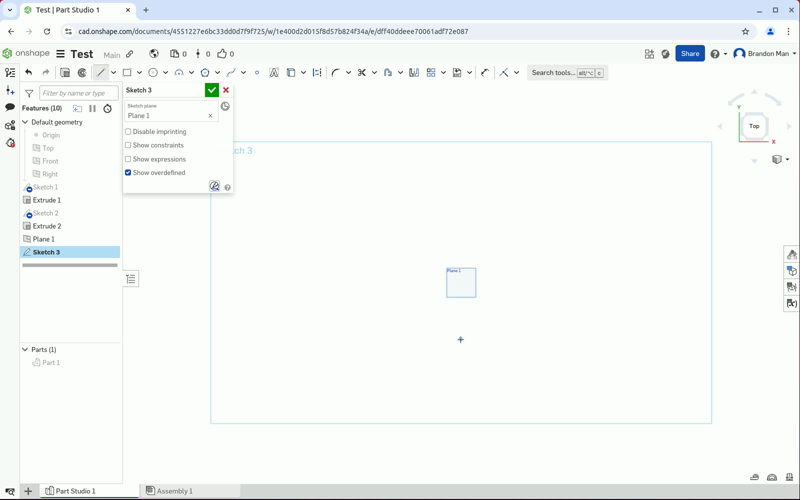
key_down(shift)
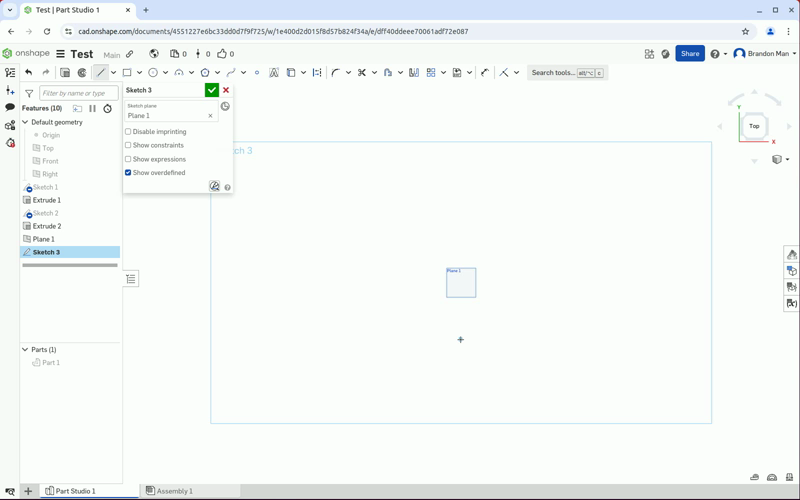
mouse_move(490, 339)
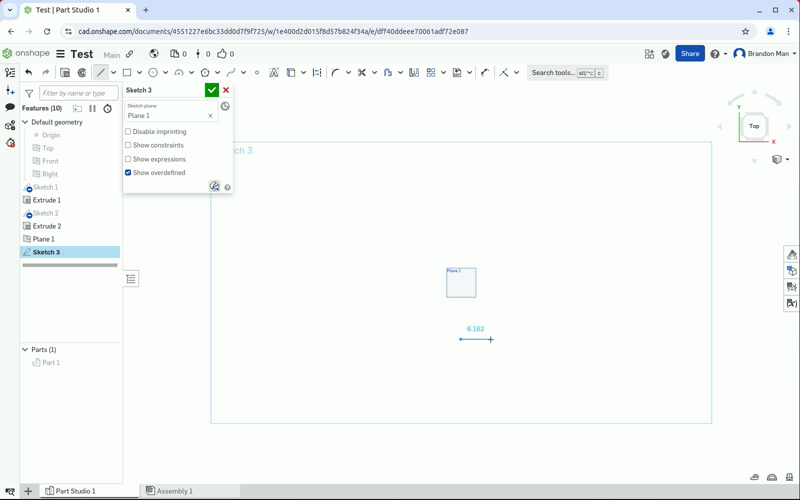
mouse_move(480, 339)
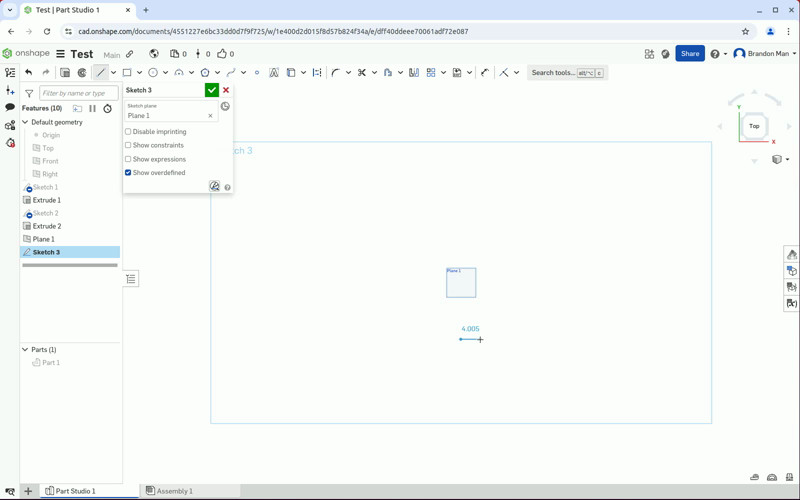
click(480, 339)
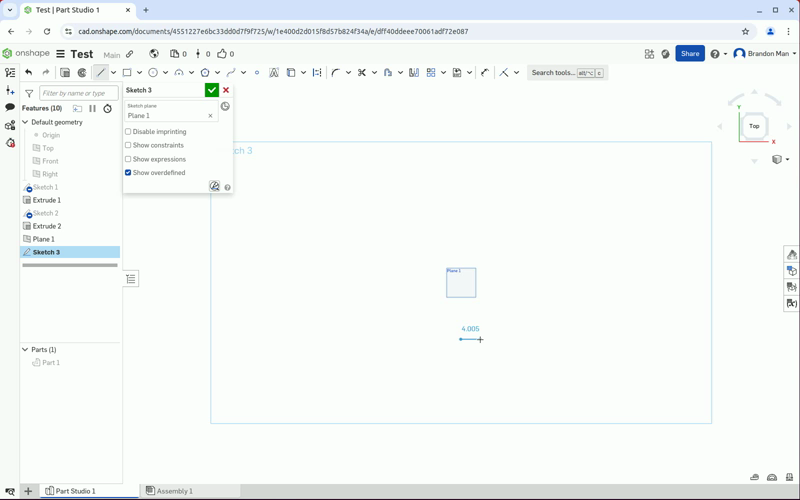
key_up(shift)
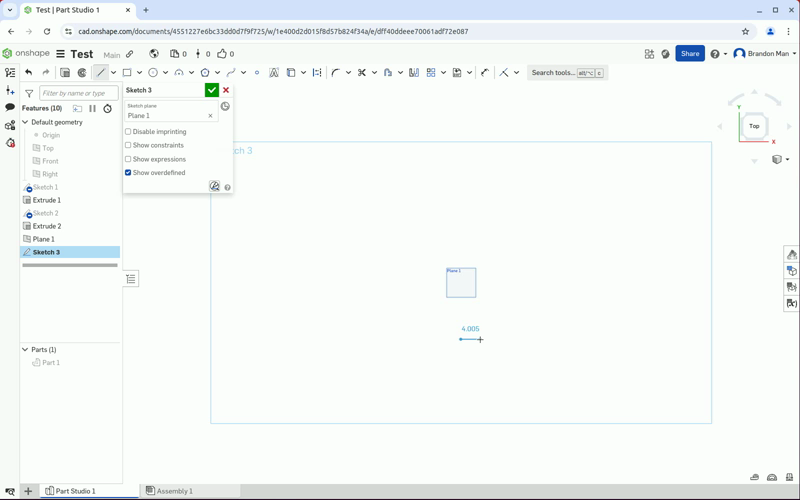
key_down(shift)
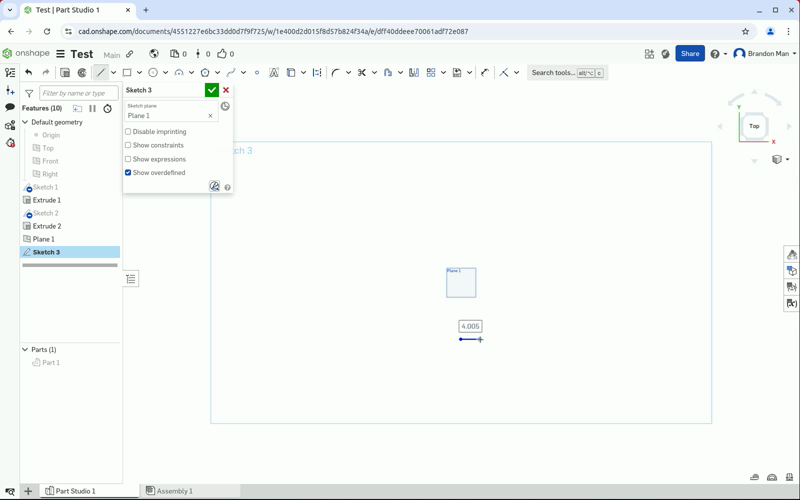
mouse_move(510, 339)
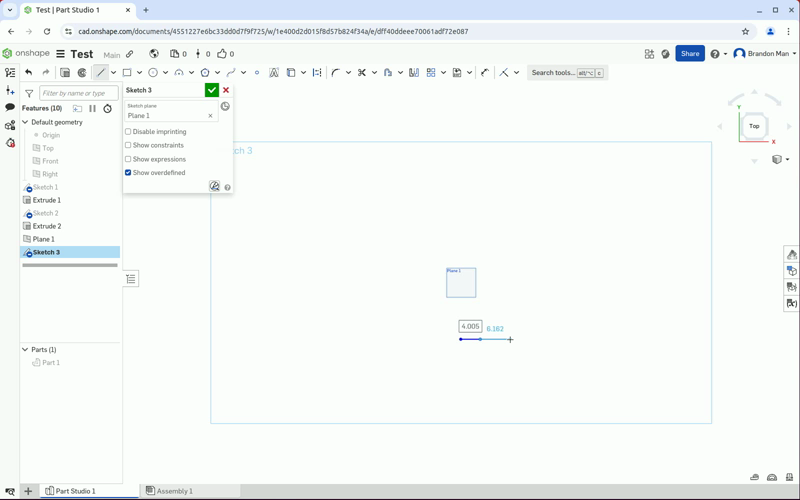
mouse_move(480, 282)
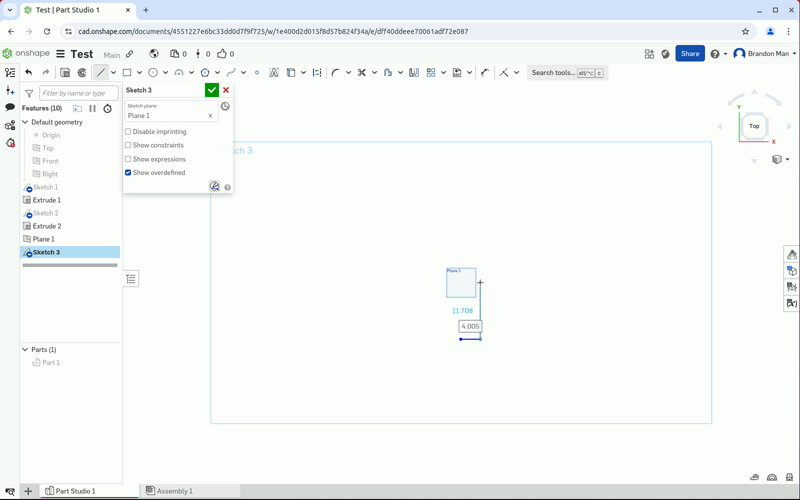
click(480, 282)
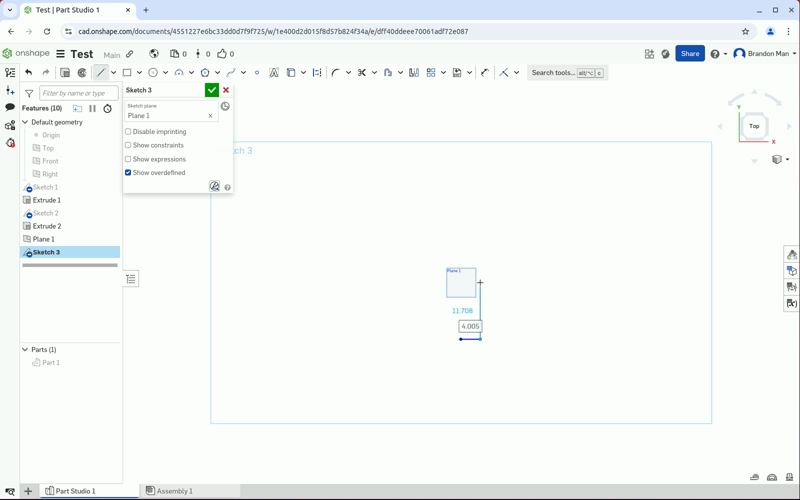
key_up(shift)
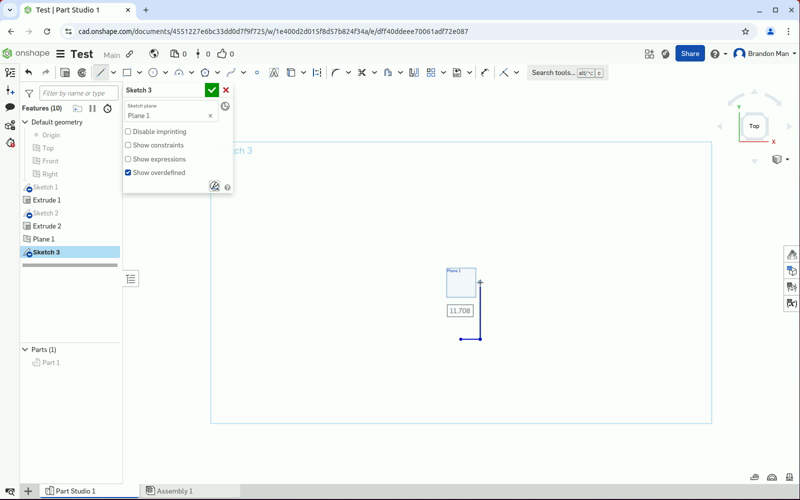
key_down(shift)
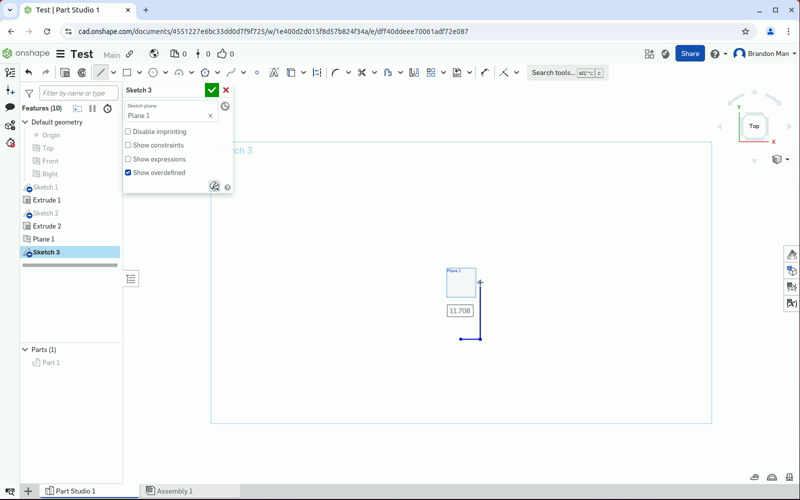
mouse_move(510, 282)
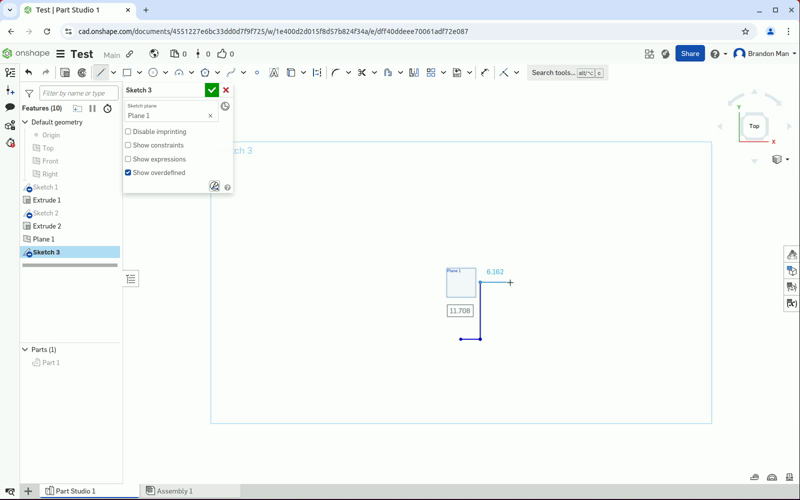
mouse_move(460, 282)
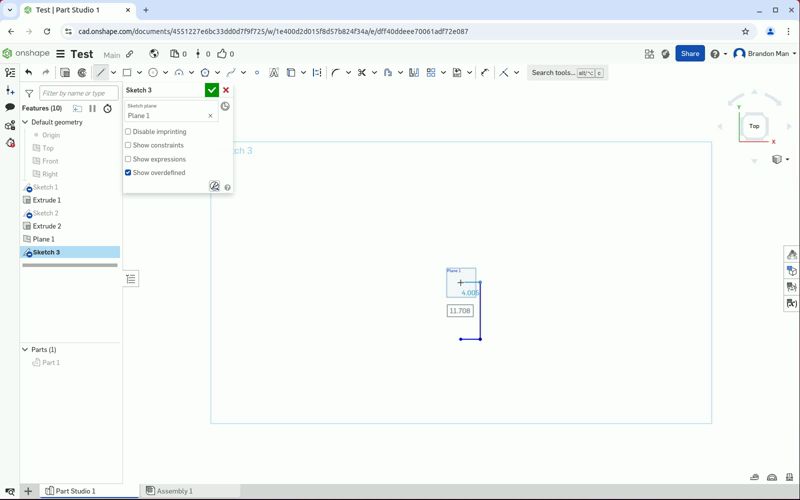
click(460, 282)
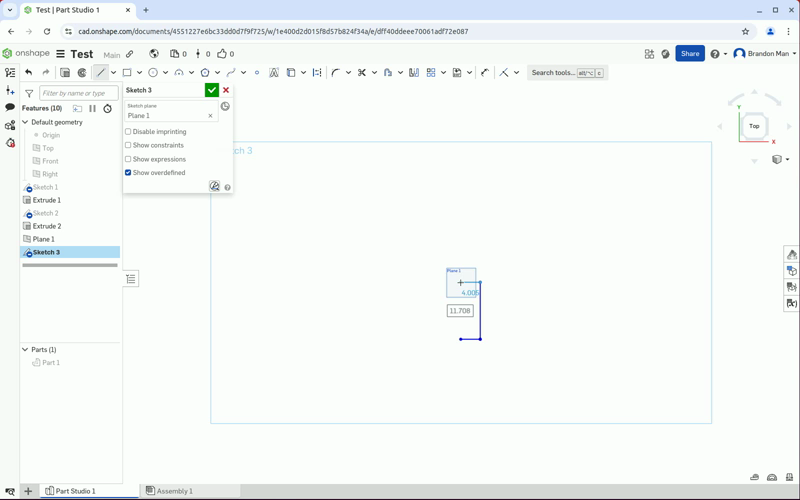
key_up(shift)
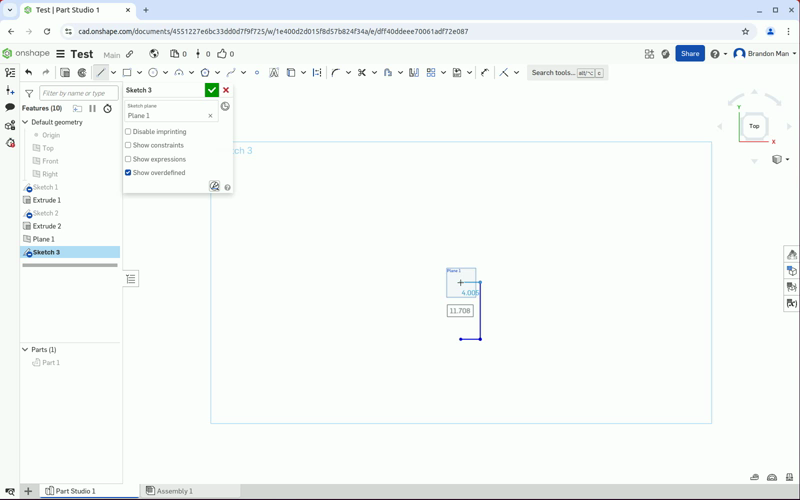
mouse_move(490, 282)
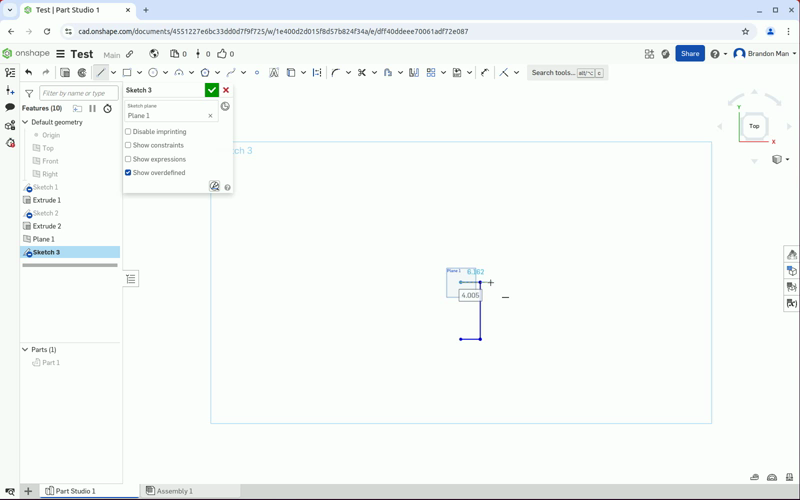
key_down(shift)
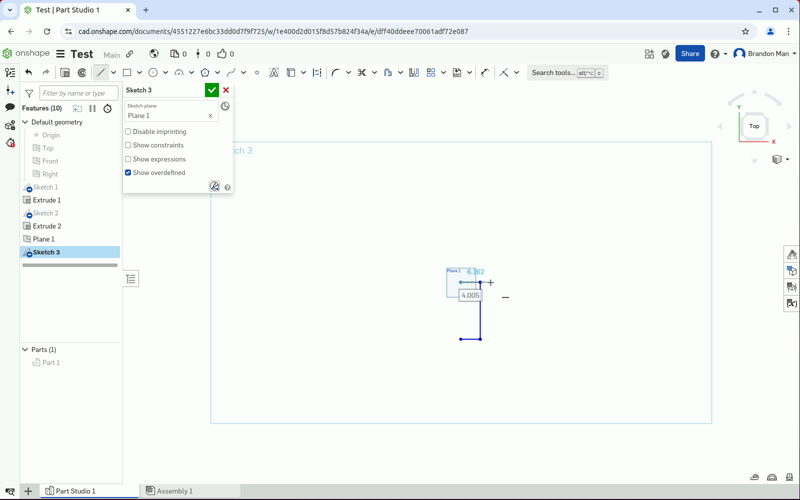
mouse_move(460, 339)
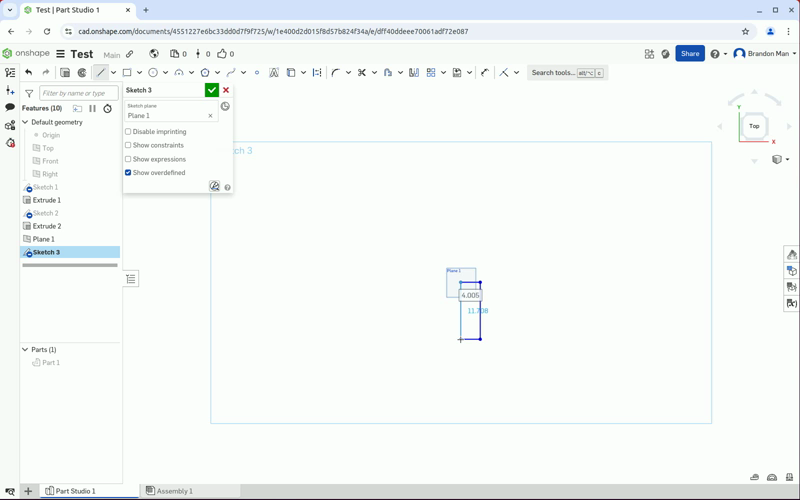
key_up(shift)
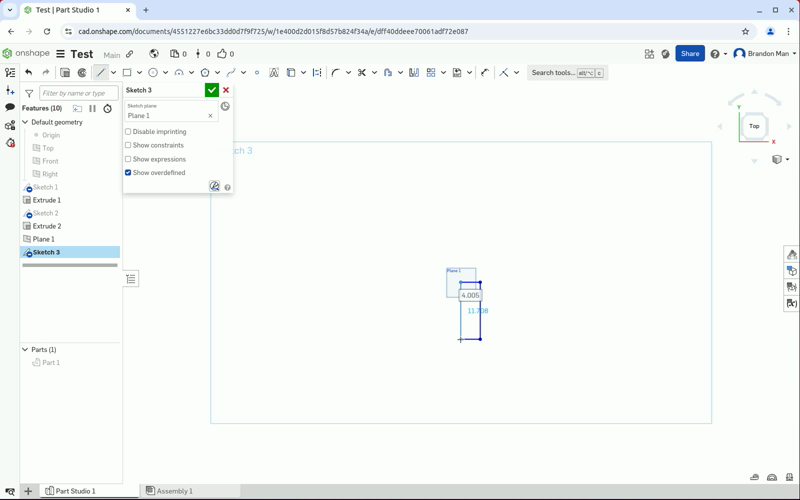
click(460, 339)
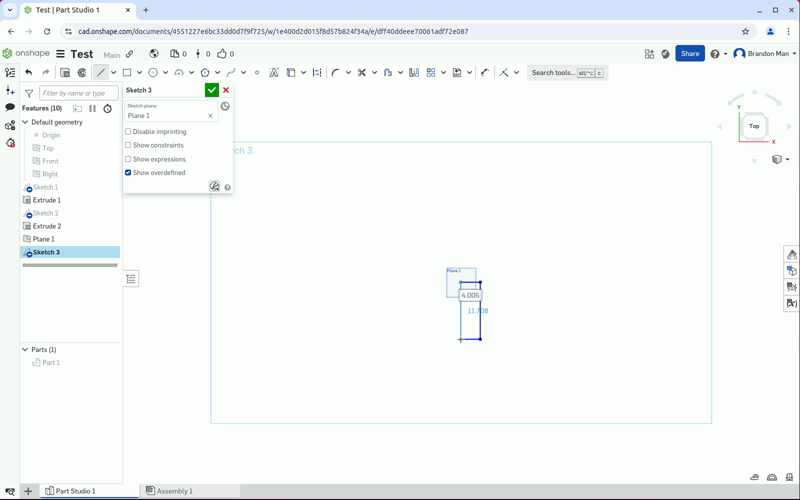
key(esc)
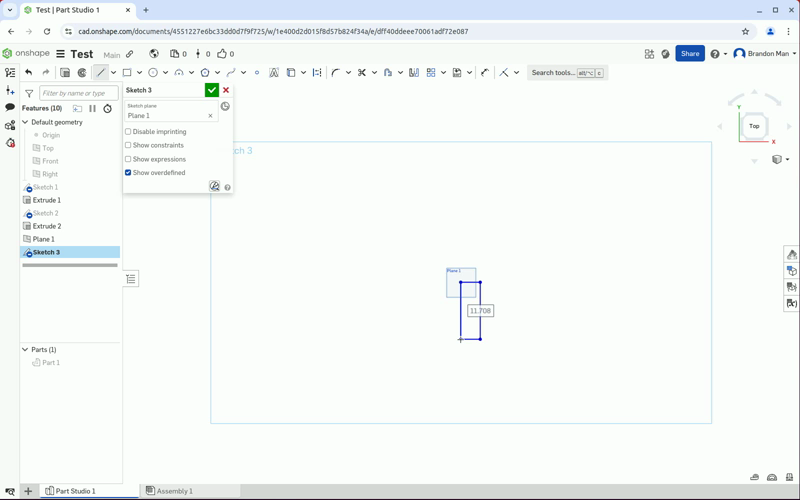
mouse_move(478, 322)
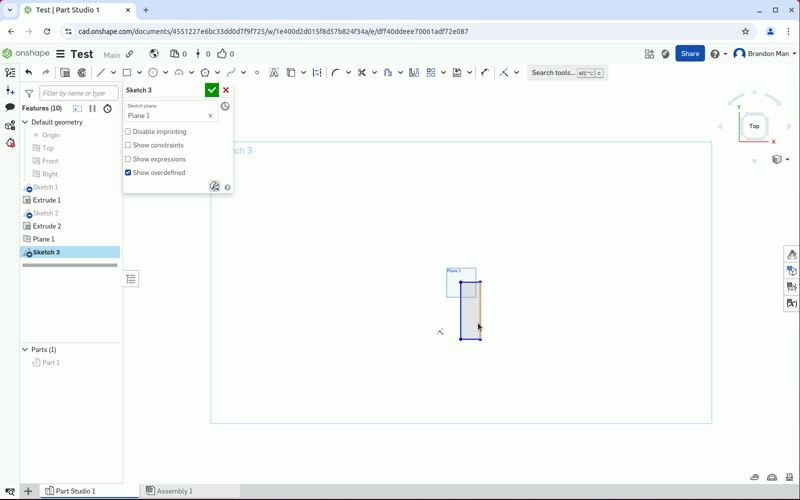
scroll(6)
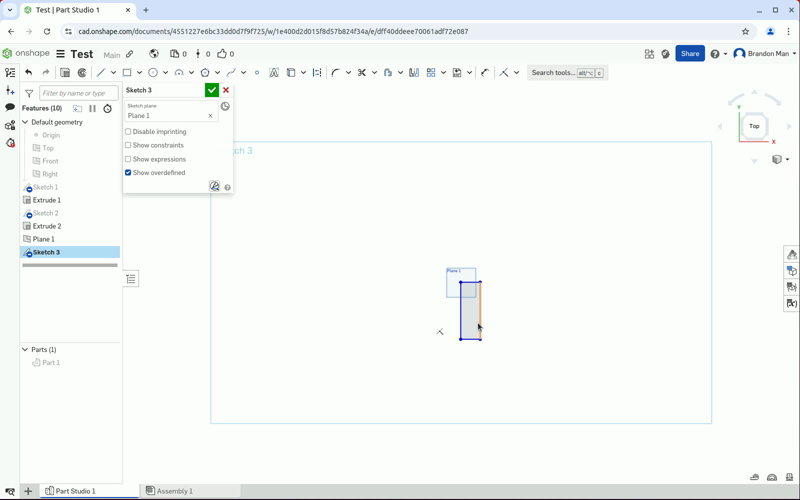
scroll(6)
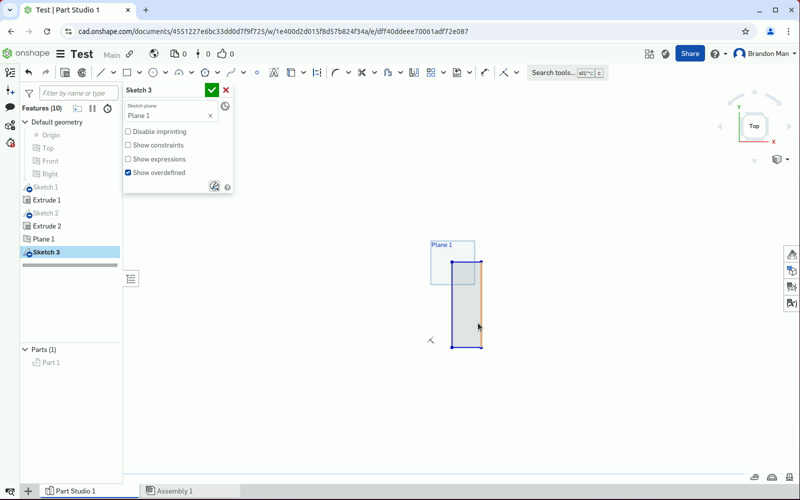
scroll(6)
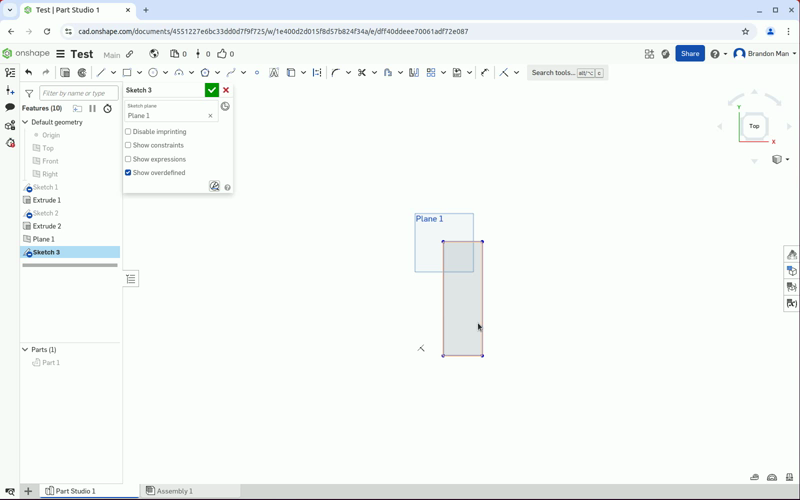
scroll(6)
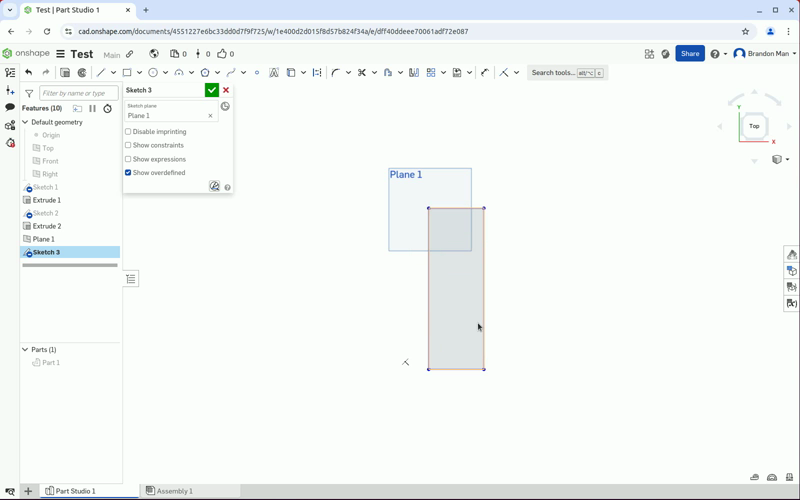
scroll(6)
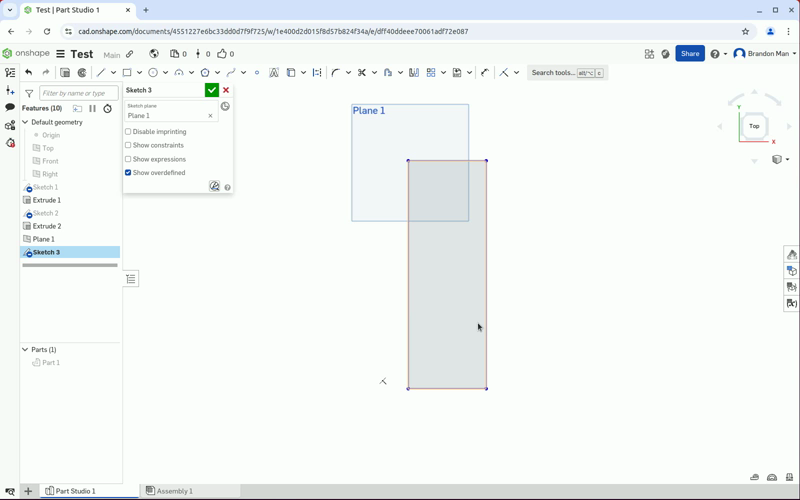
scroll(6)
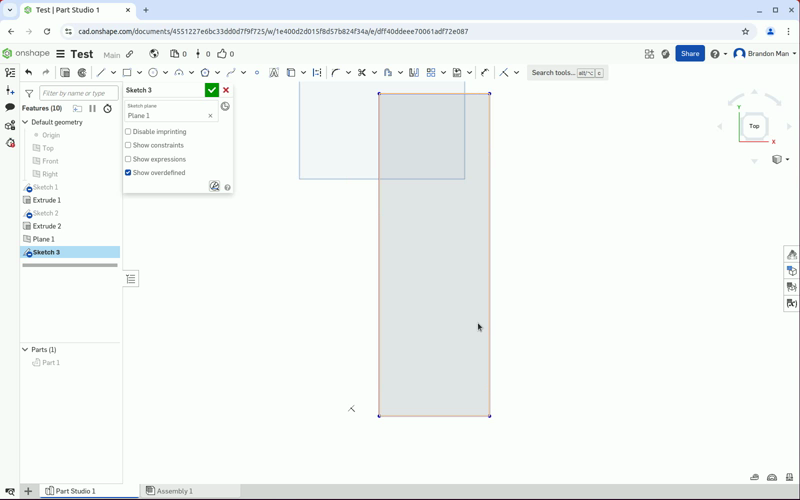
scroll(6)
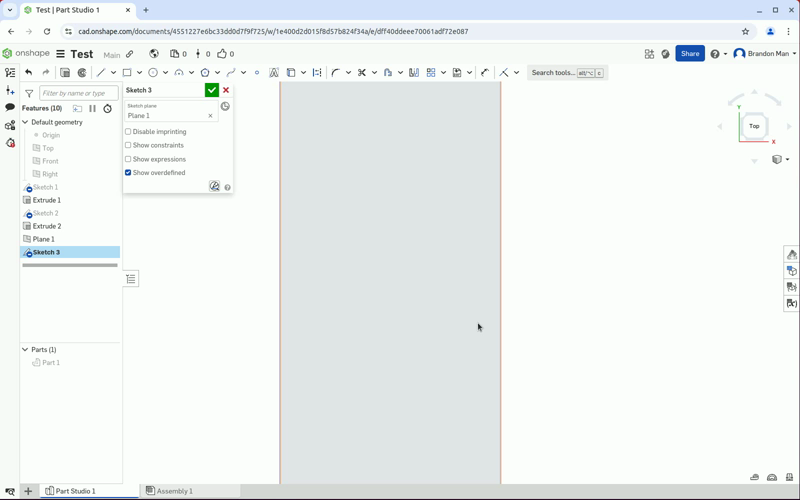
click(478, 322)
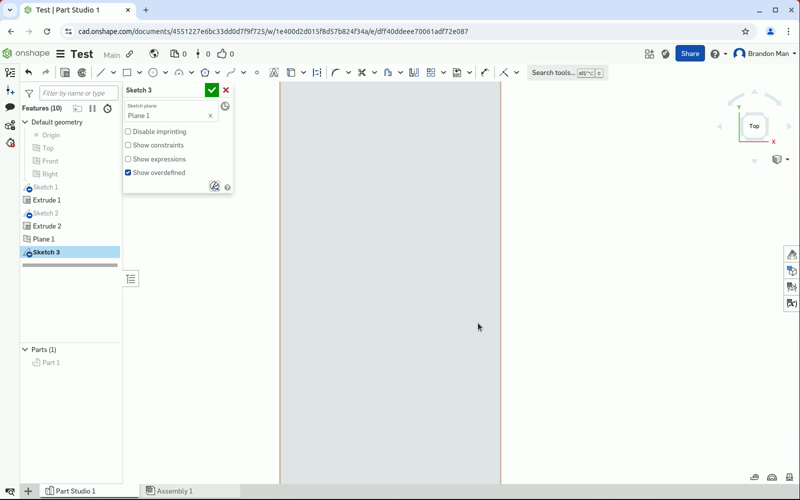
scroll(-6)
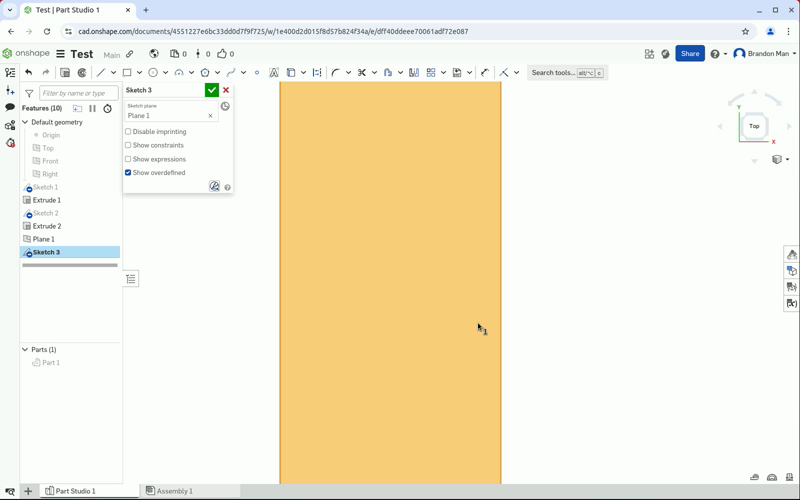
scroll(-6)
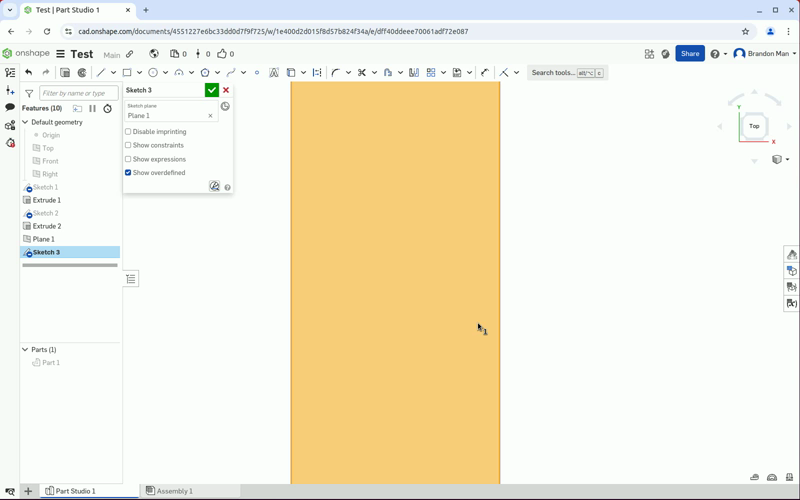
scroll(-6)
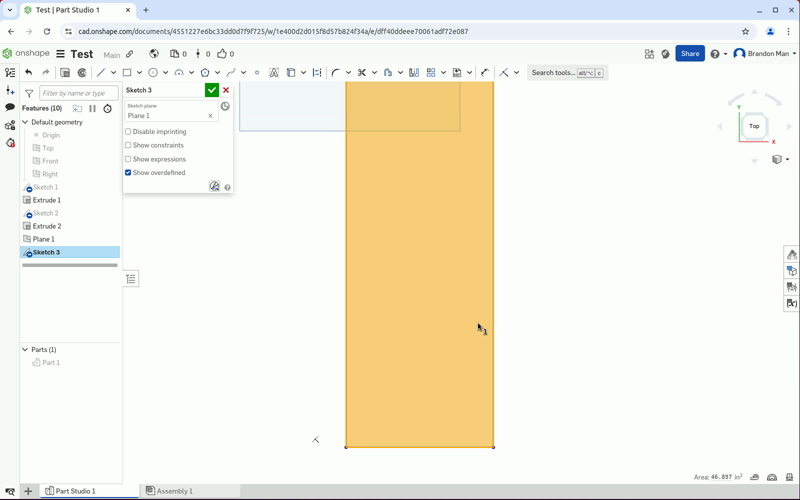
scroll(-6)
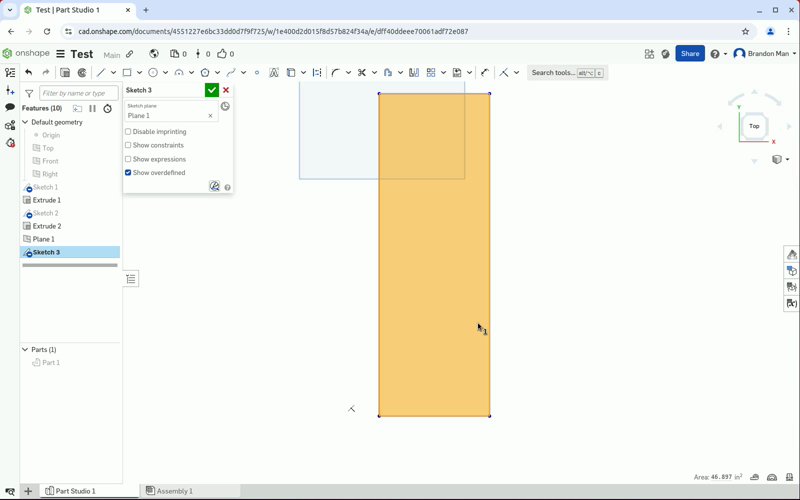
scroll(-6)
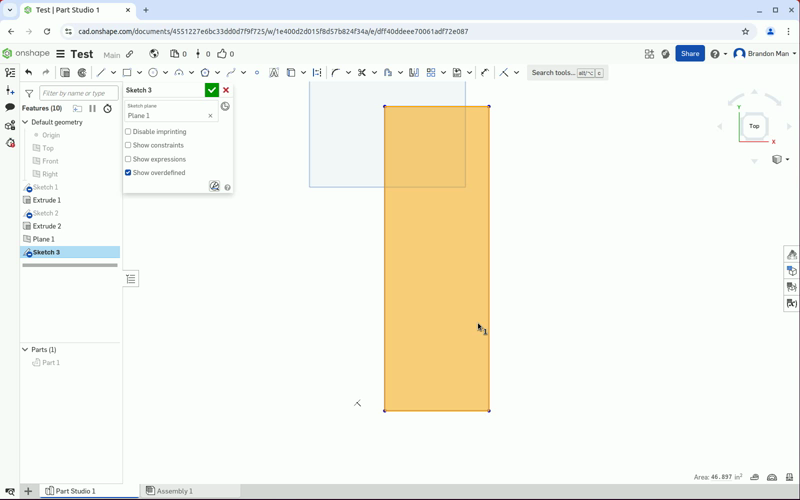
scroll(-6)
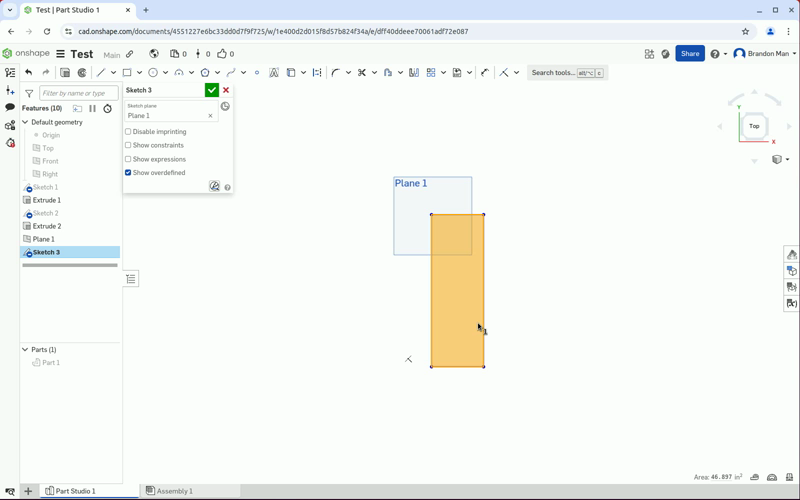
scroll(-6)
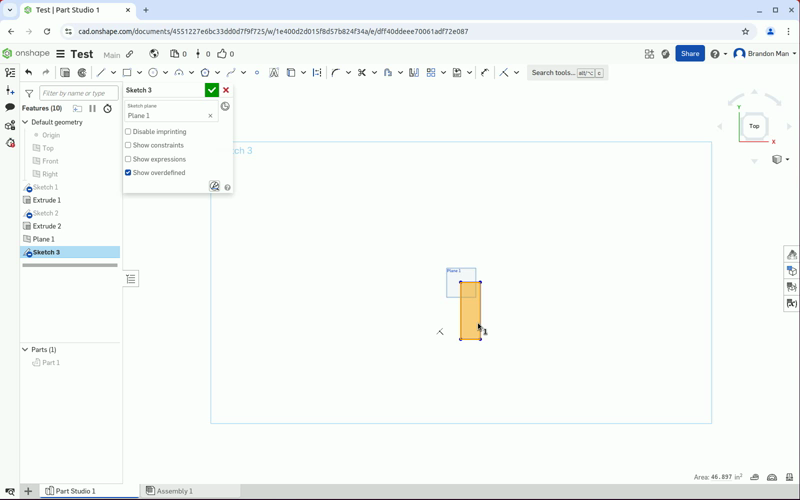
mouse_move(73, 352)
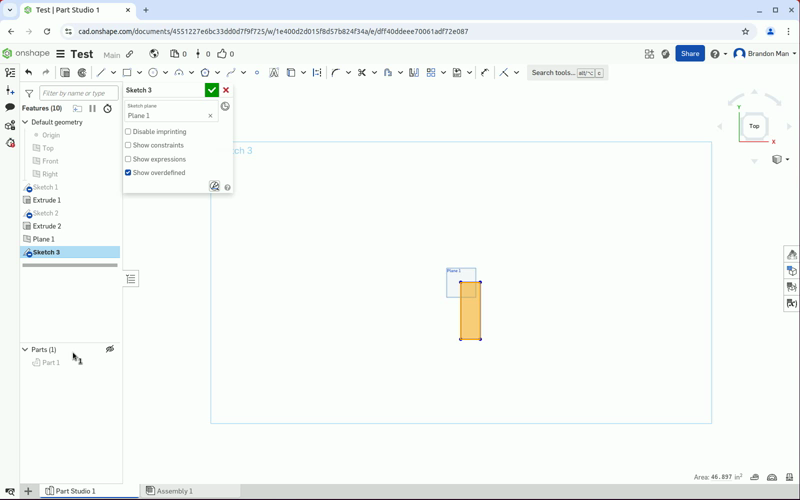
key(shift+y)
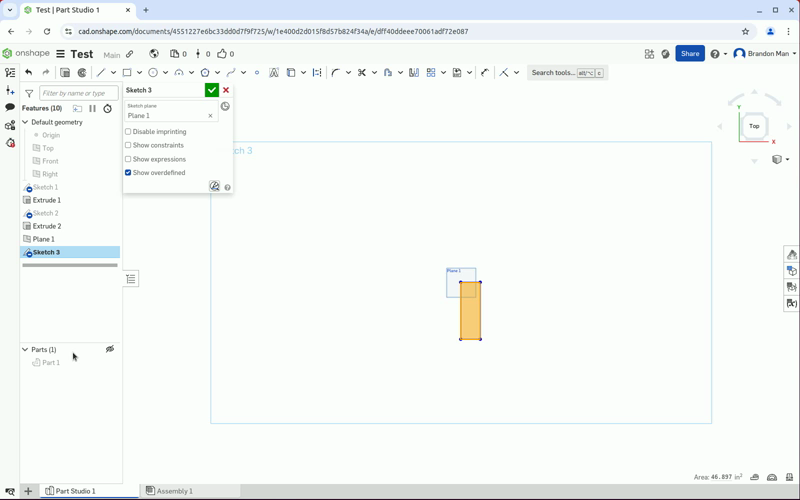
key(shift+e)
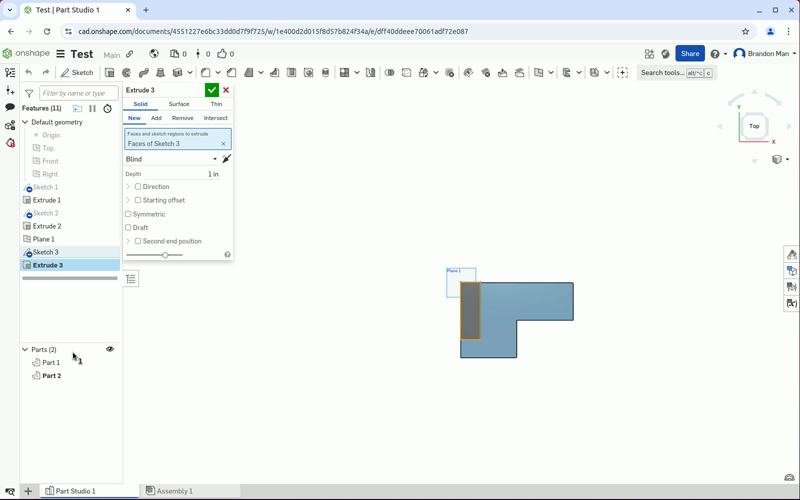
mouse_move(143, 106)
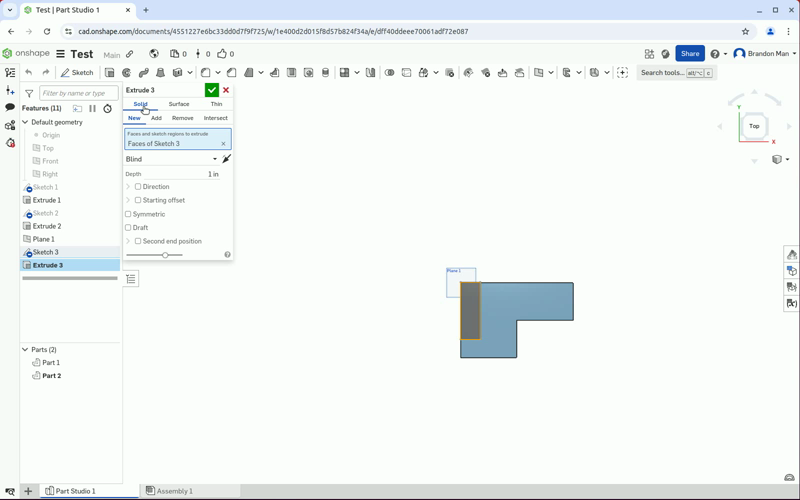
click(143, 106)
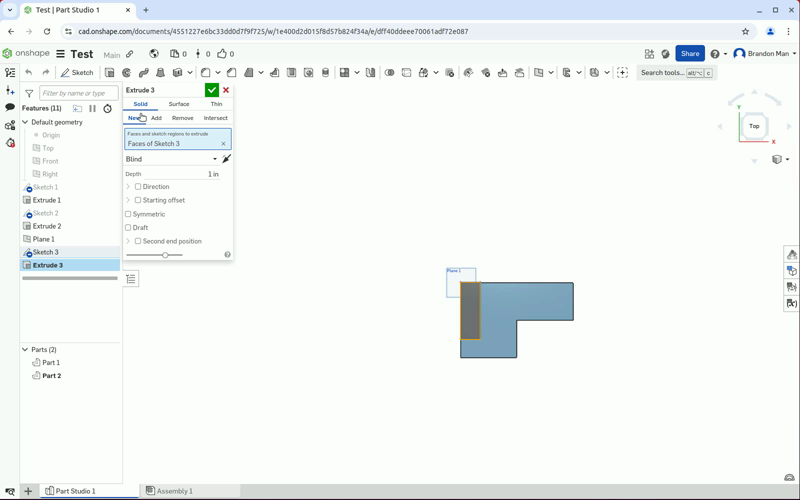
mouse_move(137, 120)
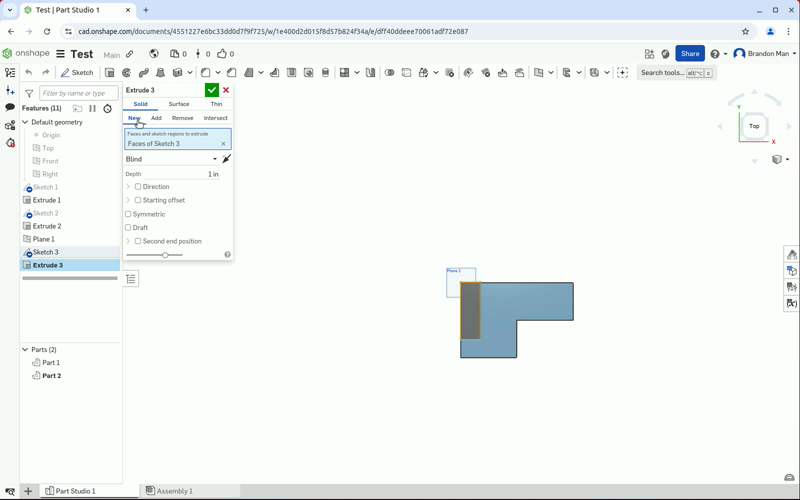
click(137, 120)
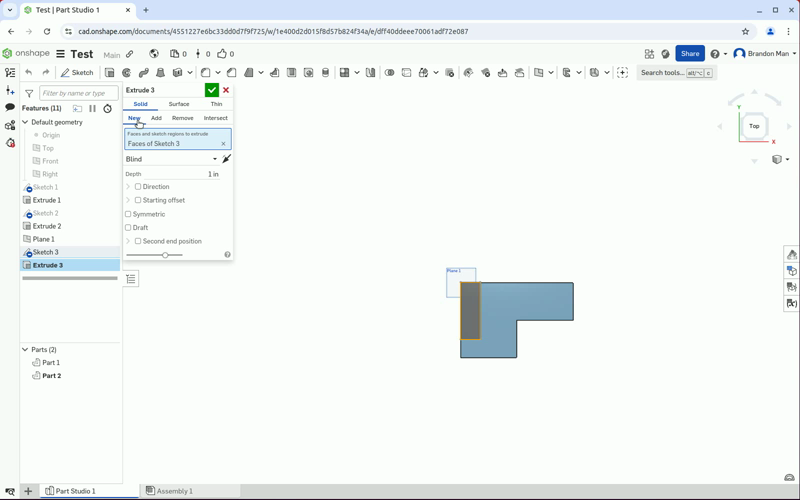
key(tab, 4)
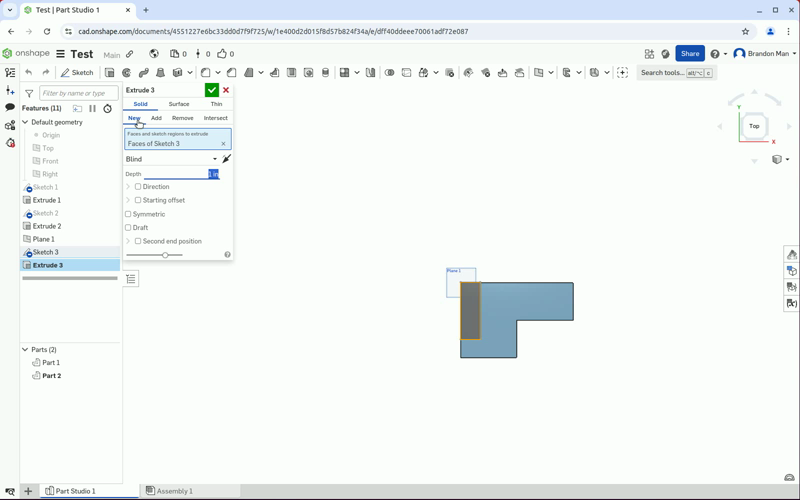
text(7.703)
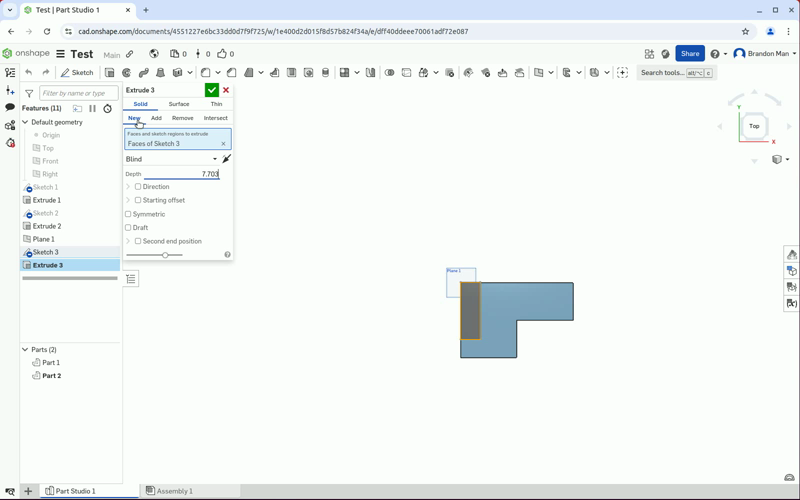
key(enter)
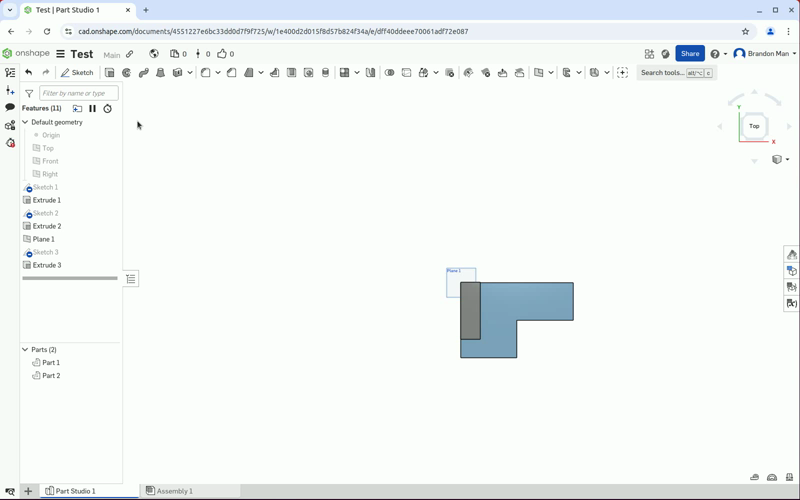
key(shift+h)
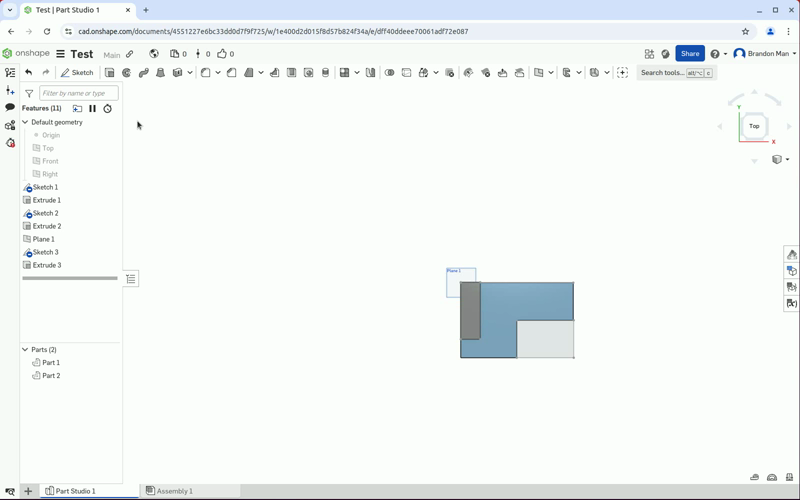
key(shift+h)
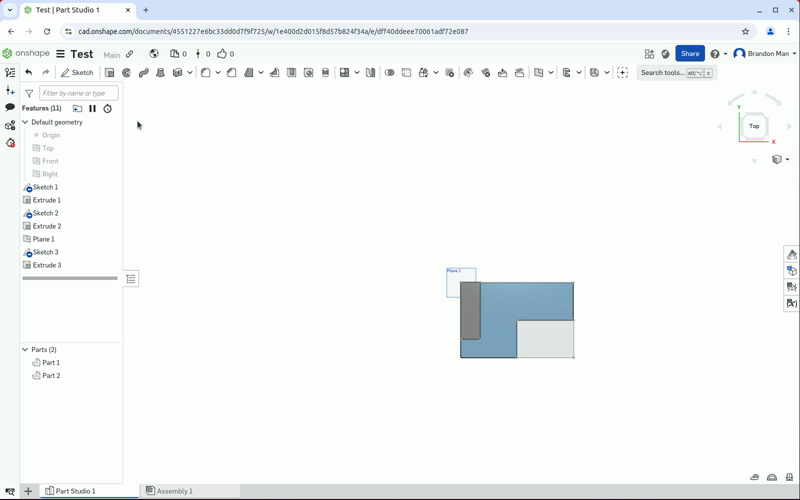
key(shift+7)
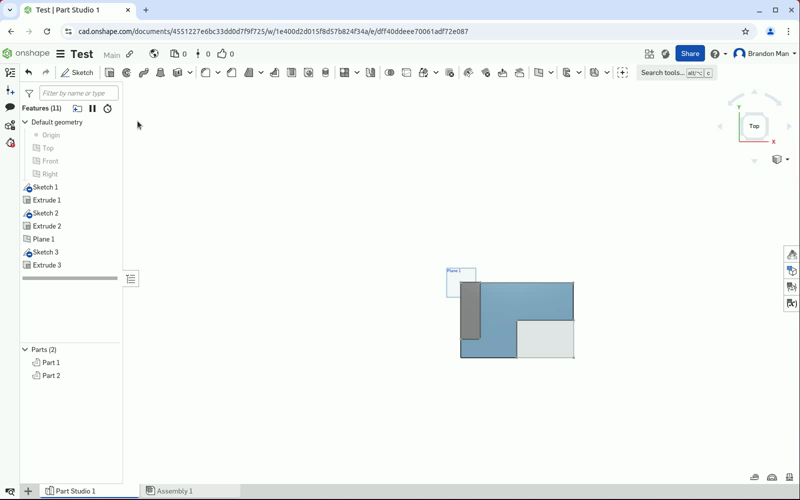
key(up, 3)
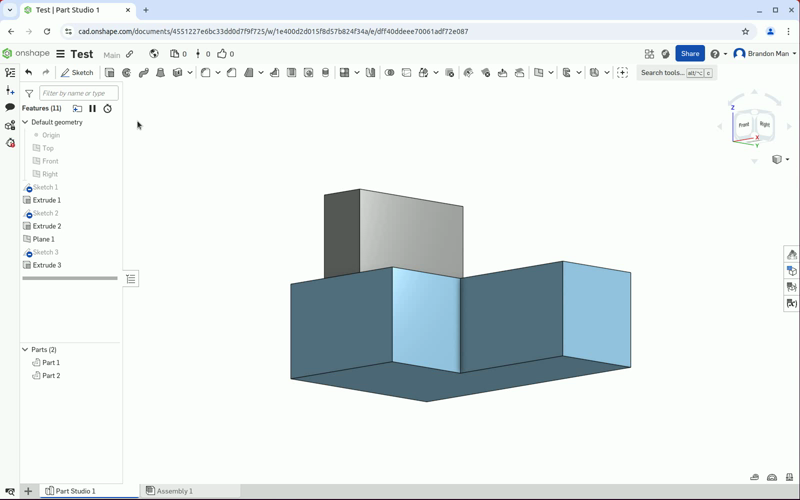
key(left, 3)
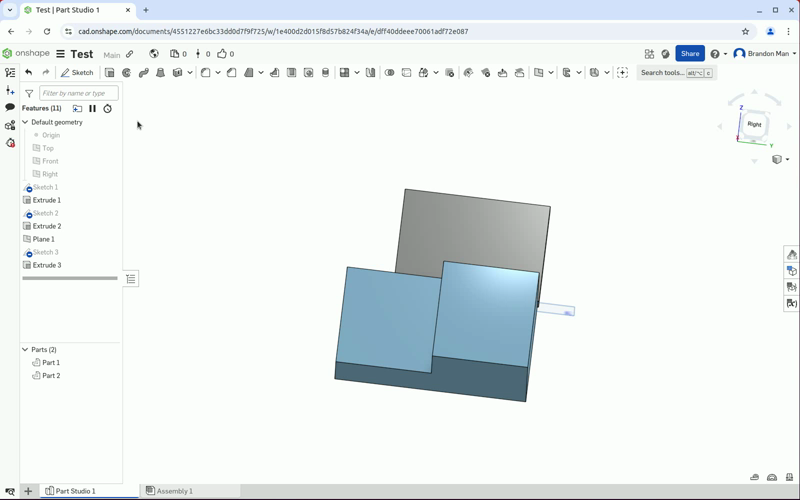
key(right, 3)
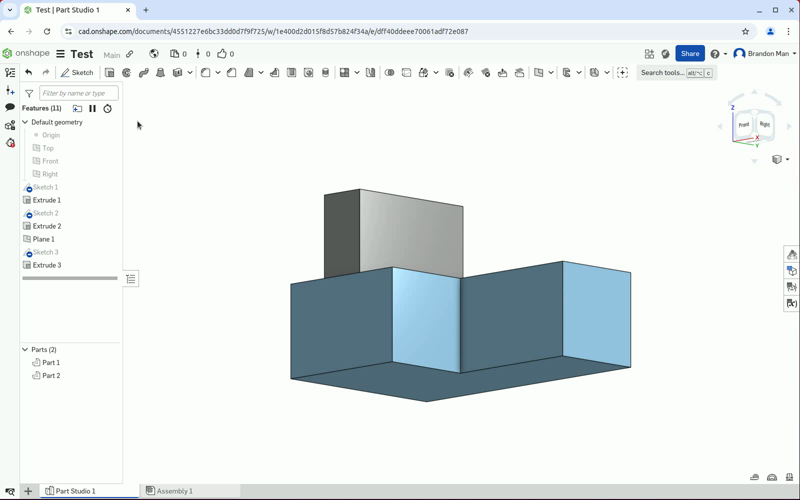
key(down, 3)
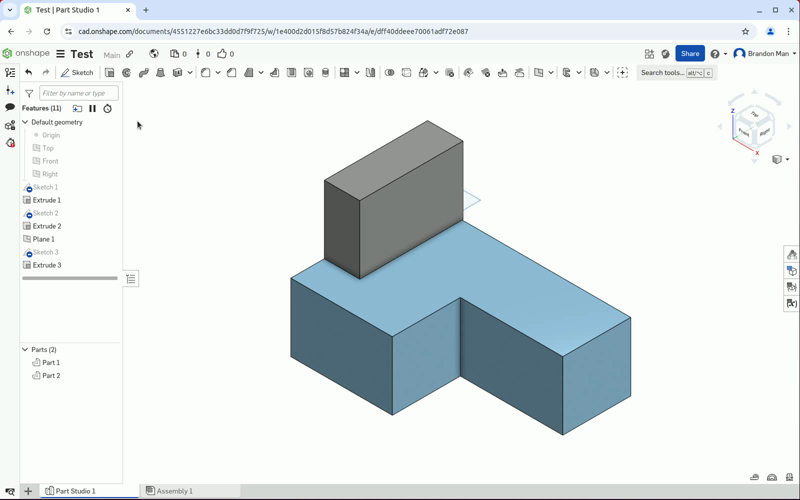
mouse_move(73, 189)
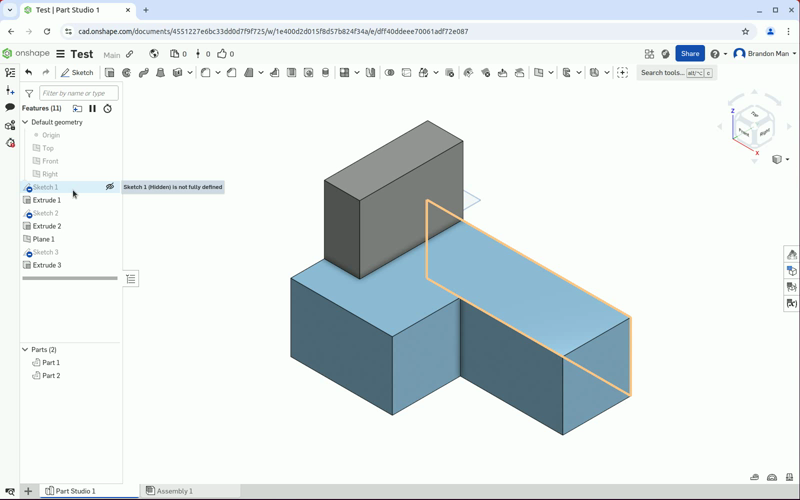
click(73, 189)